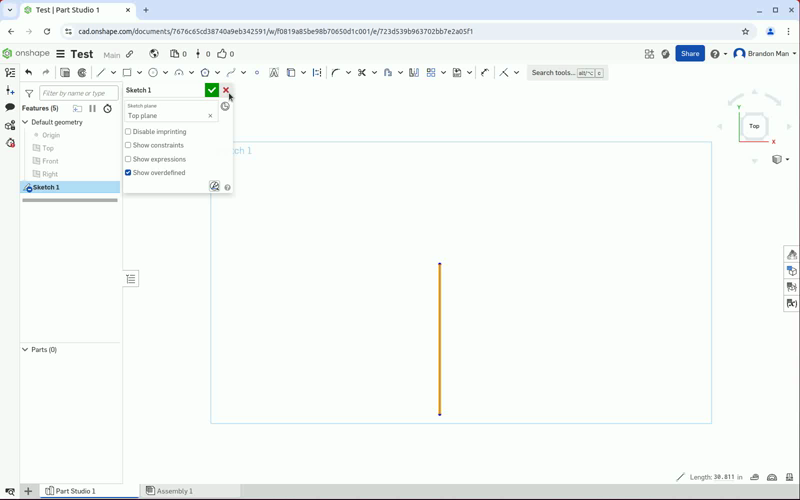
key(shift+h)
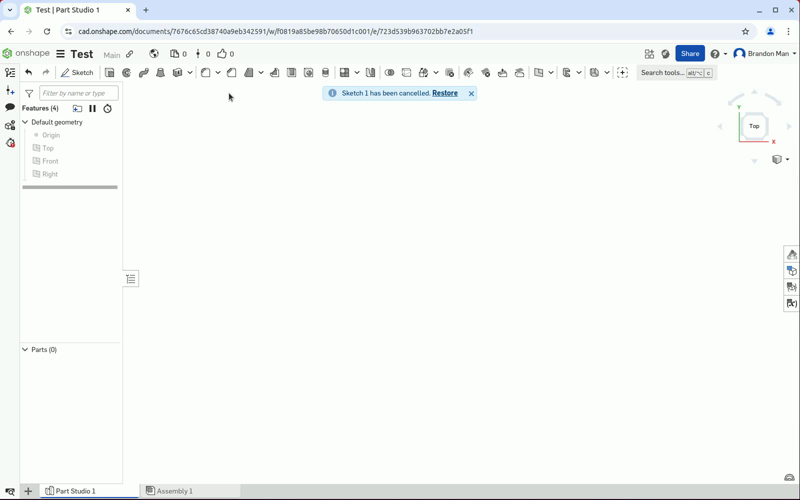
mouse_move(73, 352)
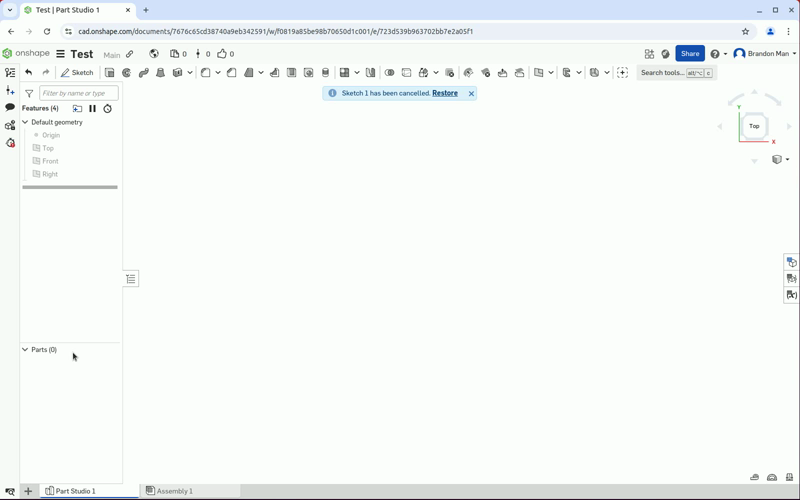
key(y)
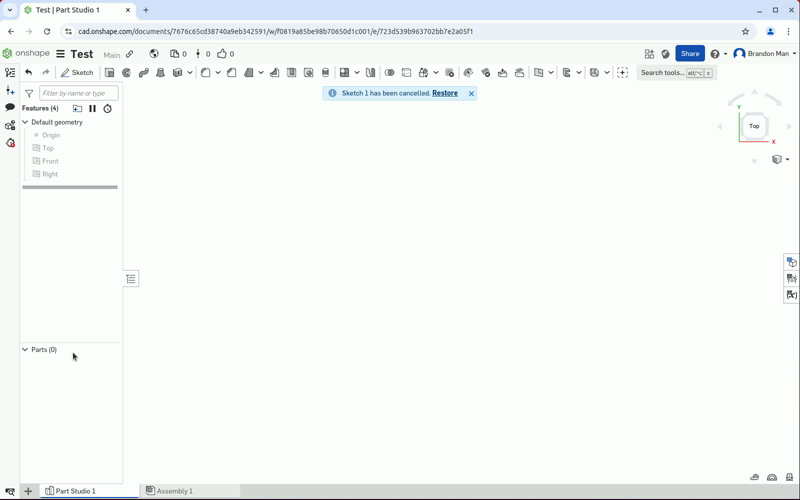
key(shift+p)
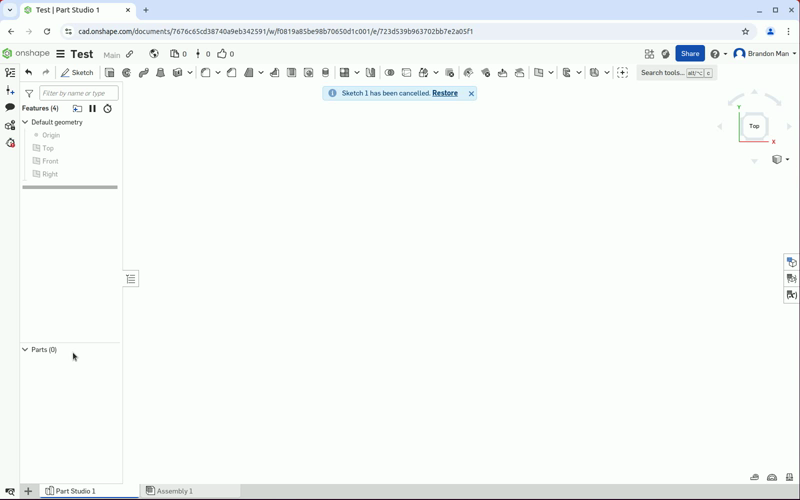
key(space)
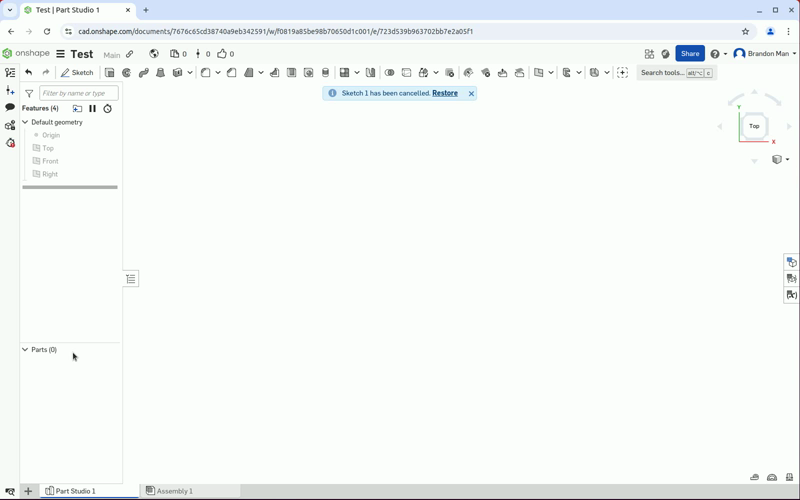
key_down(shift)
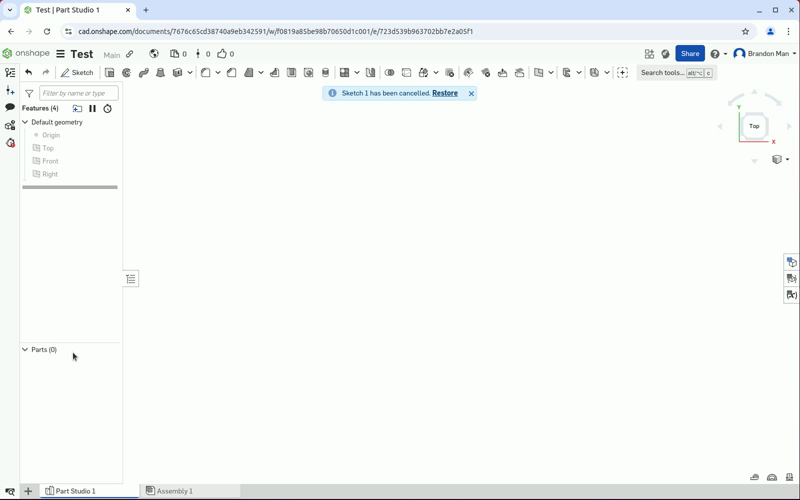
key(up)
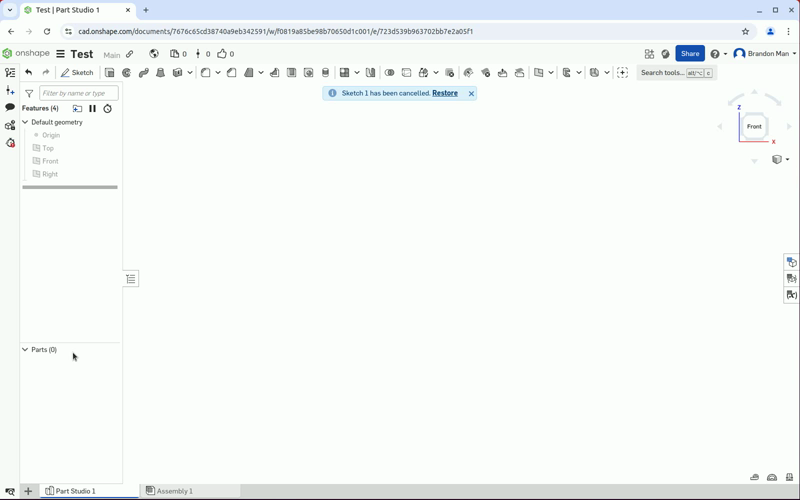
key_up(shift)
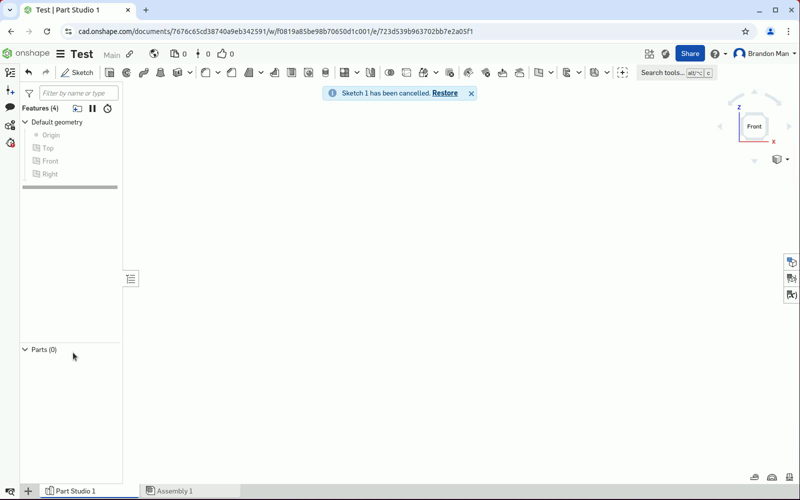
mouse_move(73, 352)
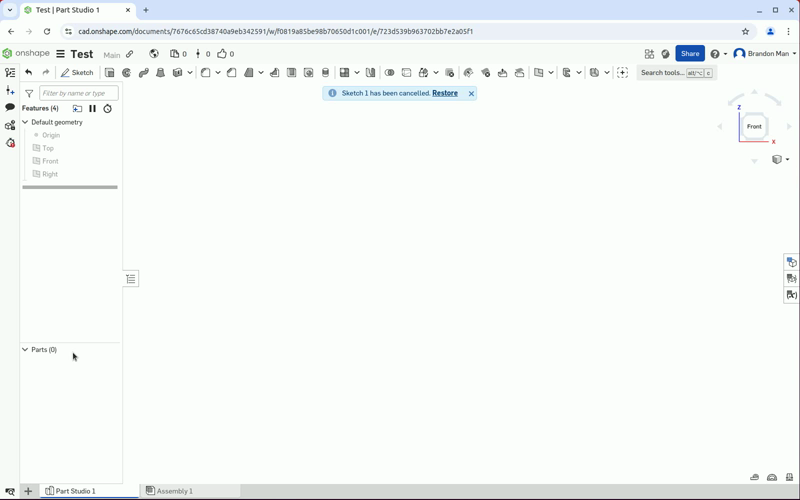
key(shift+y)
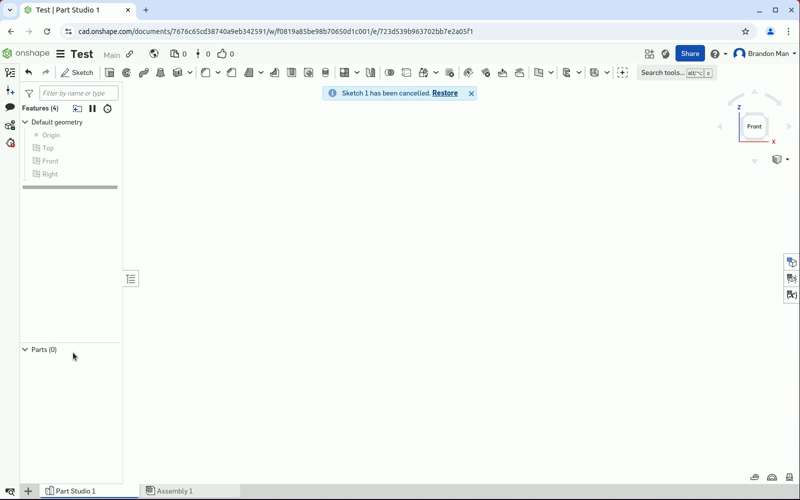
key(shift+s)
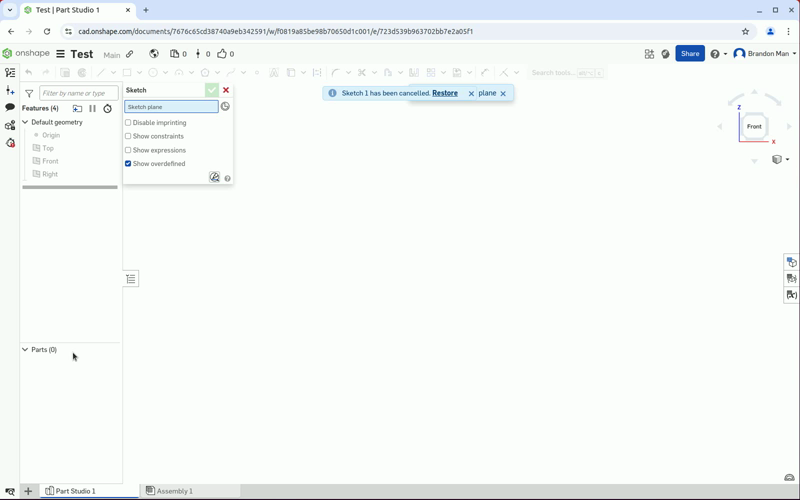
mouse_move(73, 163)
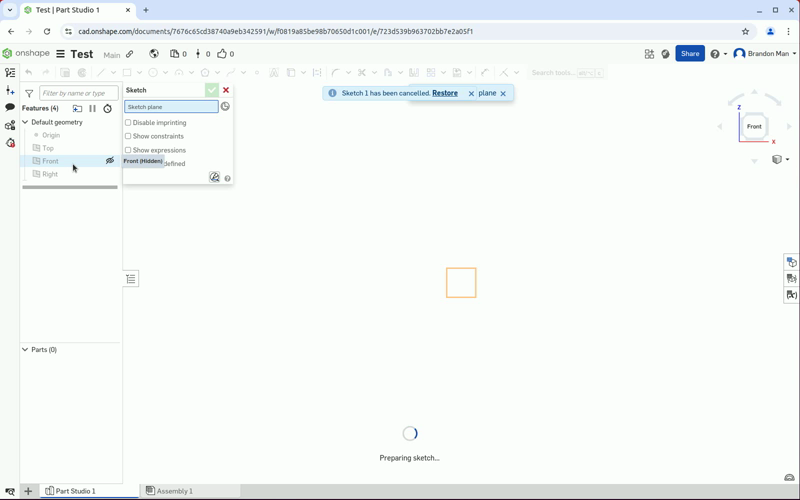
click(73, 163)
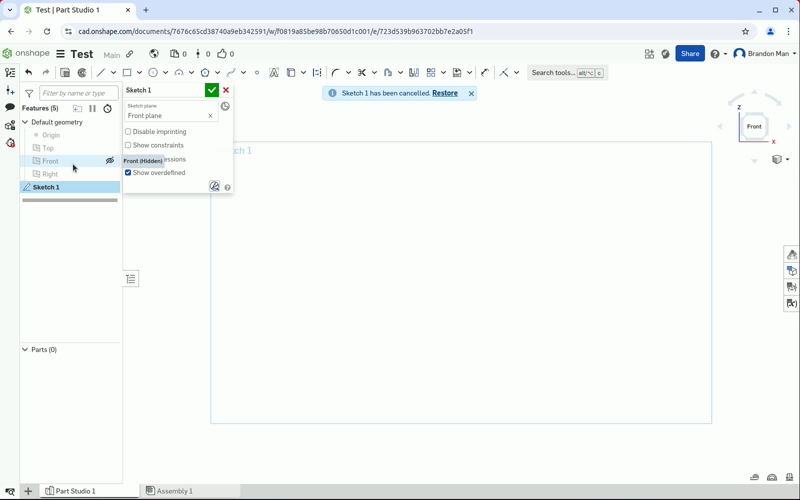
mouse_move(73, 352)
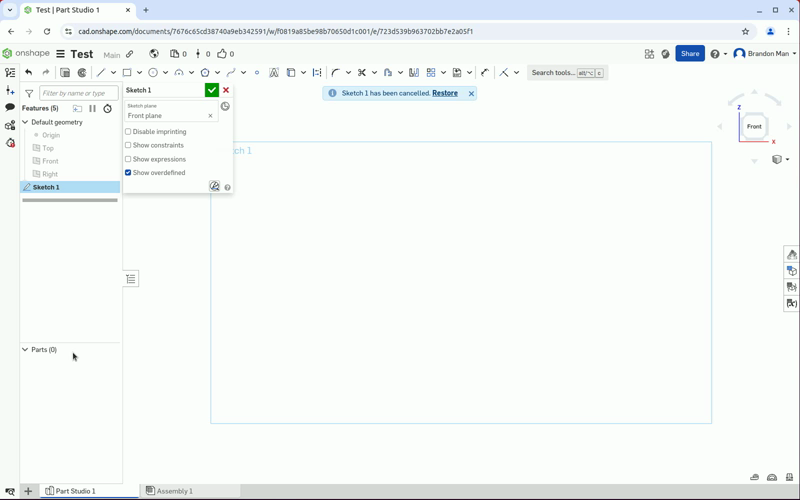
key(y)
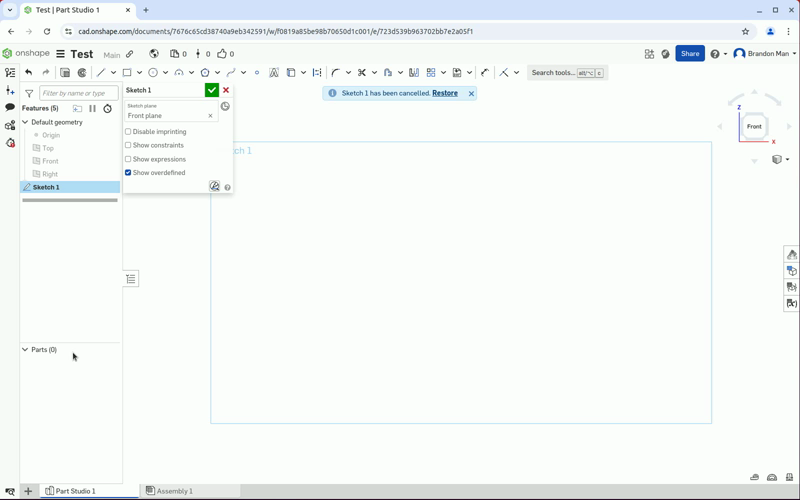
key(l)
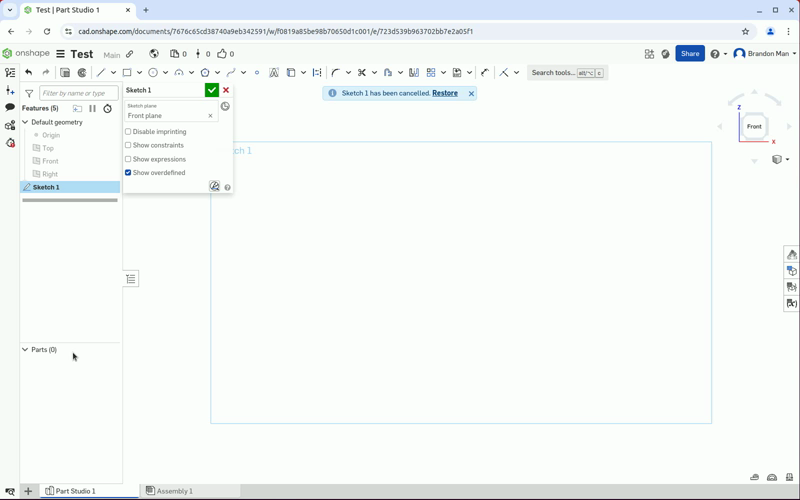
key_down(shift)
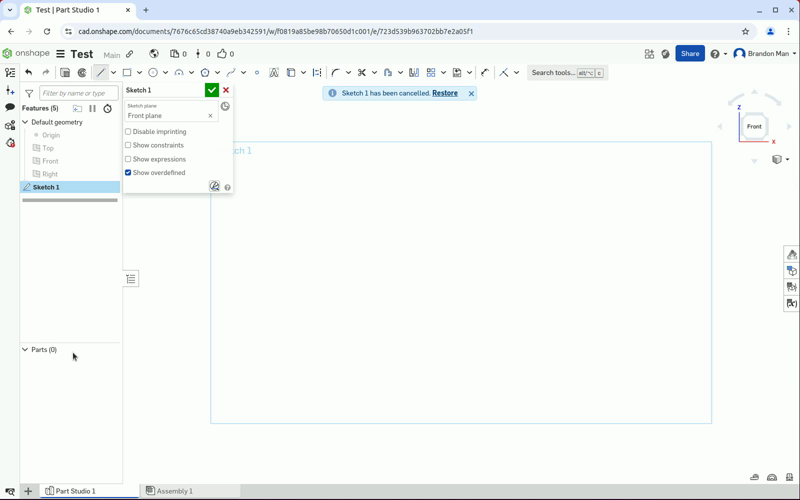
mouse_move(424, 335)
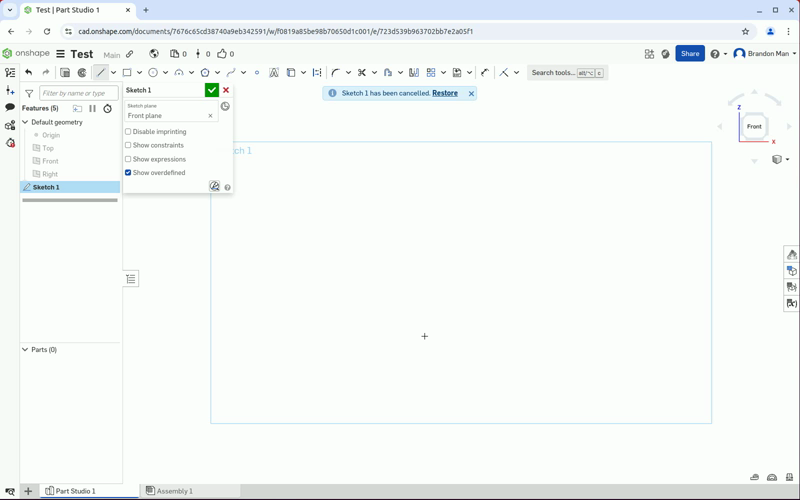
click(424, 335)
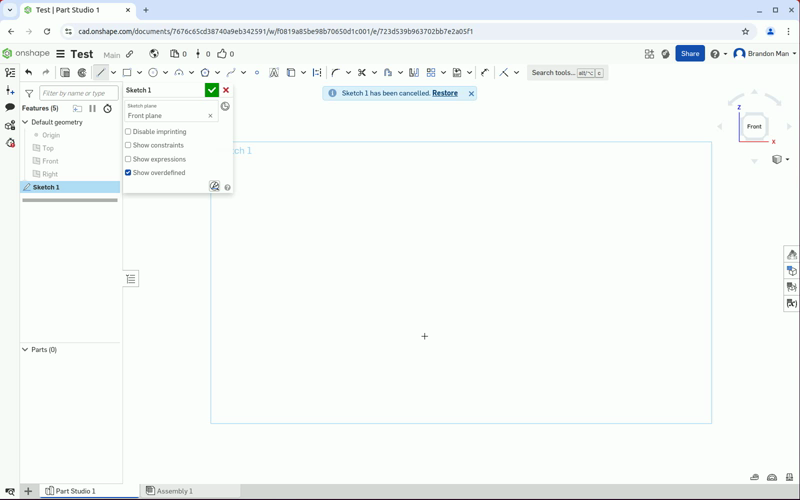
key_up(shift)
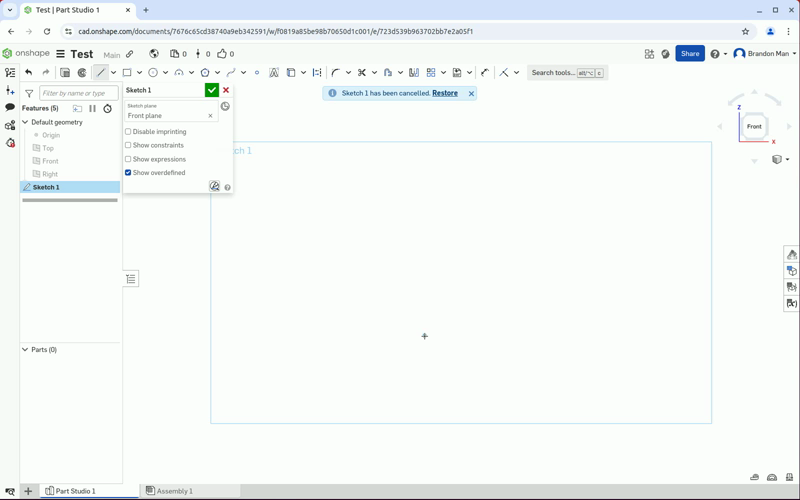
key_down(shift)
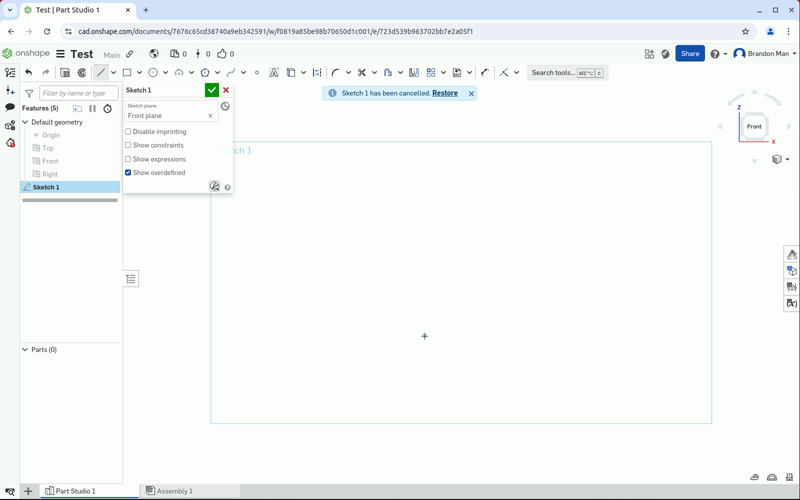
mouse_move(454, 335)
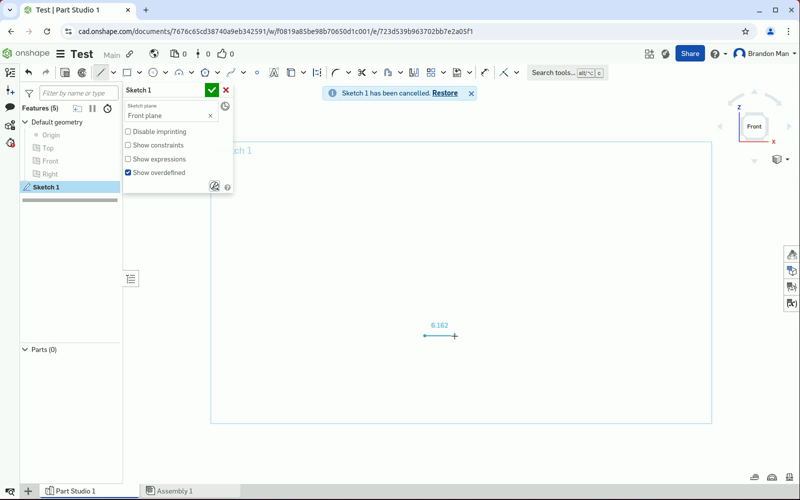
mouse_move(429, 335)
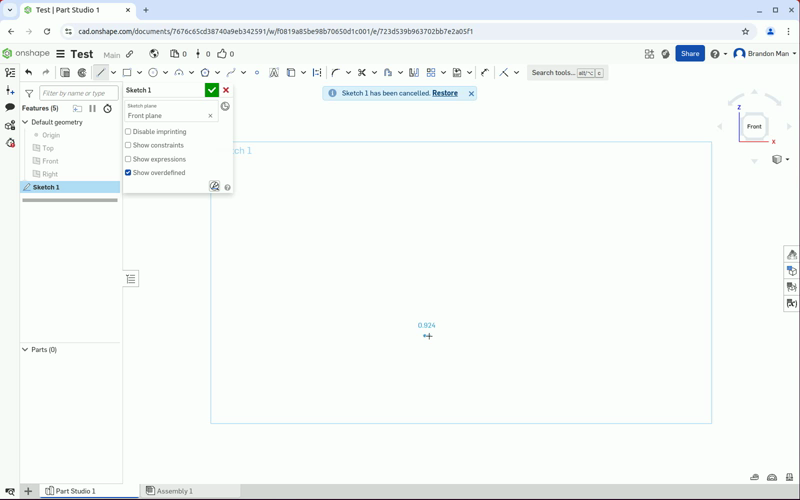
scroll(6)
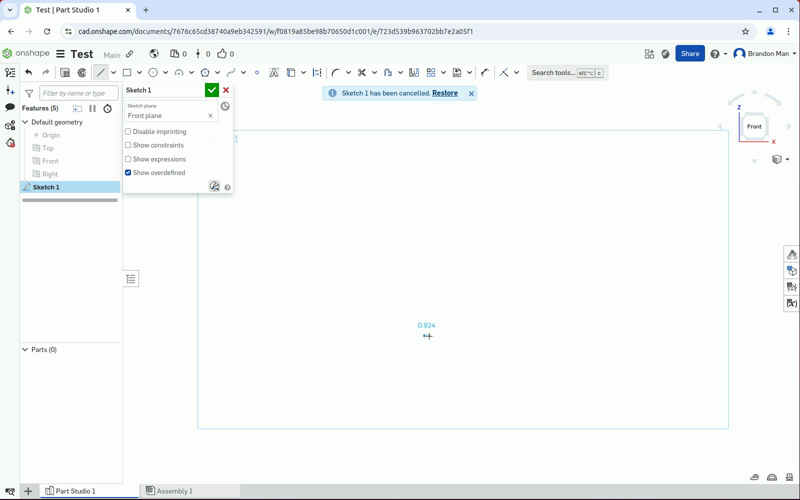
scroll(6)
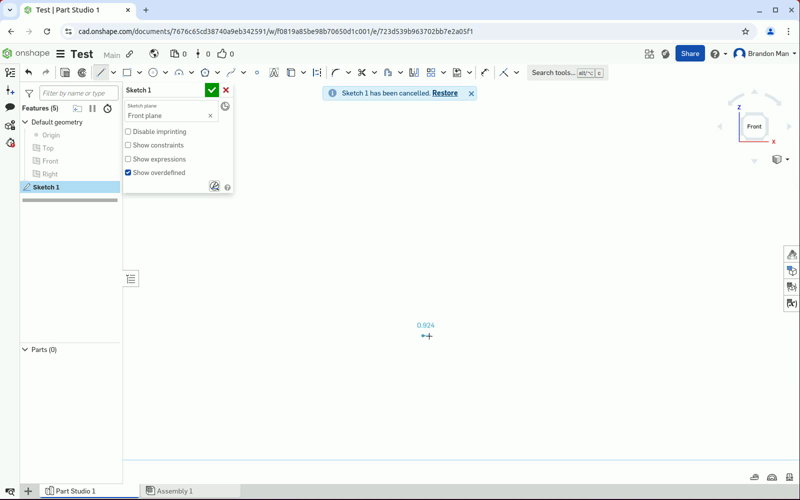
scroll(6)
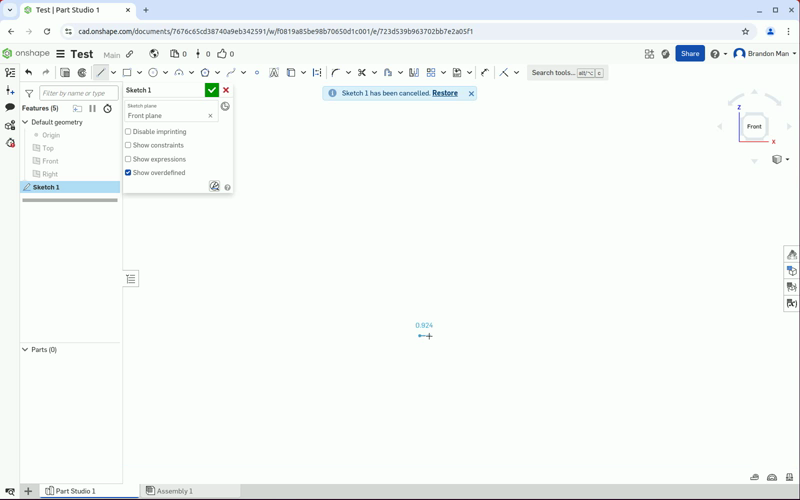
scroll(6)
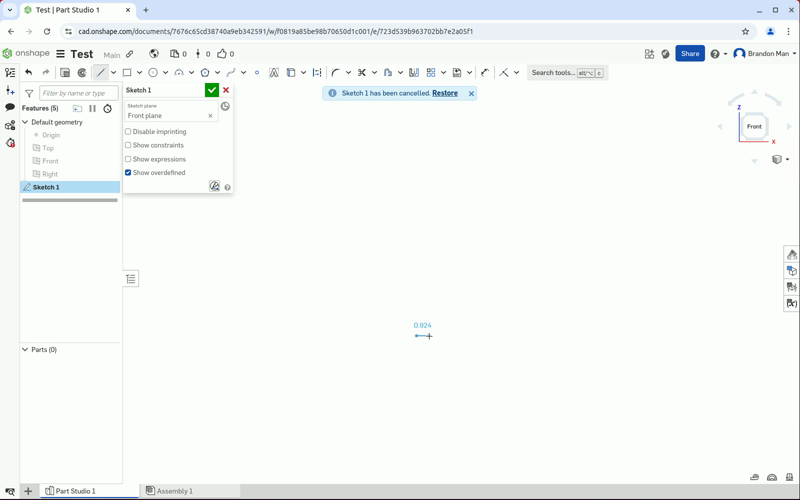
scroll(6)
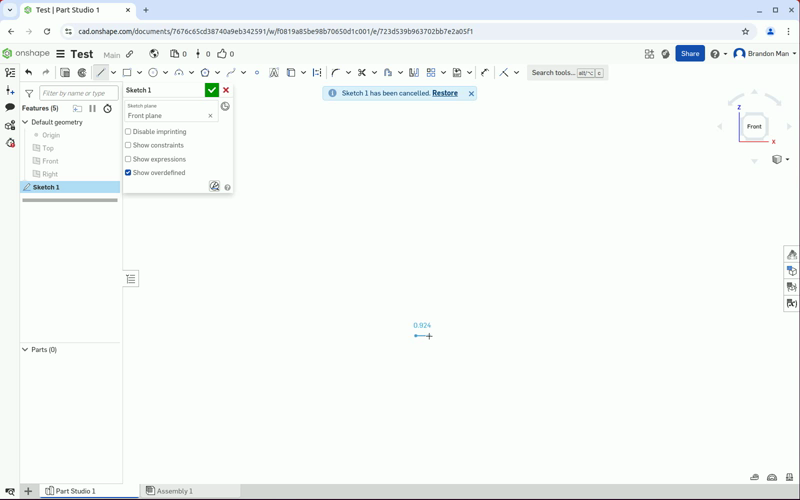
scroll(6)
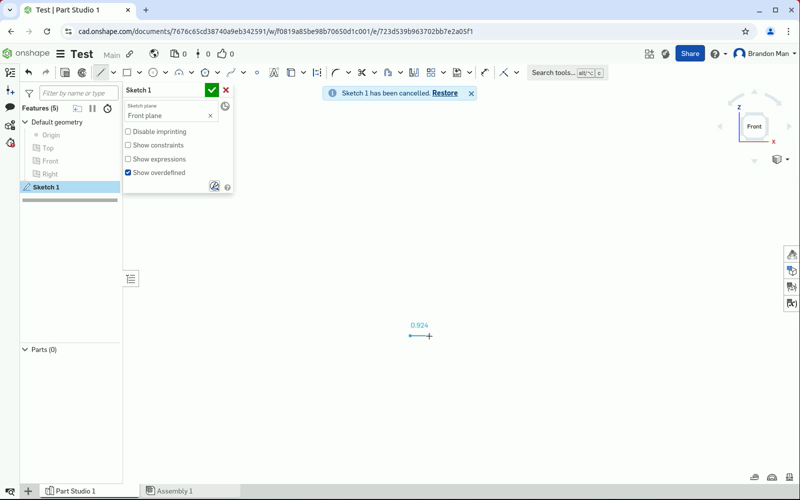
scroll(6)
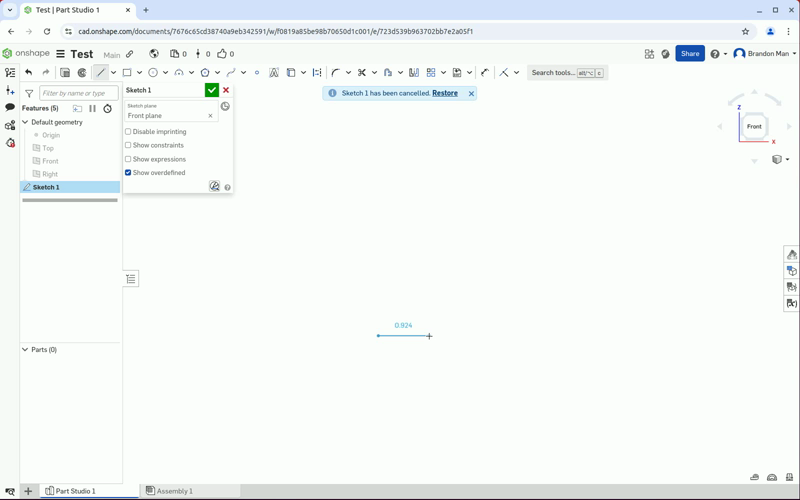
click(429, 335)
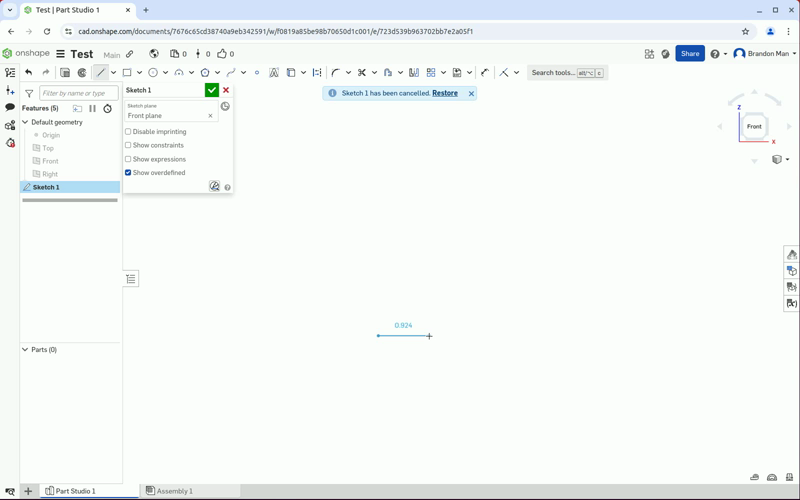
scroll(-6)
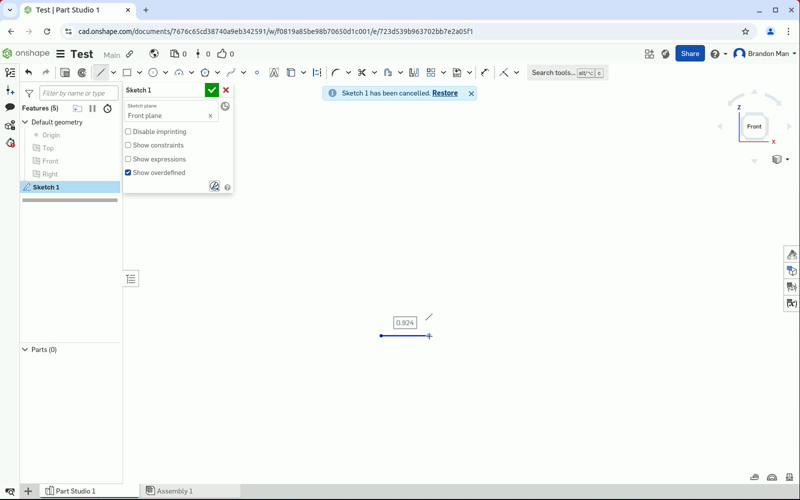
scroll(-6)
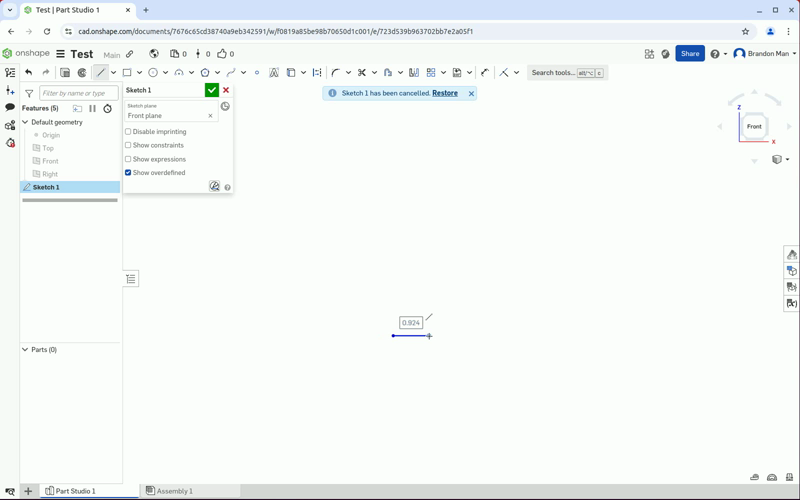
scroll(-6)
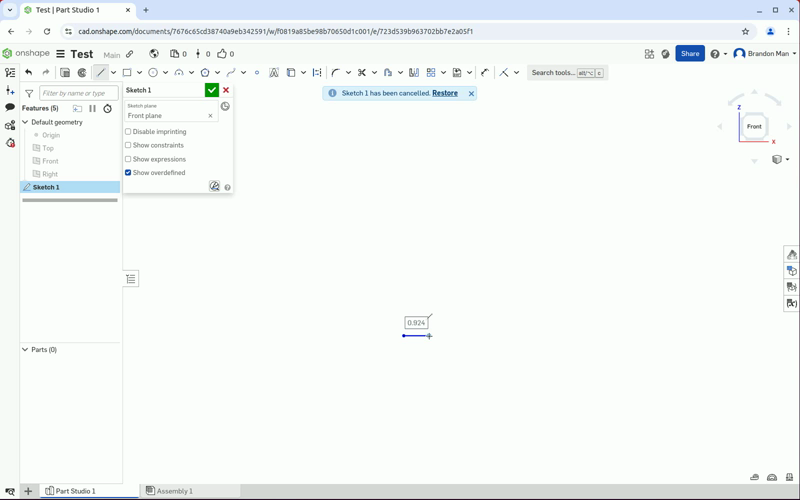
scroll(-6)
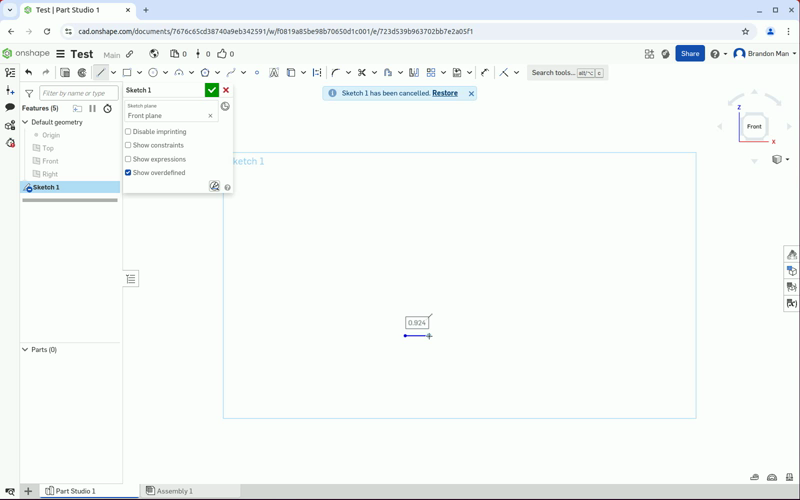
scroll(-6)
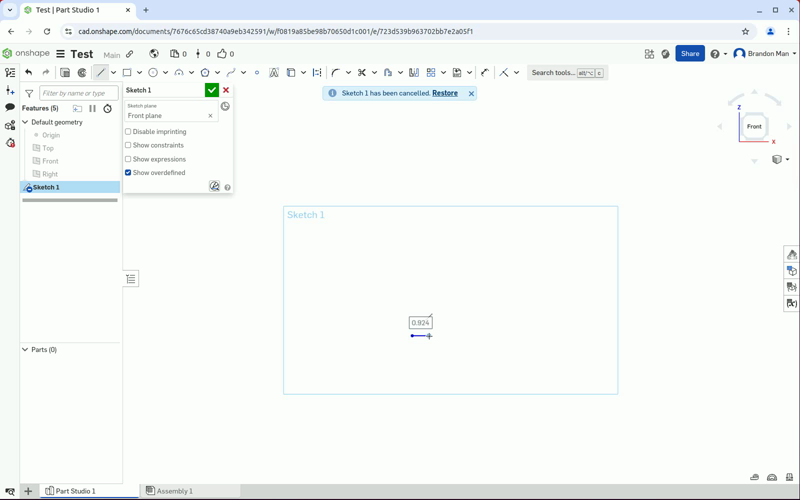
scroll(-6)
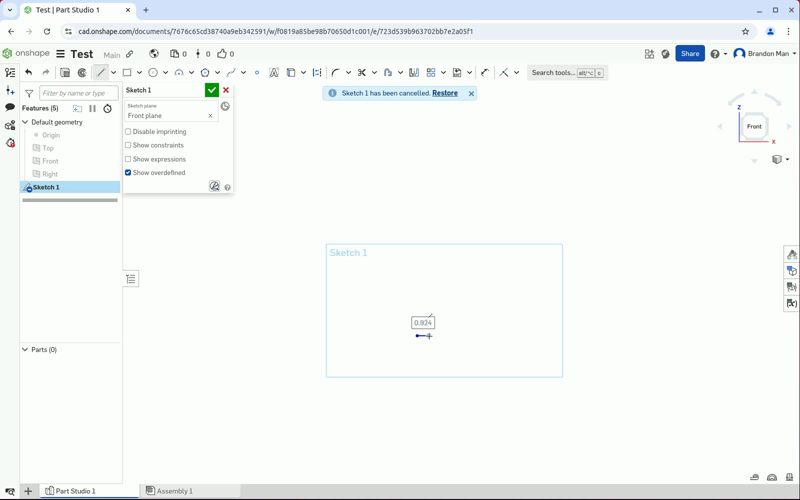
scroll(-6)
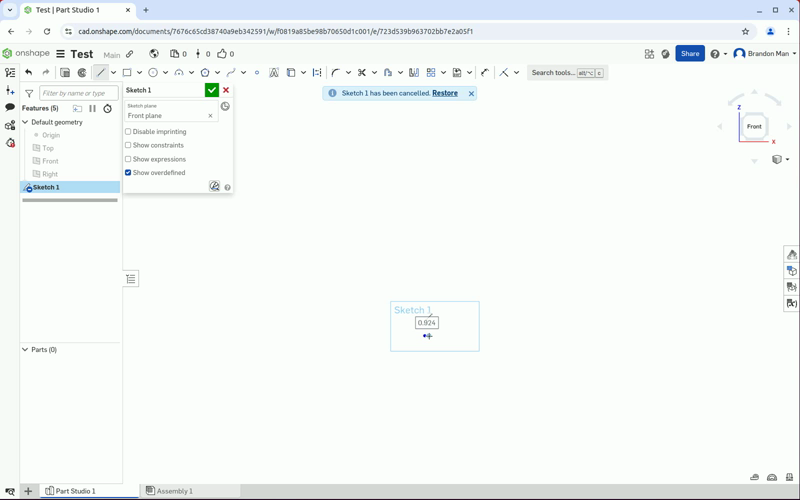
key_up(shift)
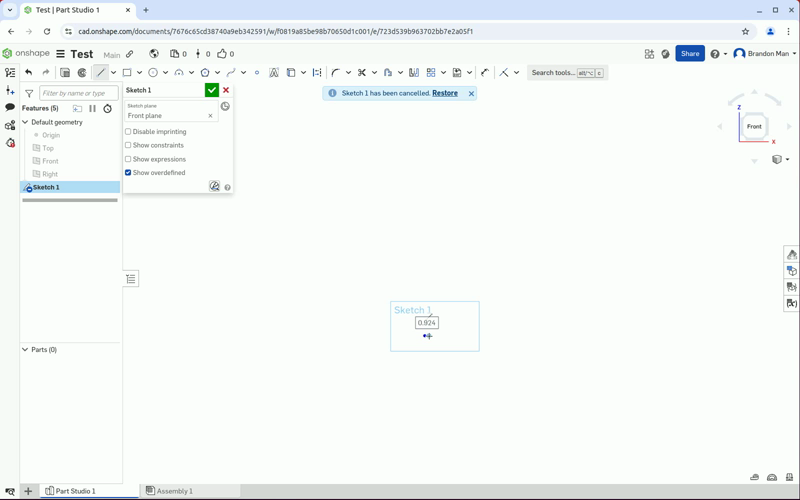
key_down(shift)
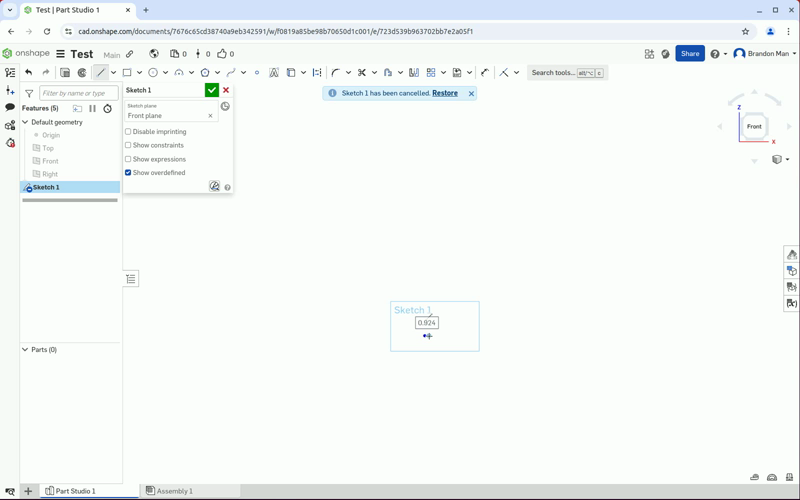
mouse_move(429, 254)
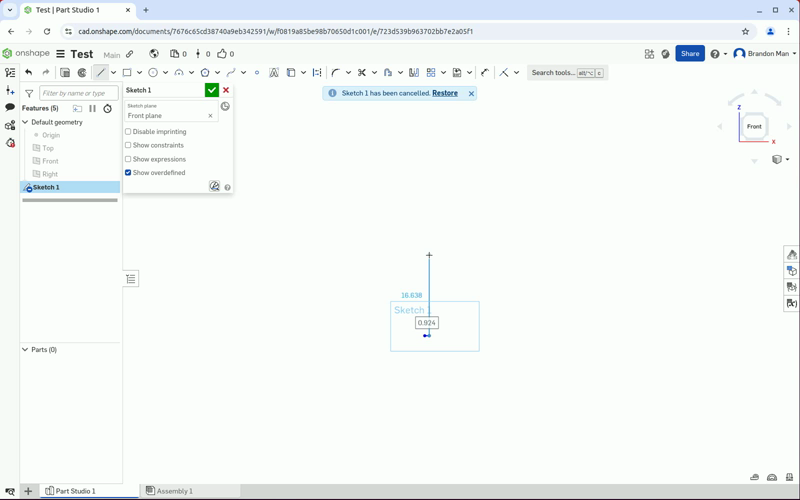
click(429, 254)
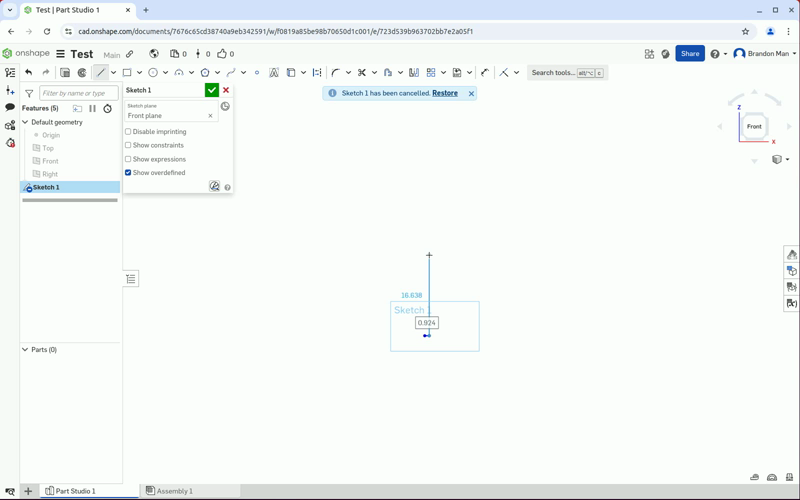
key_up(shift)
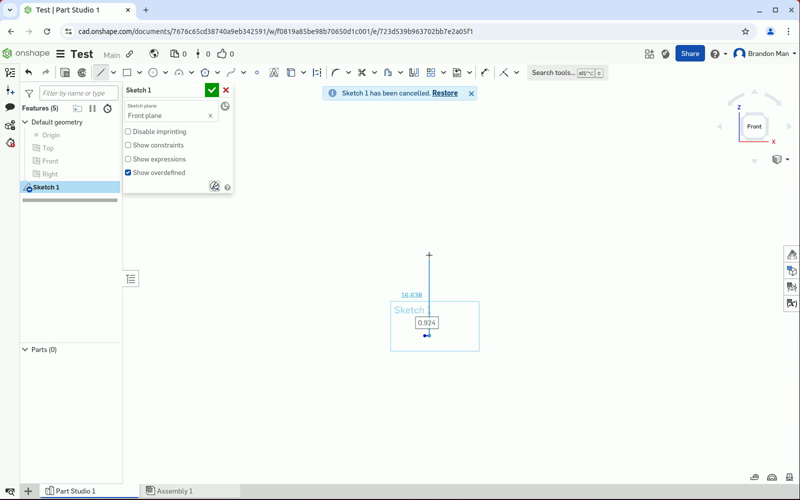
key(esc)
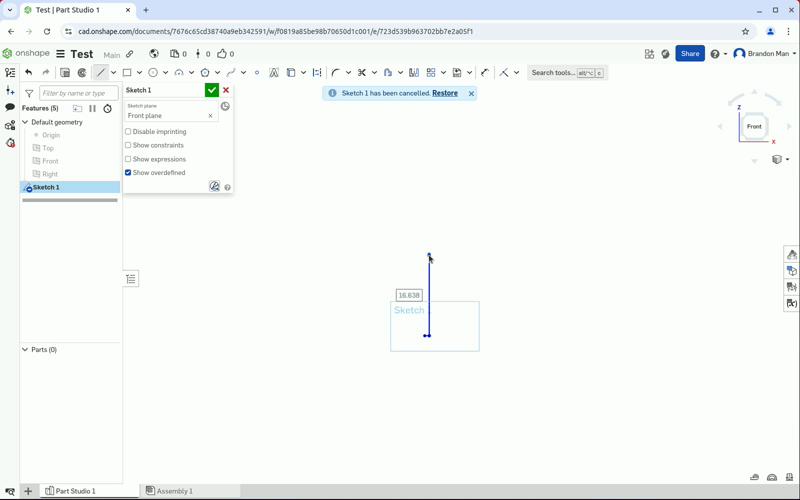
key(a)
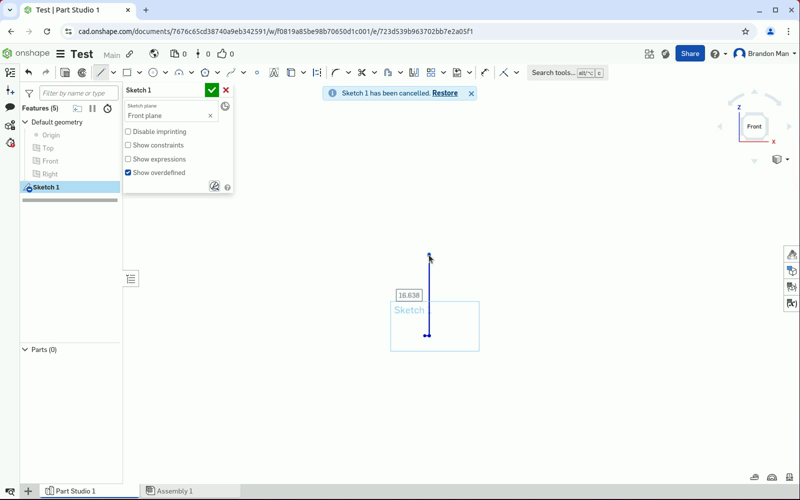
mouse_move(429, 254)
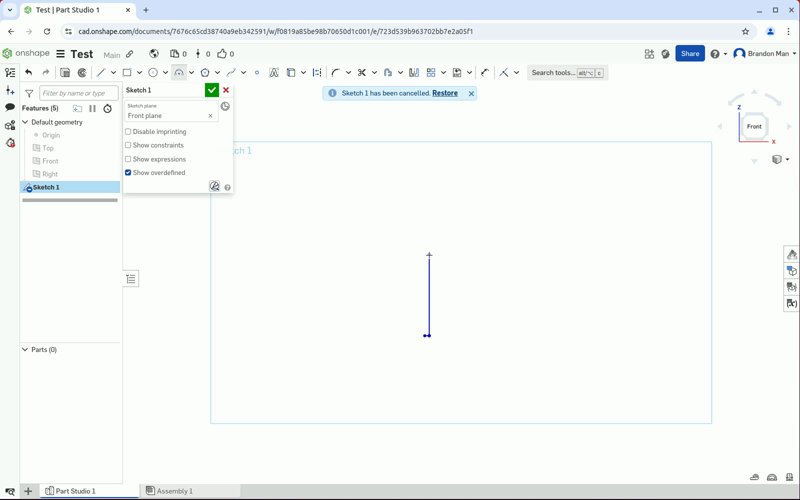
click(429, 254)
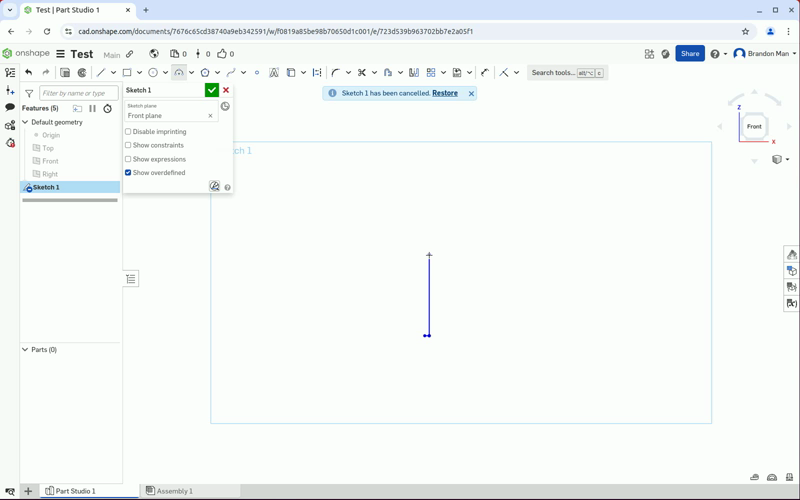
key_down(shift)
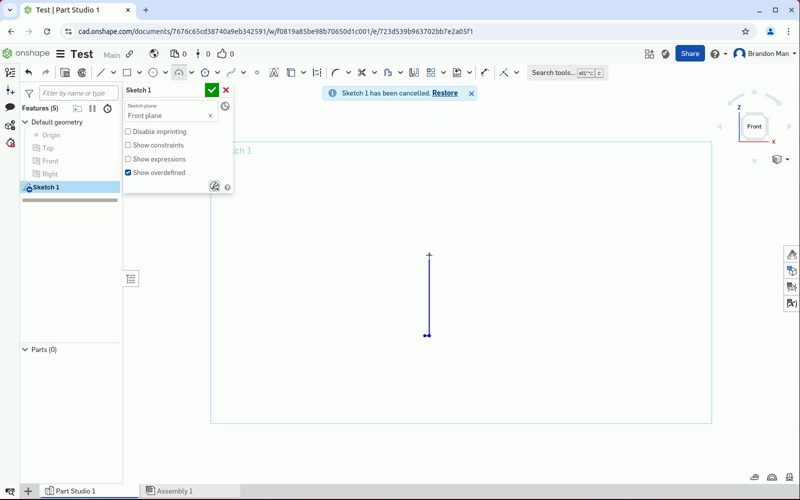
mouse_move(495, 254)
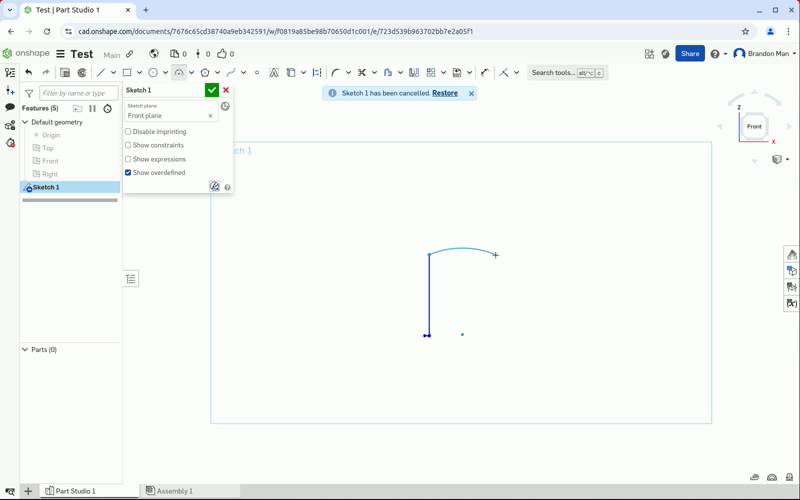
click(495, 254)
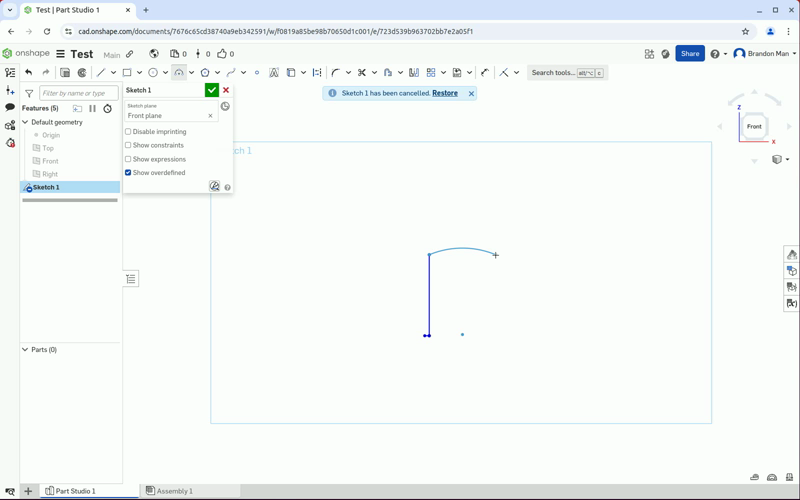
mouse_move(462, 245)
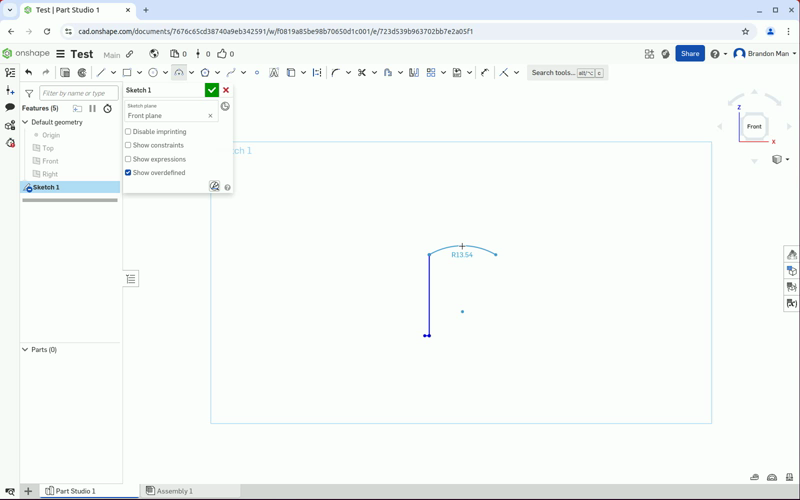
click(462, 245)
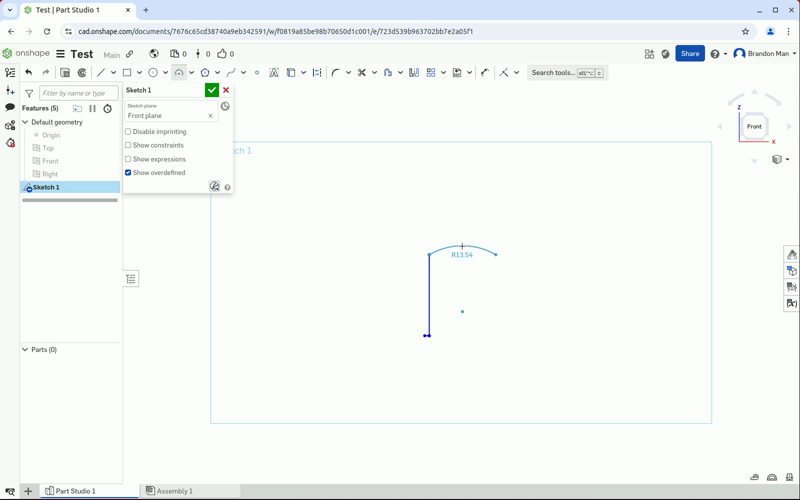
key_up(shift)
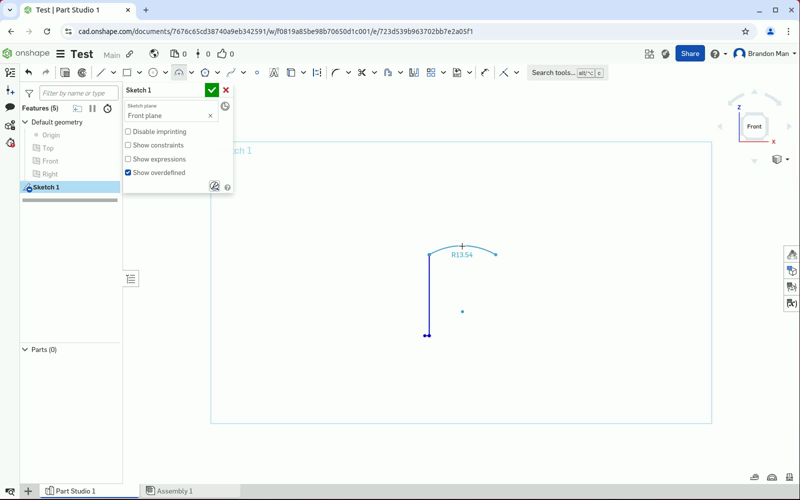
key(esc)
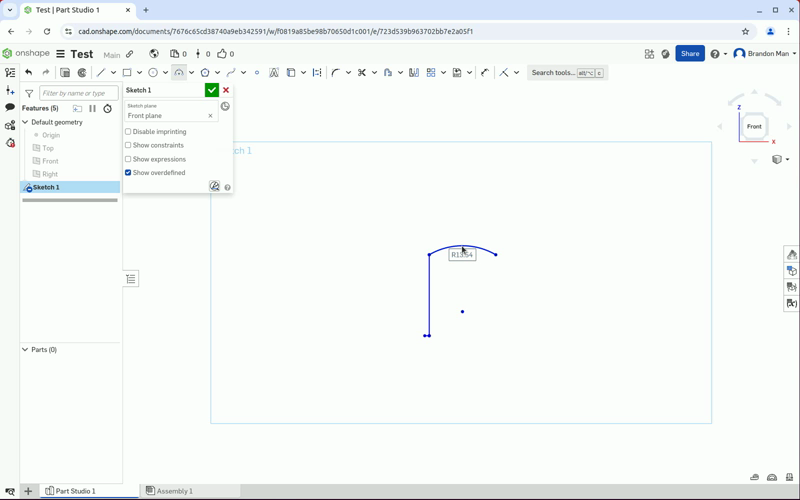
key(l)
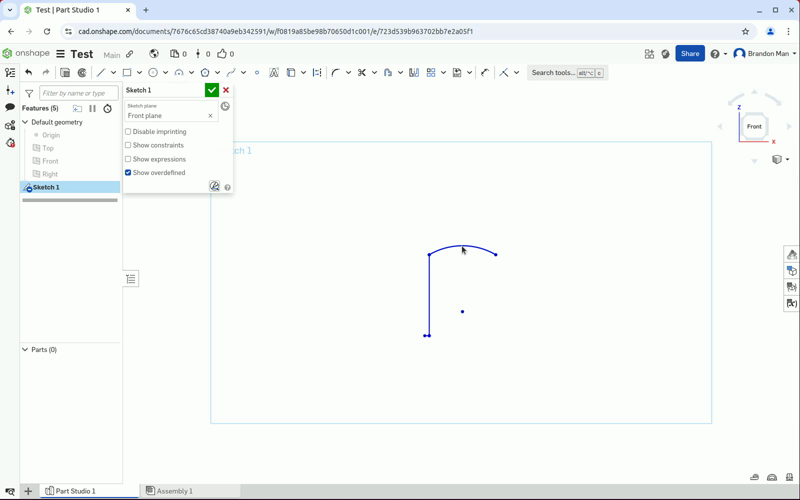
mouse_move(495, 254)
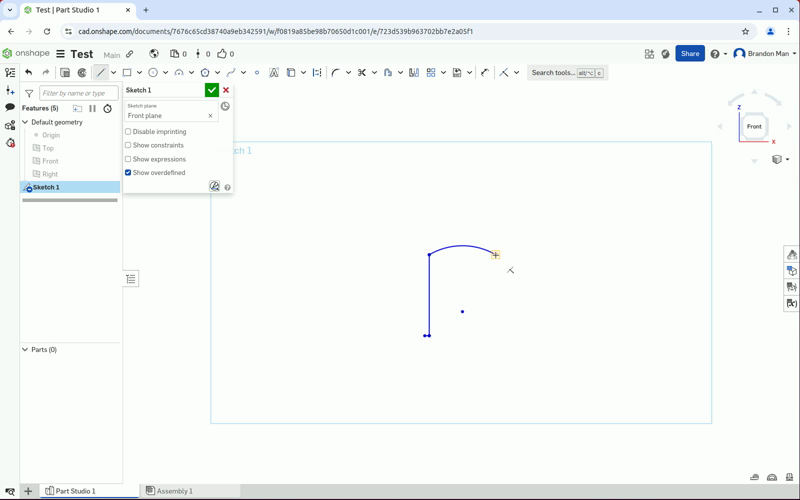
click(495, 254)
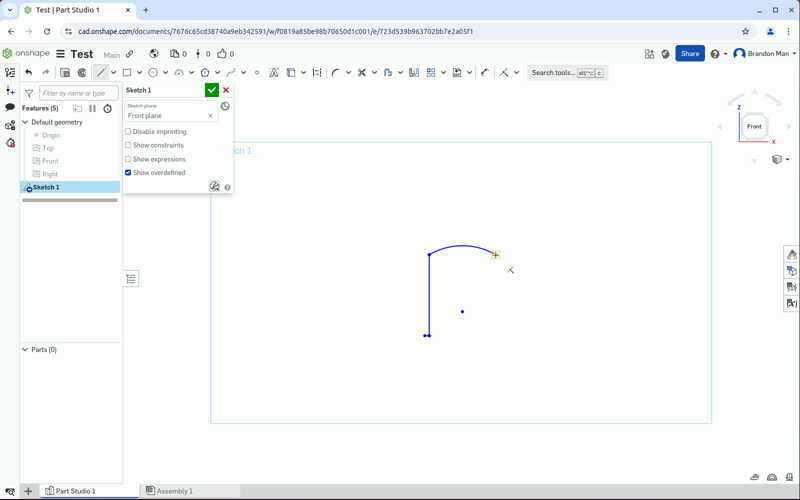
key_down(shift)
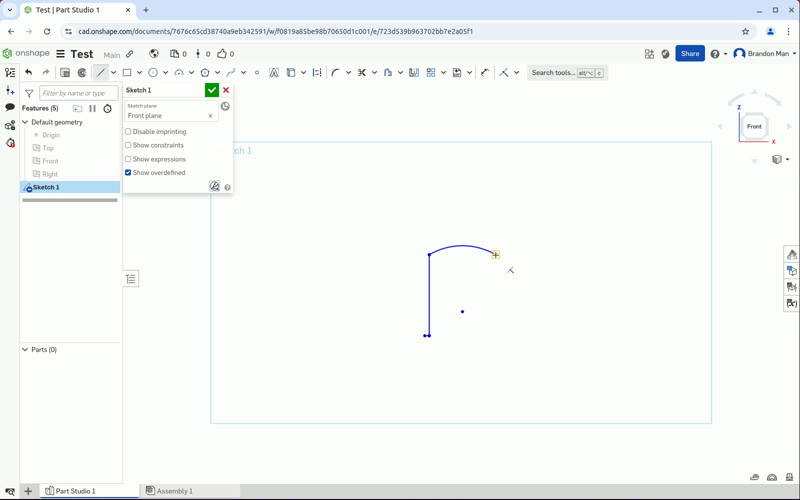
mouse_move(495, 335)
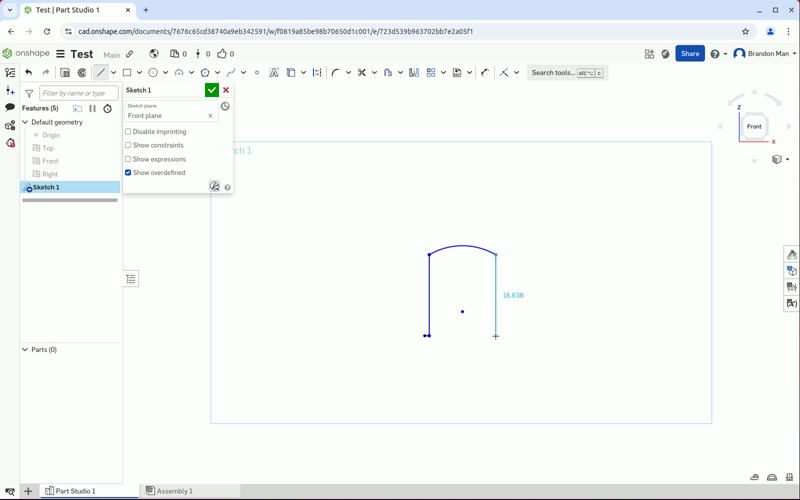
click(495, 335)
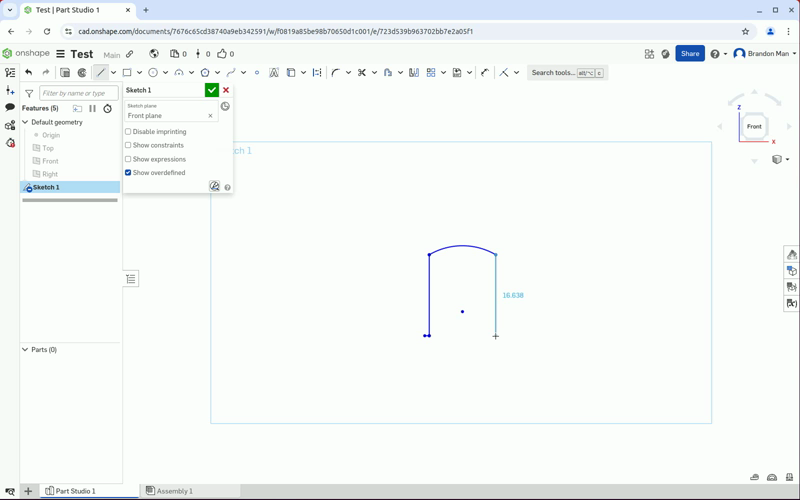
key_up(shift)
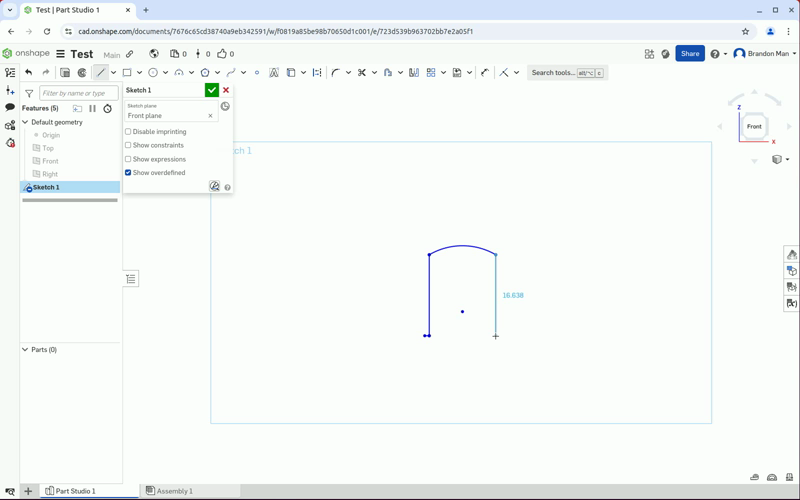
key_down(shift)
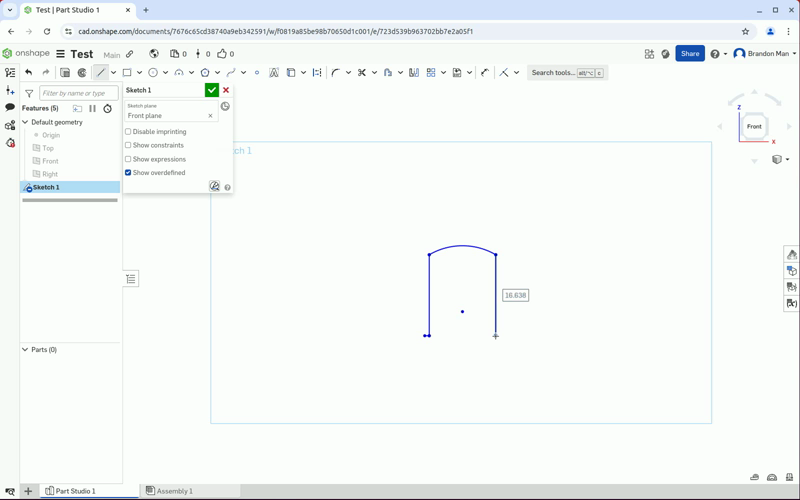
mouse_move(525, 335)
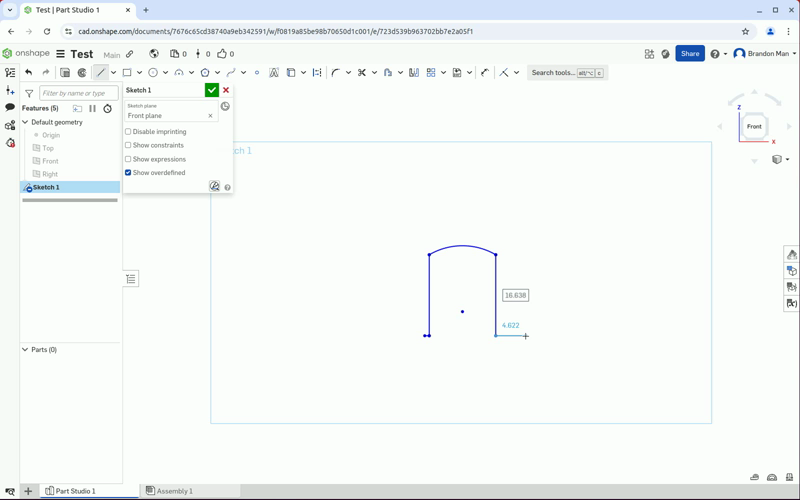
mouse_move(500, 335)
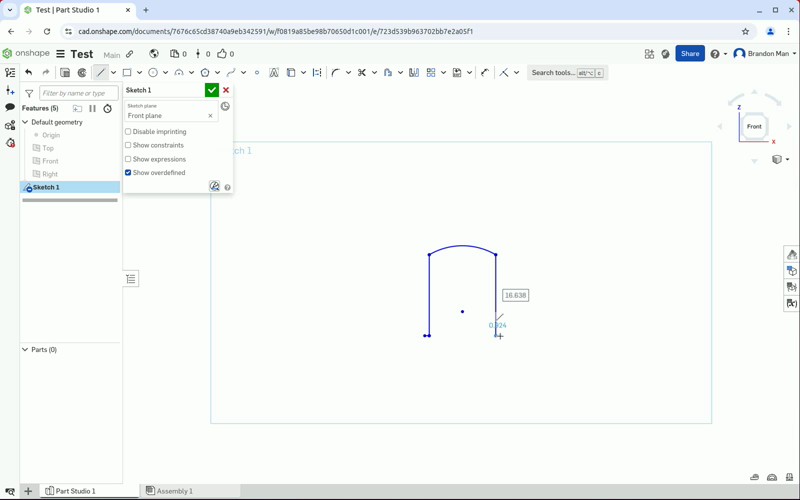
scroll(6)
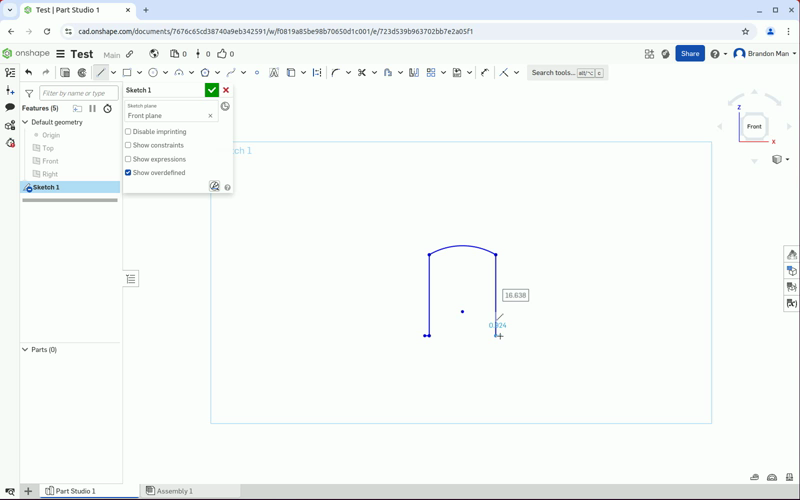
scroll(6)
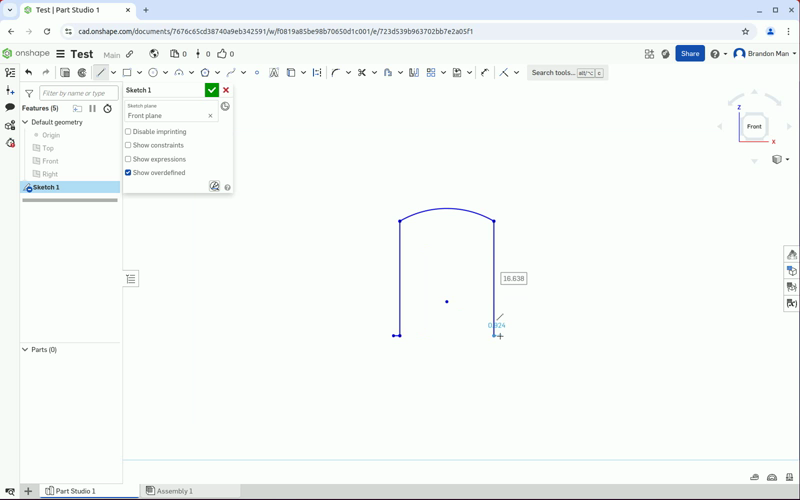
scroll(6)
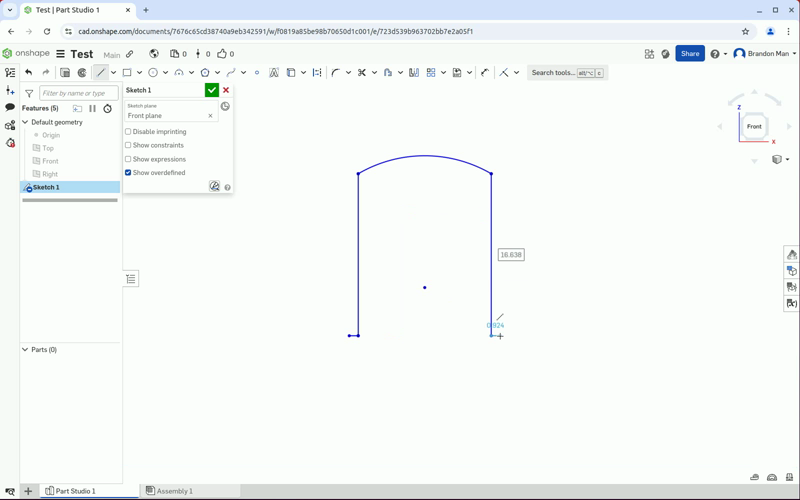
scroll(6)
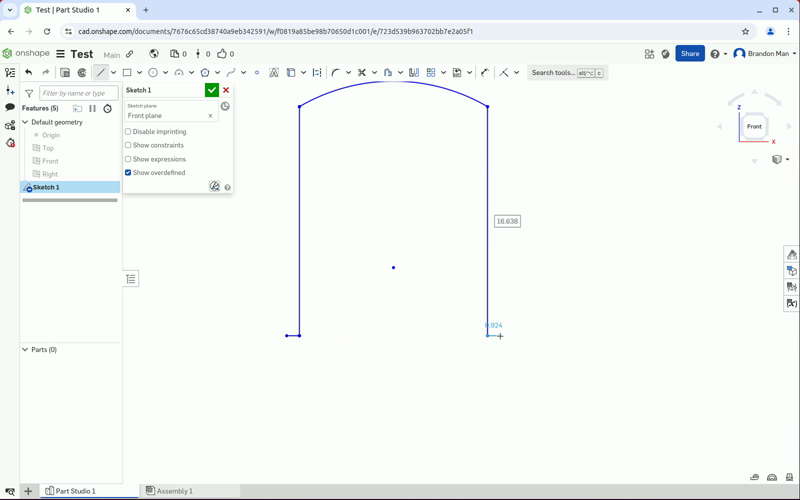
scroll(6)
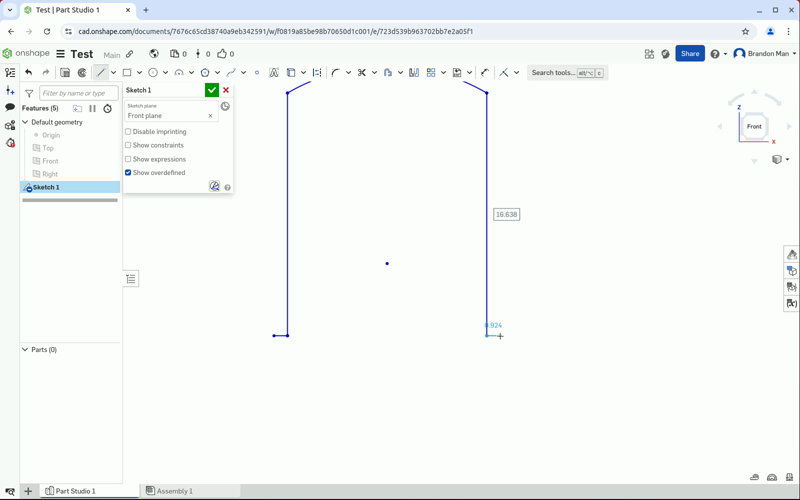
scroll(6)
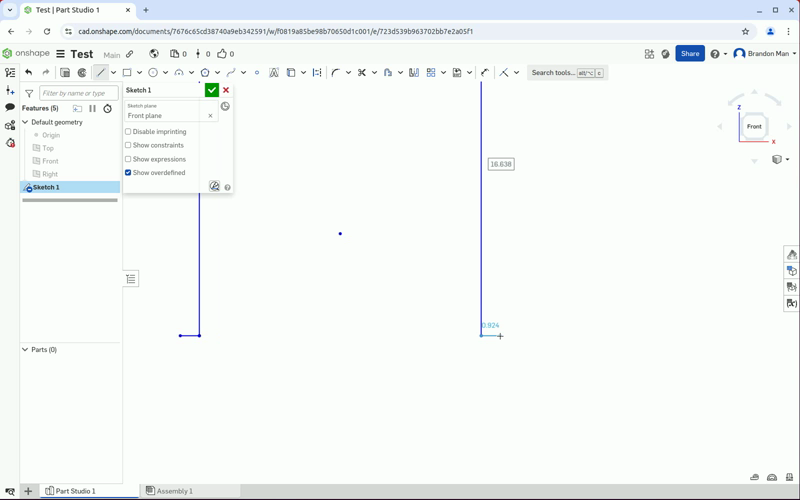
scroll(6)
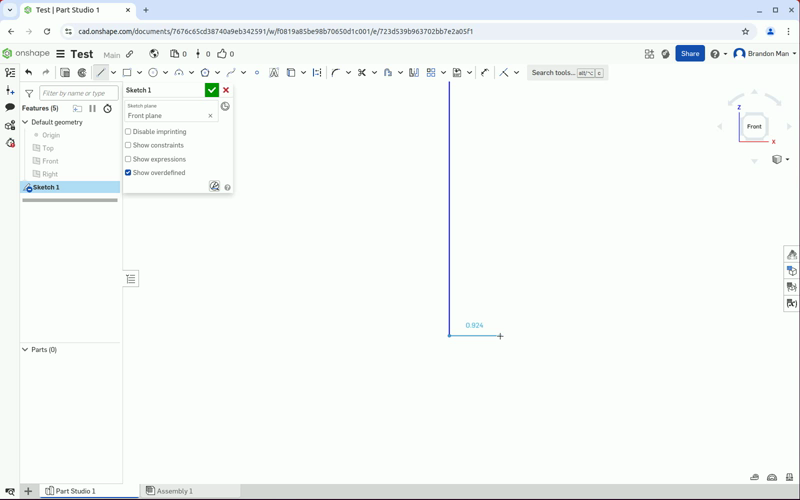
click(500, 335)
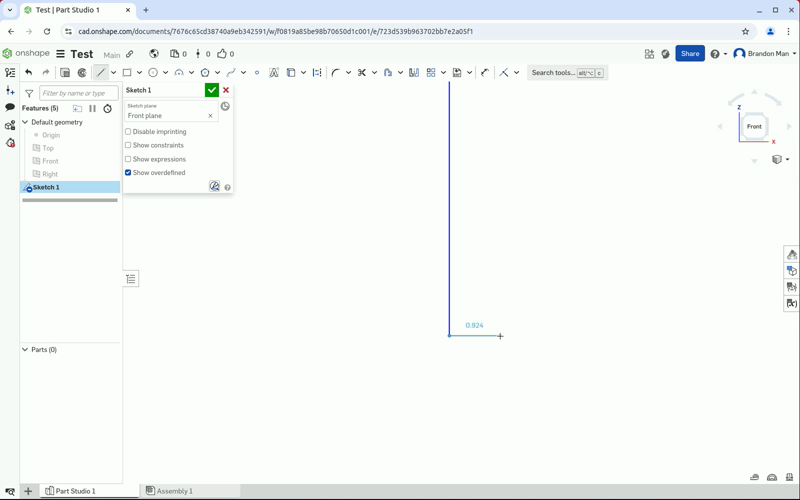
scroll(-6)
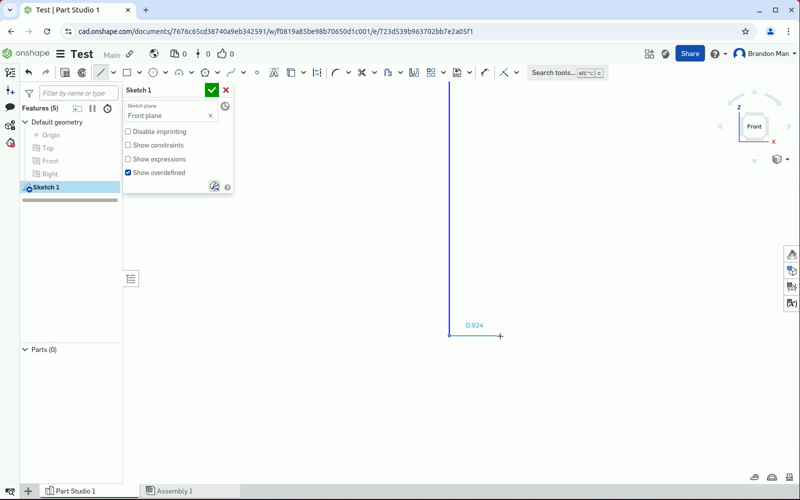
scroll(-6)
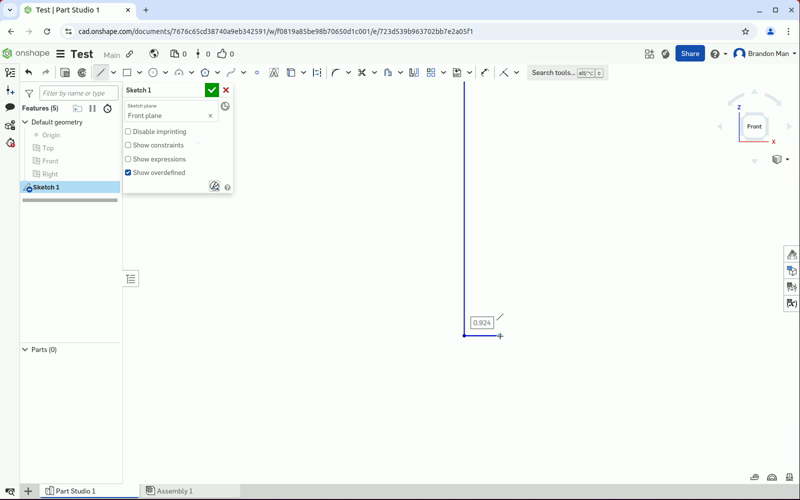
scroll(-6)
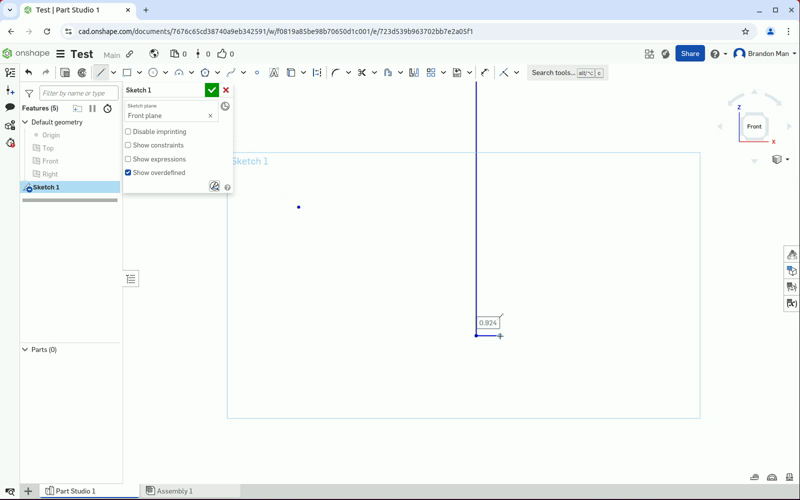
scroll(-6)
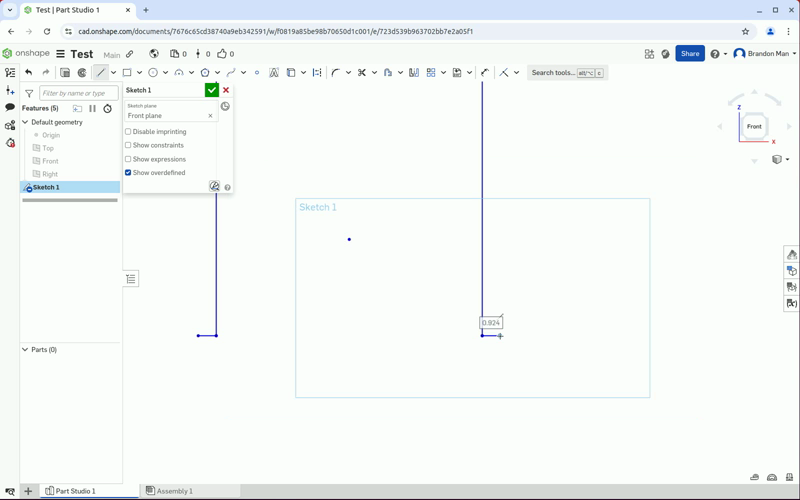
scroll(-6)
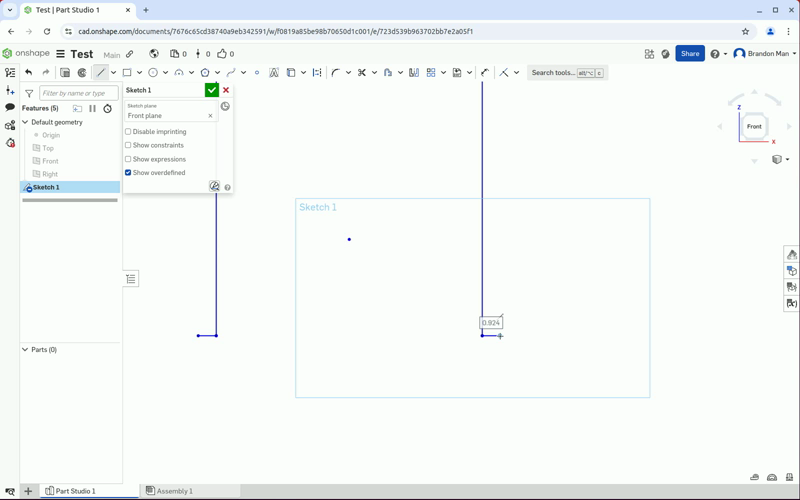
scroll(-6)
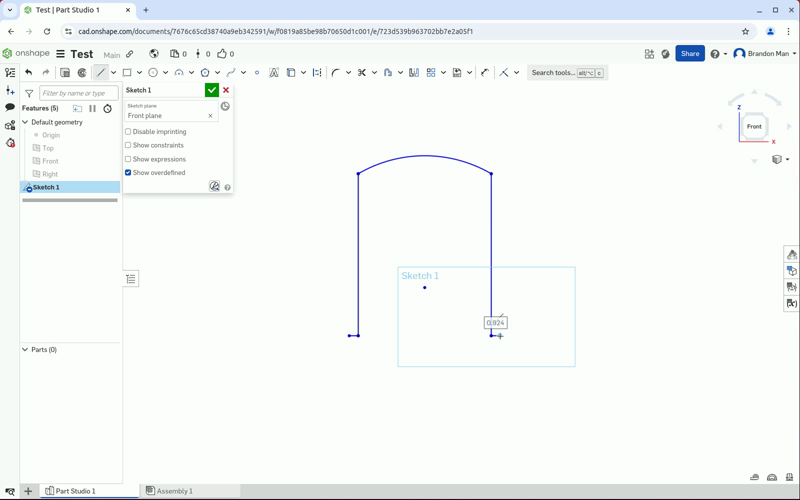
scroll(-6)
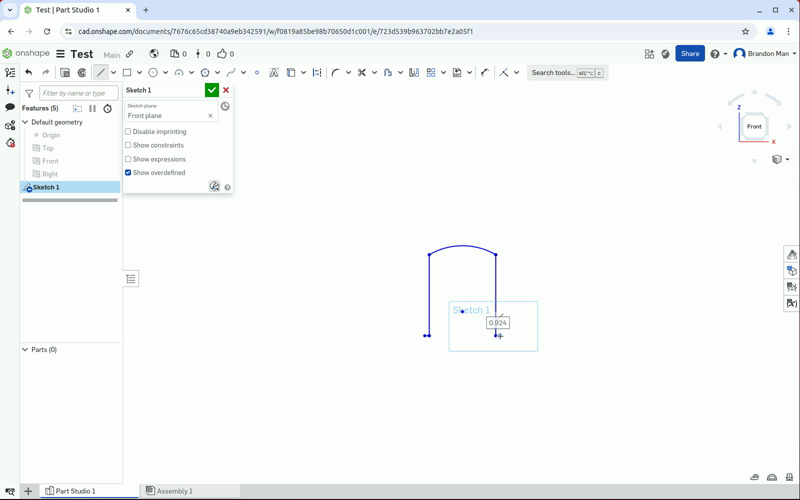
key_up(shift)
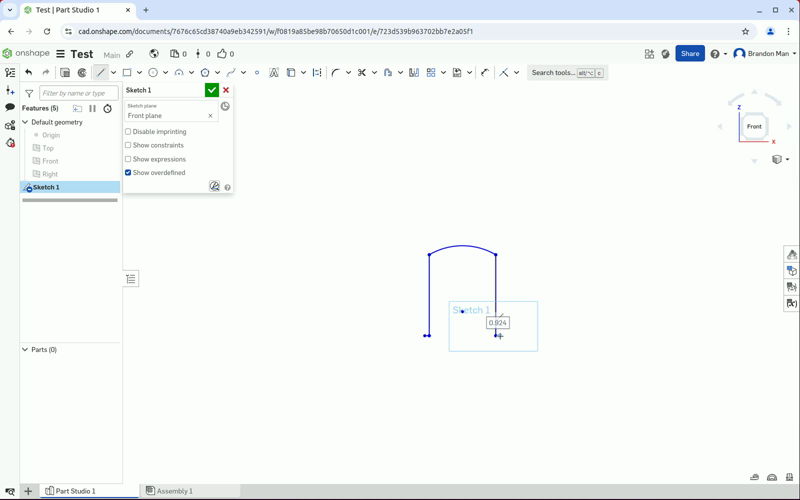
key_down(shift)
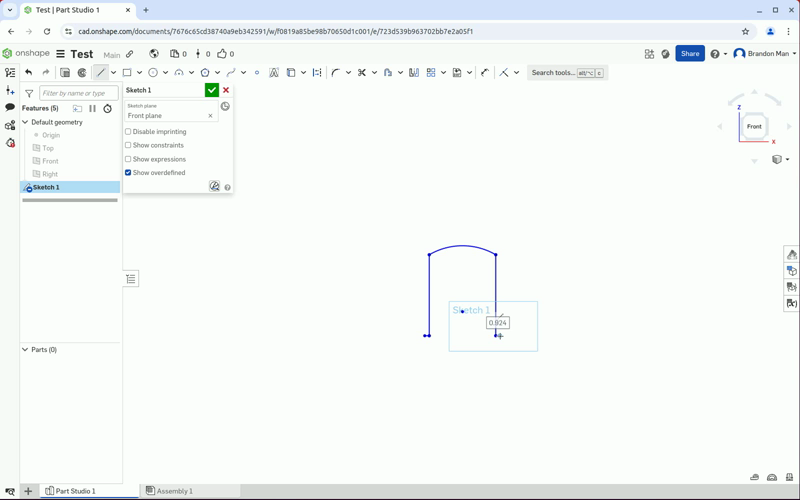
mouse_move(500, 230)
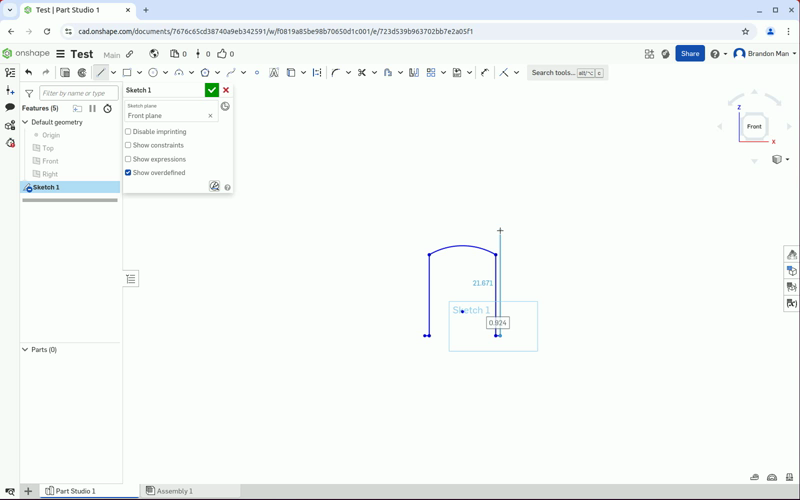
click(500, 230)
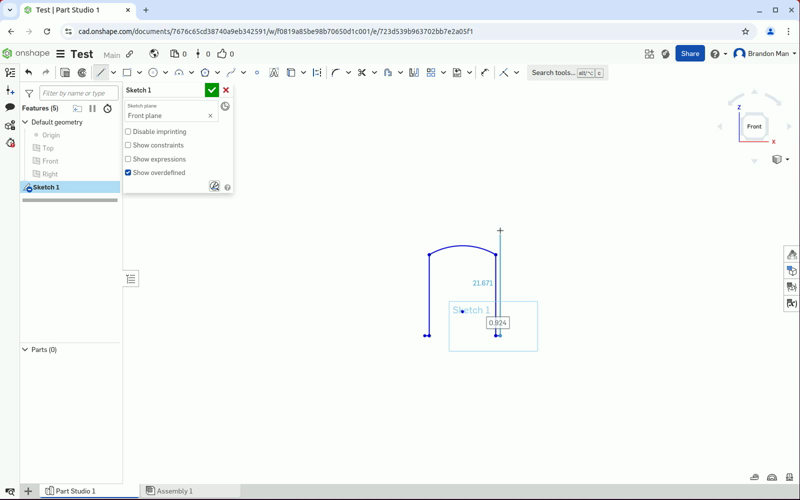
key_up(shift)
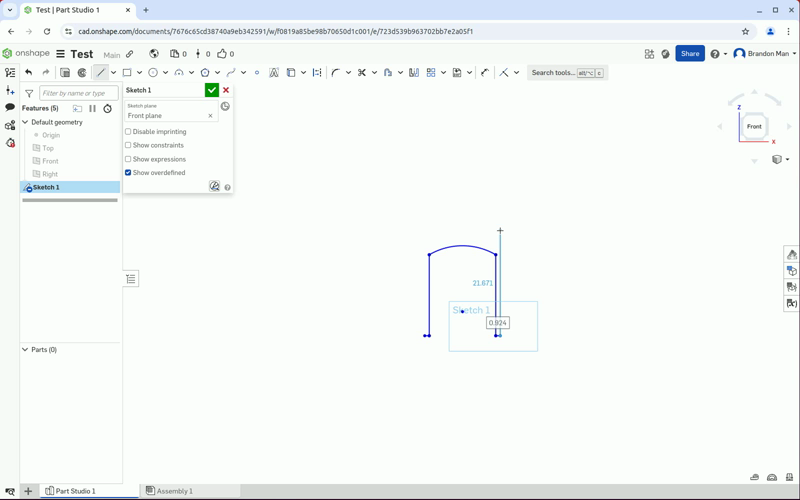
key_down(shift)
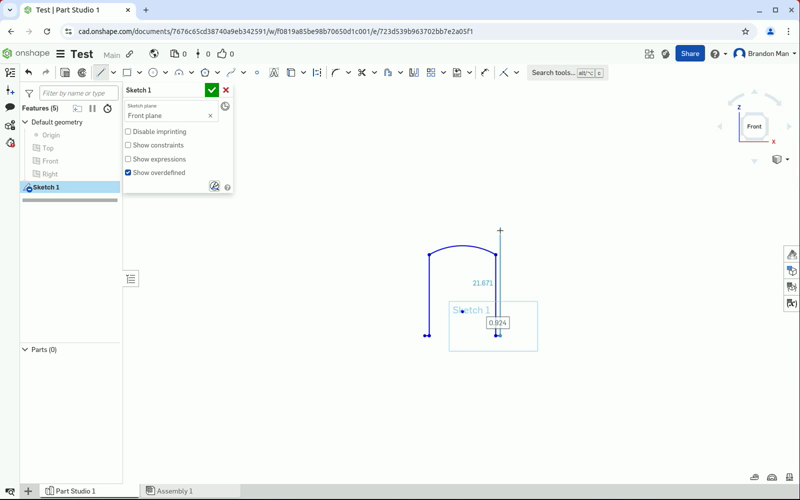
mouse_move(424, 230)
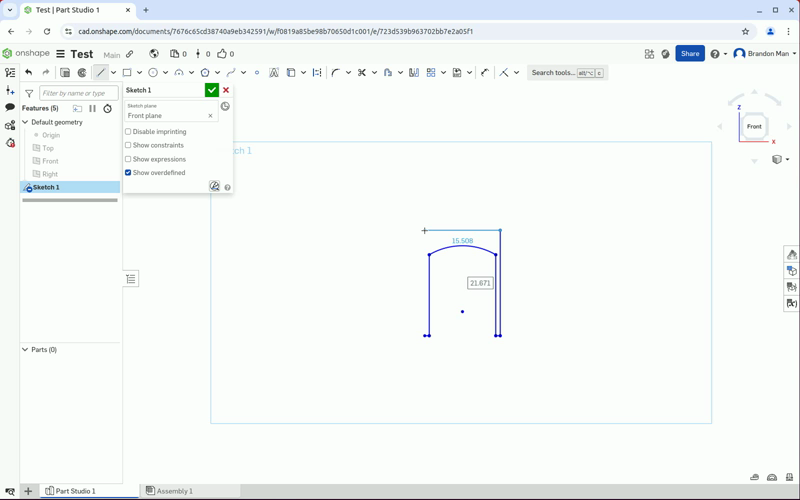
click(424, 230)
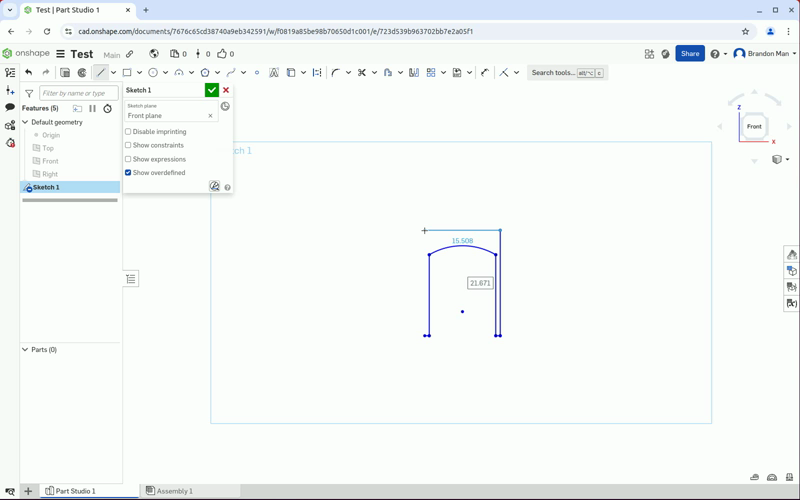
key_up(shift)
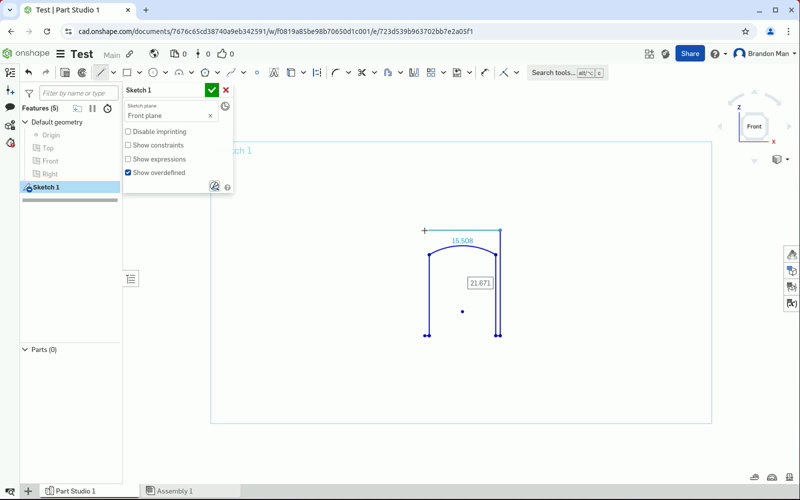
key_down(shift)
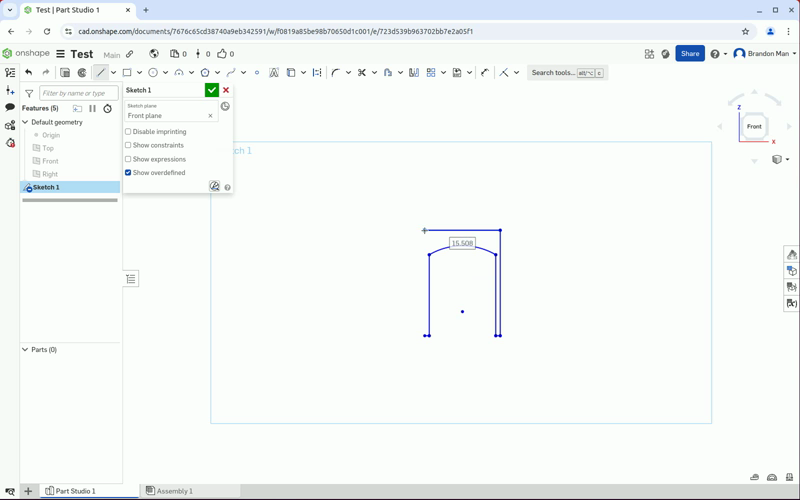
mouse_move(424, 335)
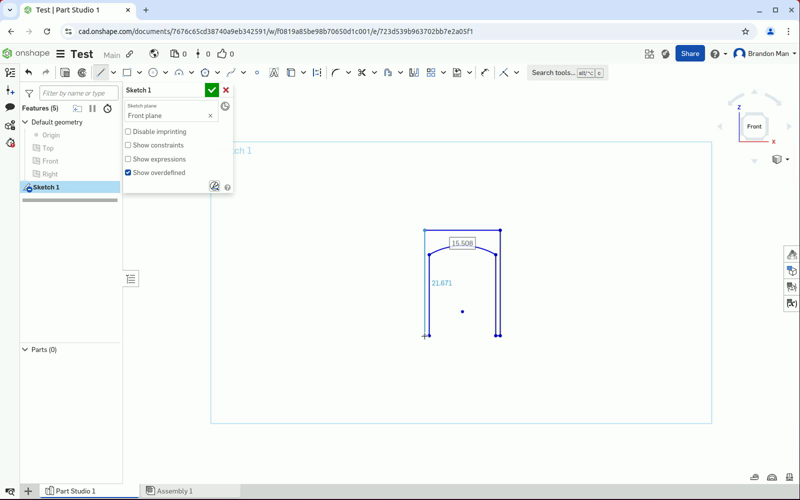
key_up(shift)
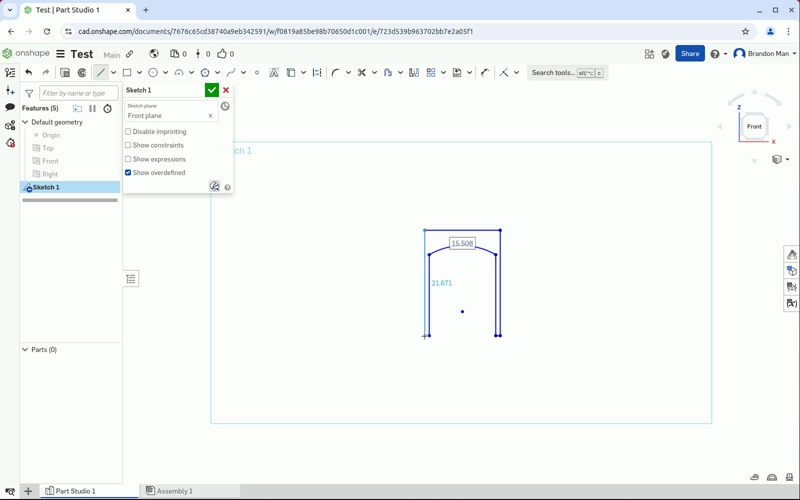
click(424, 335)
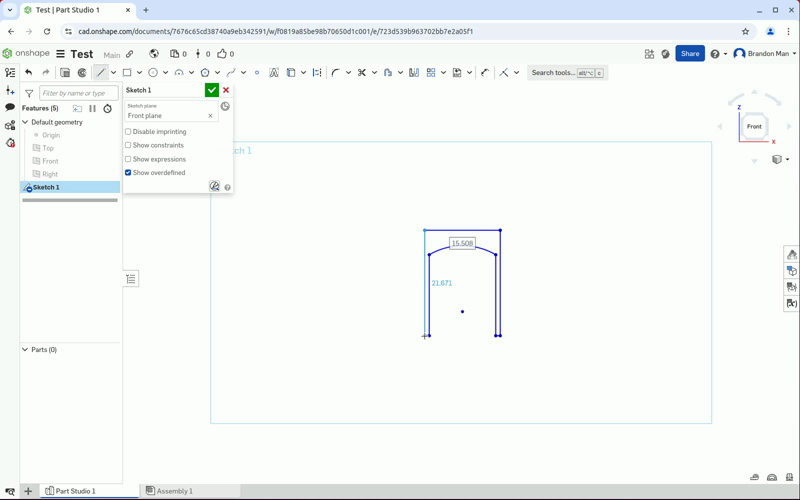
key(esc)
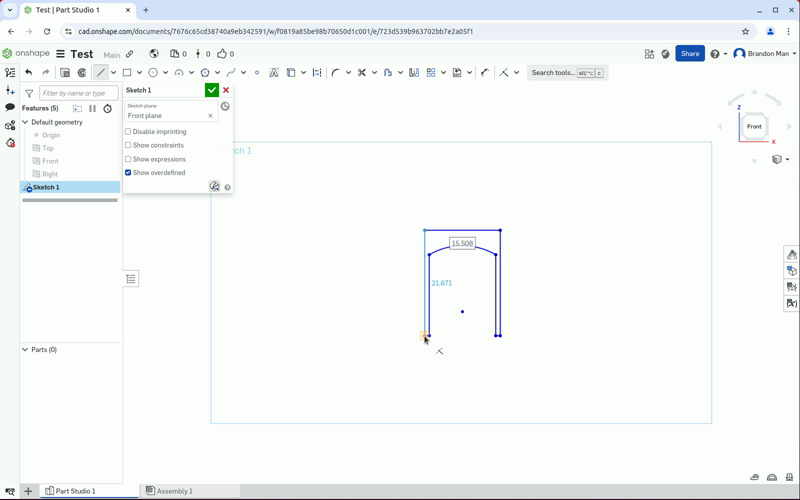
mouse_move(428, 231)
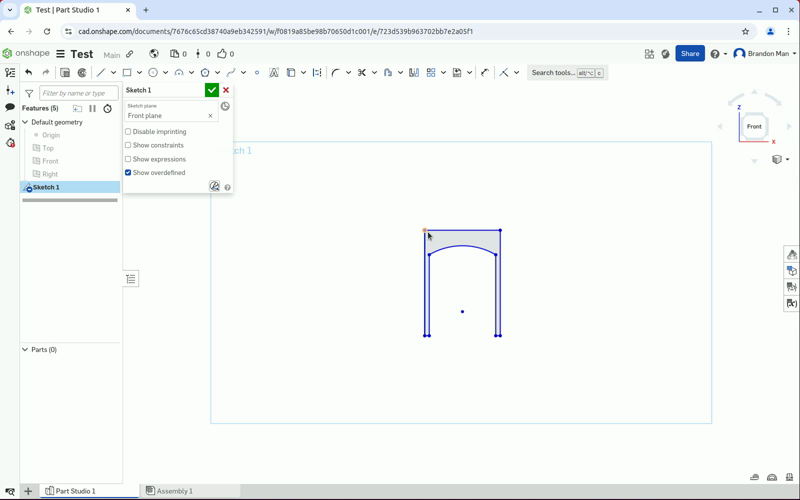
click(428, 231)
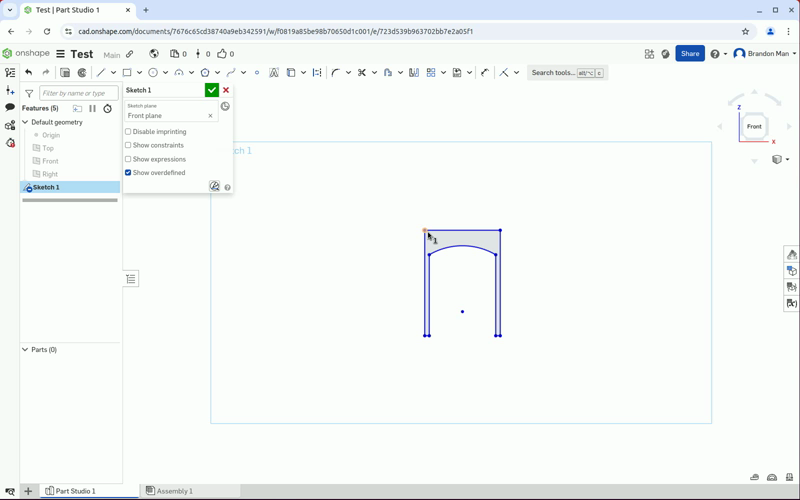
mouse_move(73, 352)
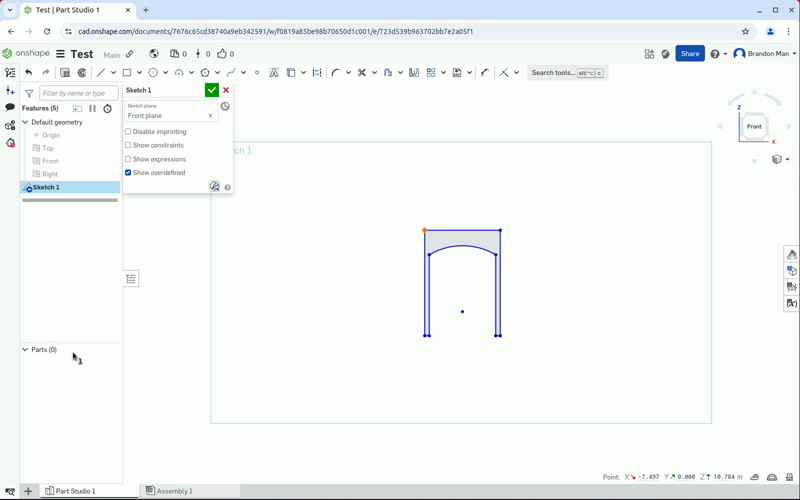
key(shift+y)
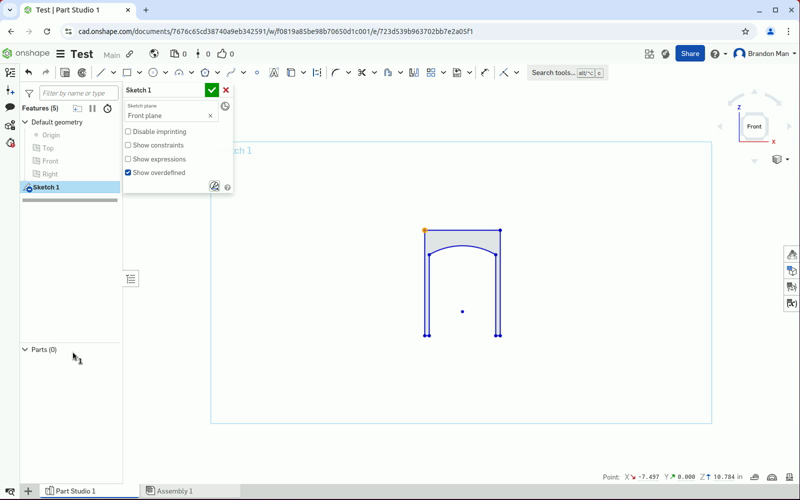
key(shift+e)
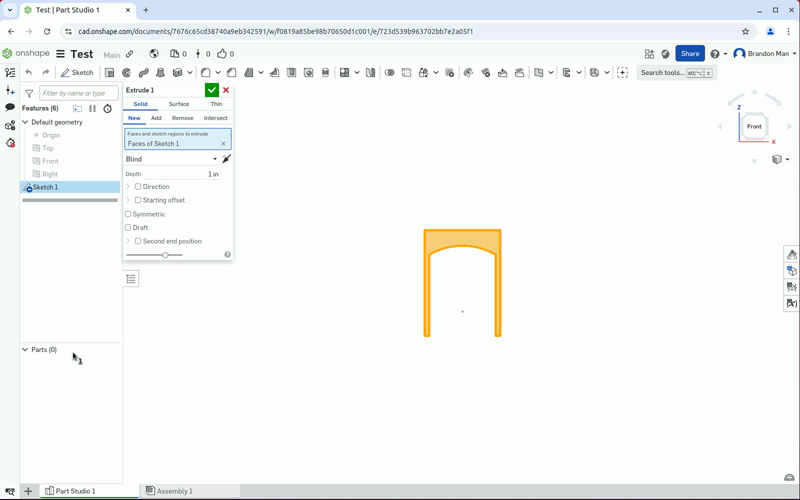
mouse_move(143, 106)
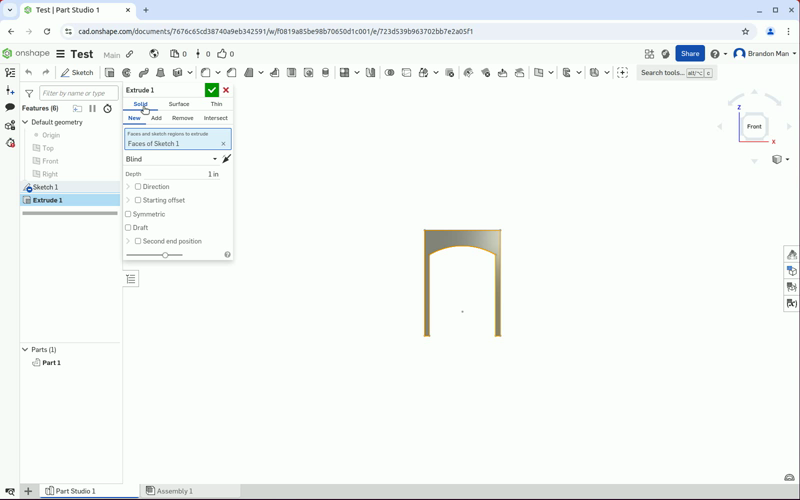
click(143, 106)
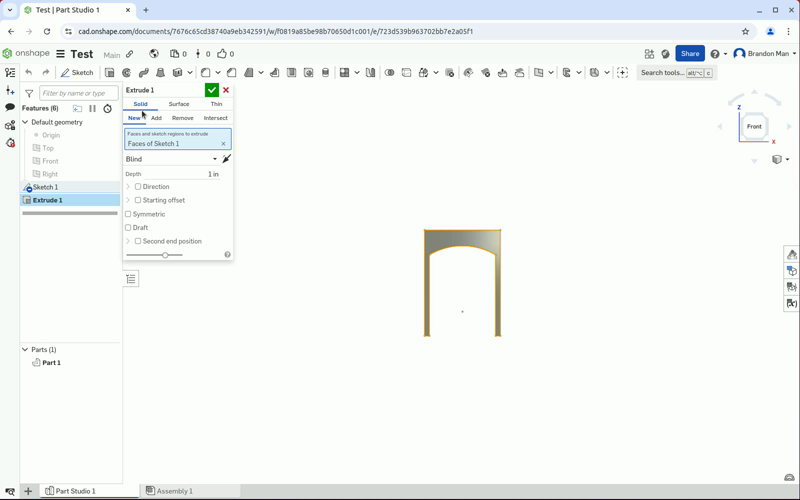
mouse_move(137, 120)
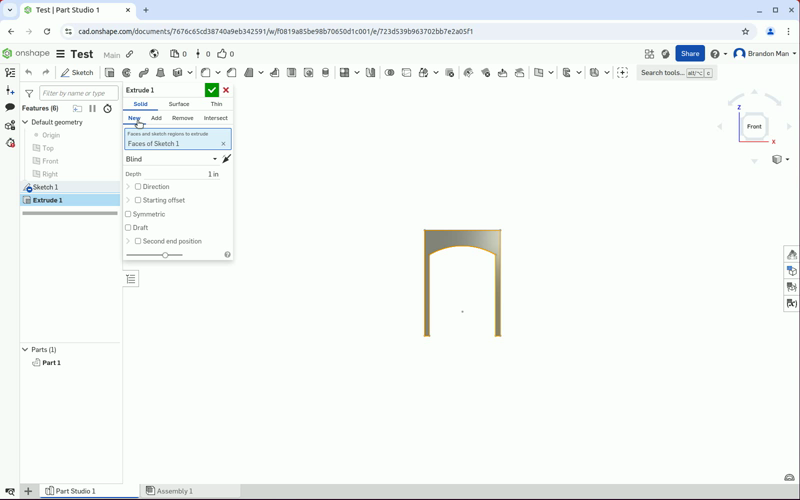
click(137, 120)
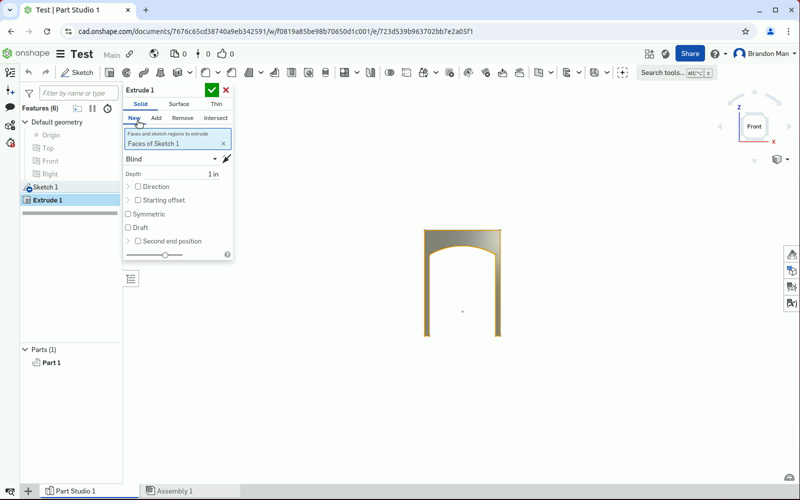
key(tab, 4)
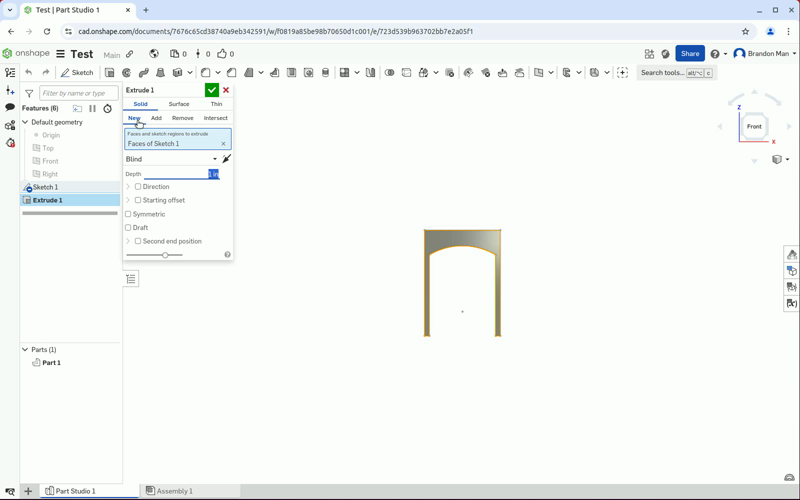
text(2.166)
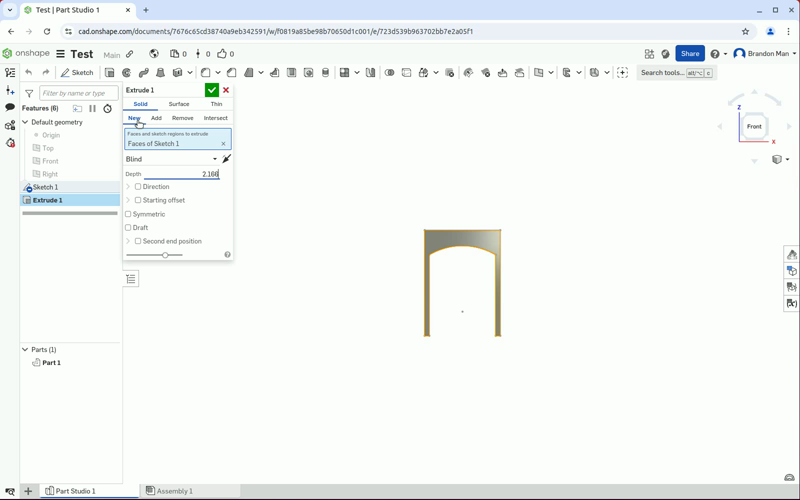
key(enter)
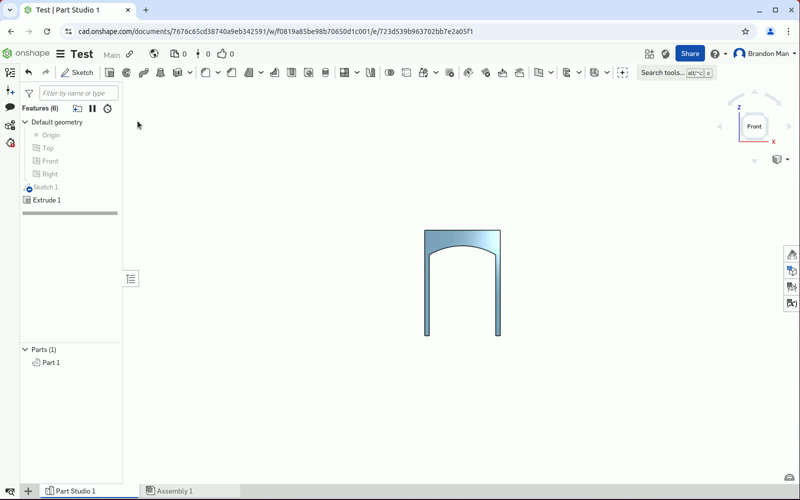
key(shift+h)
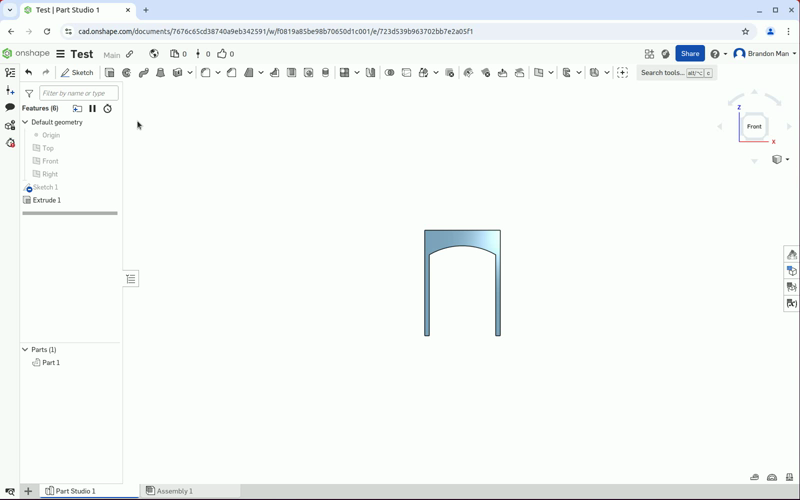
key(shift+h)
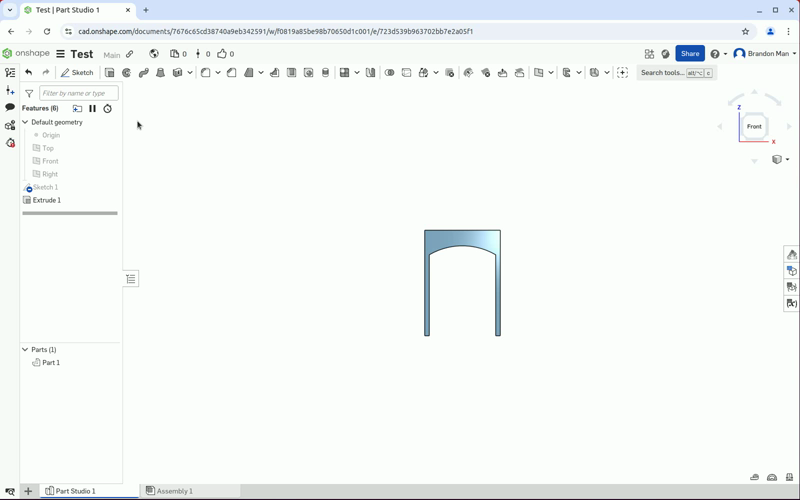
mouse_move(73, 189)
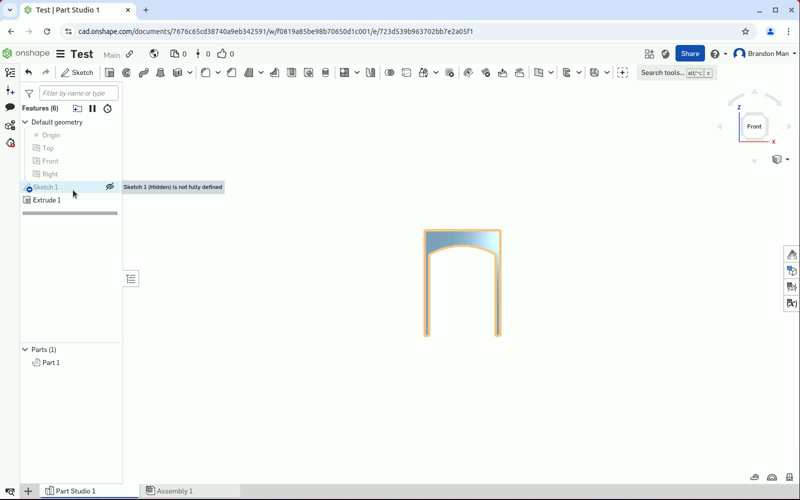
click(73, 189)
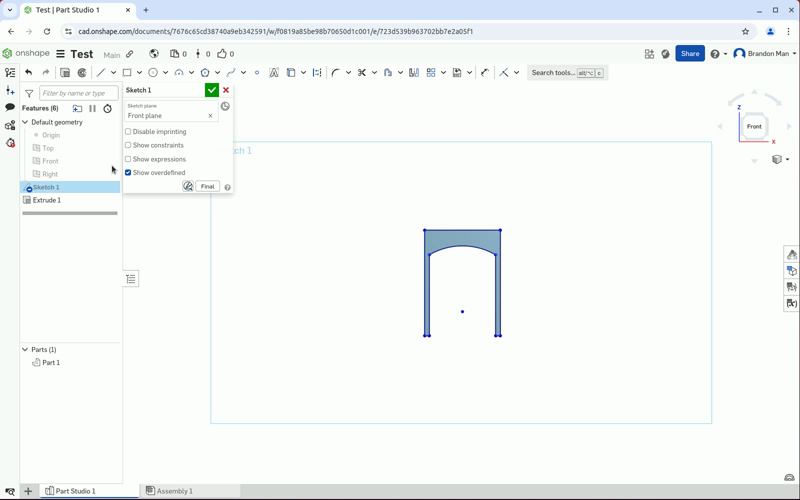
mouse_move(229, 92)
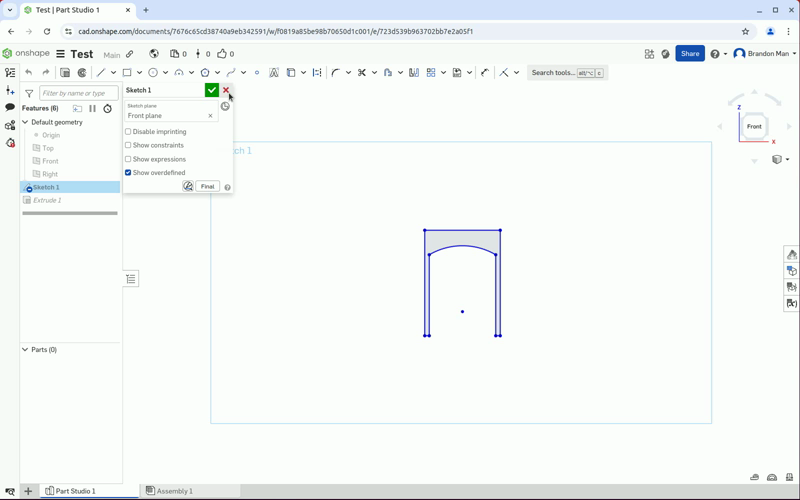
click(229, 92)
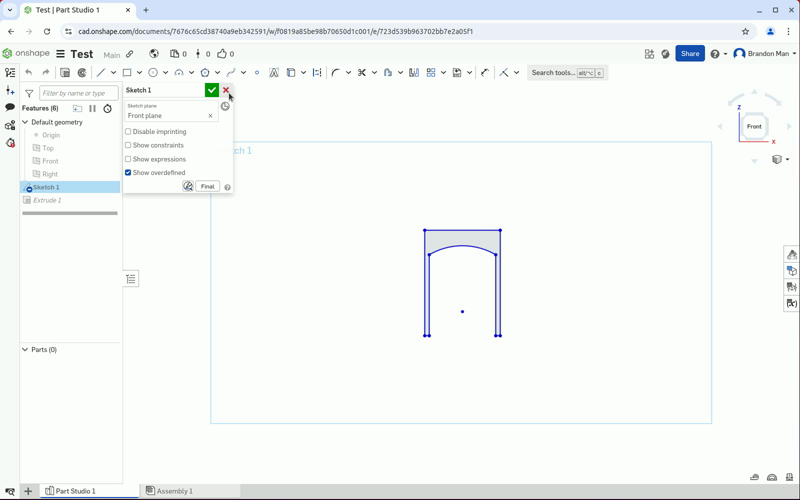
key(shift+s)
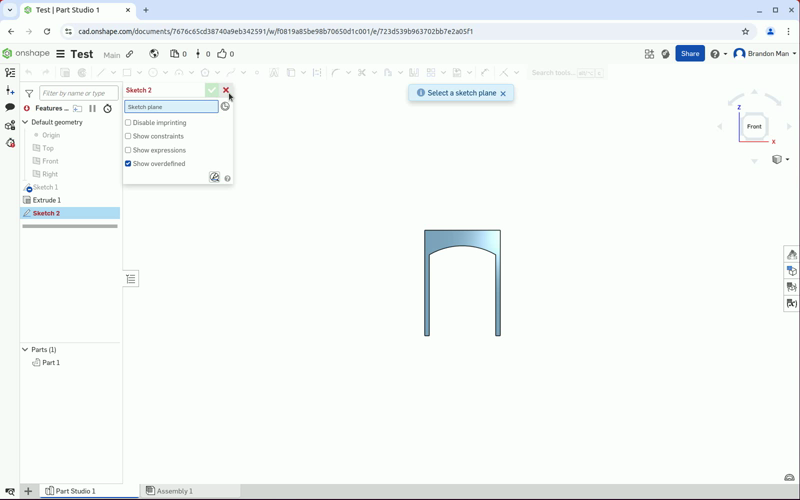
mouse_move(73, 163)
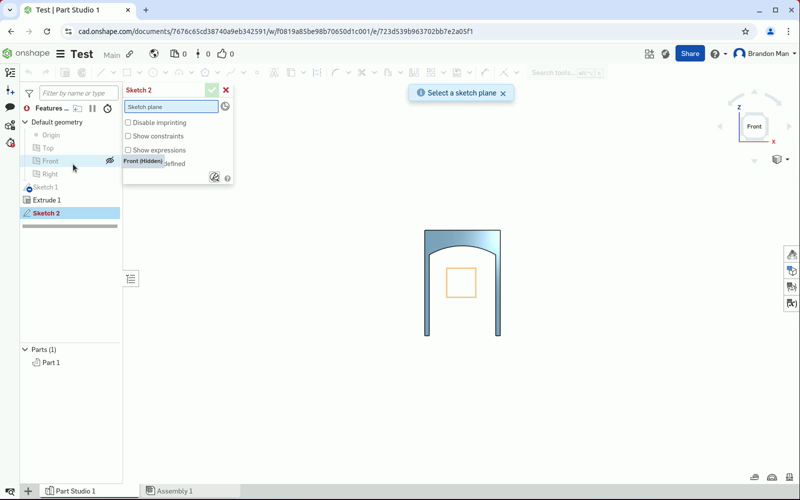
click(73, 163)
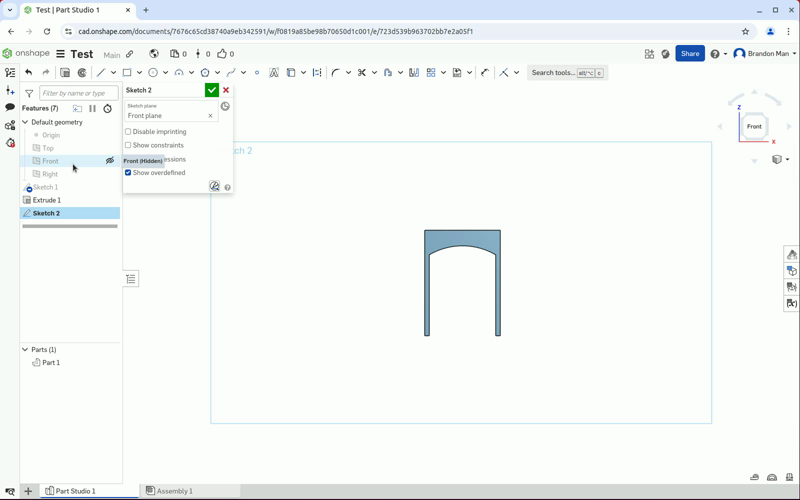
mouse_move(73, 352)
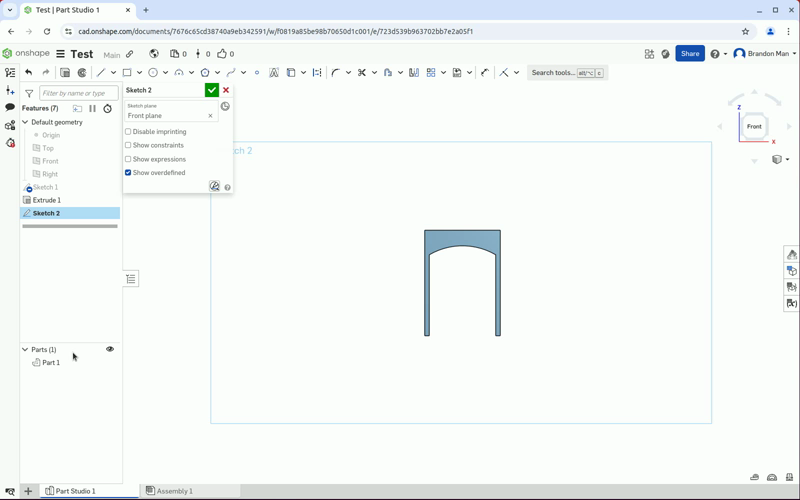
key(y)
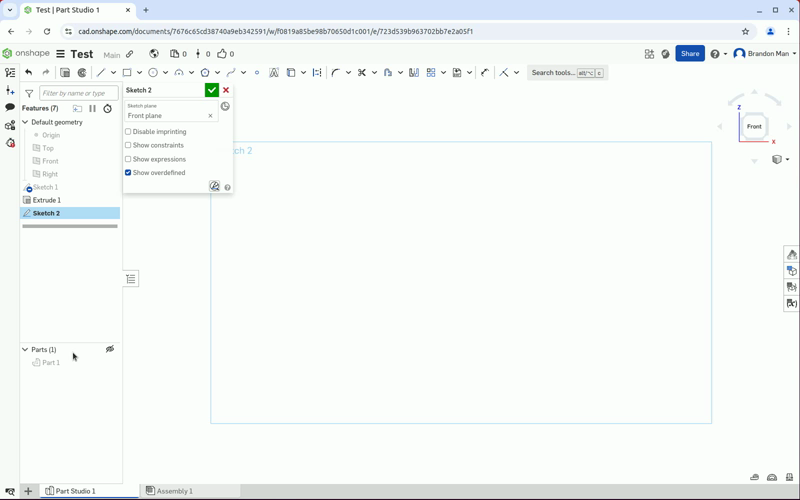
key(l)
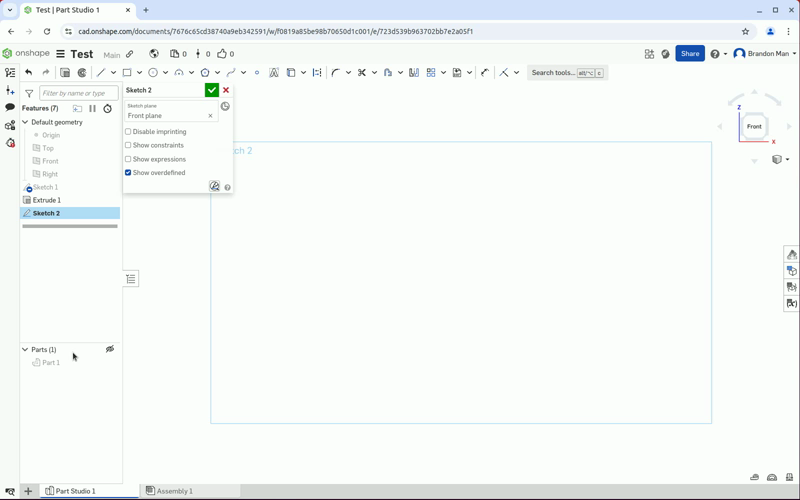
key_down(shift)
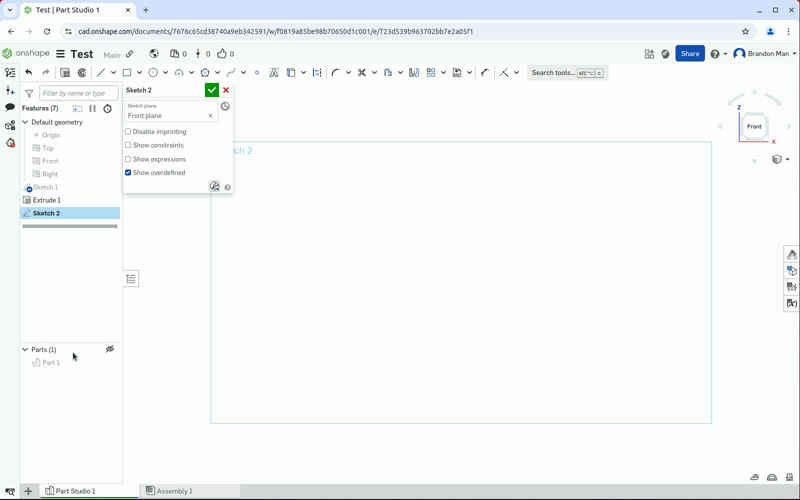
mouse_move(506, 335)
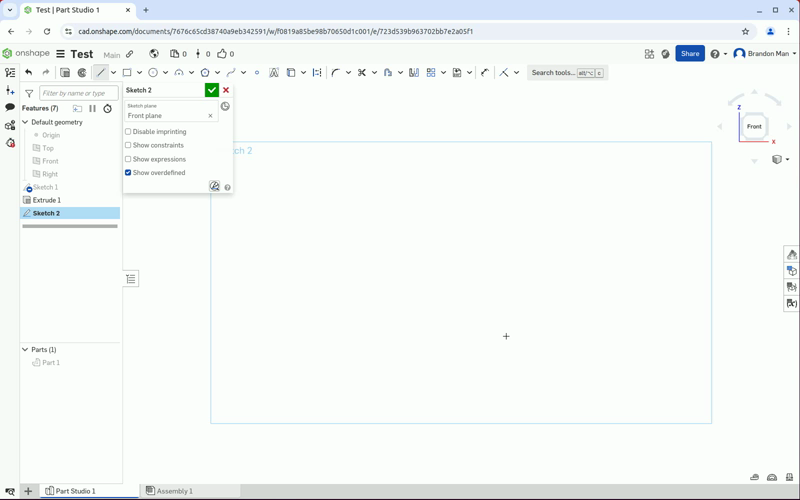
click(506, 335)
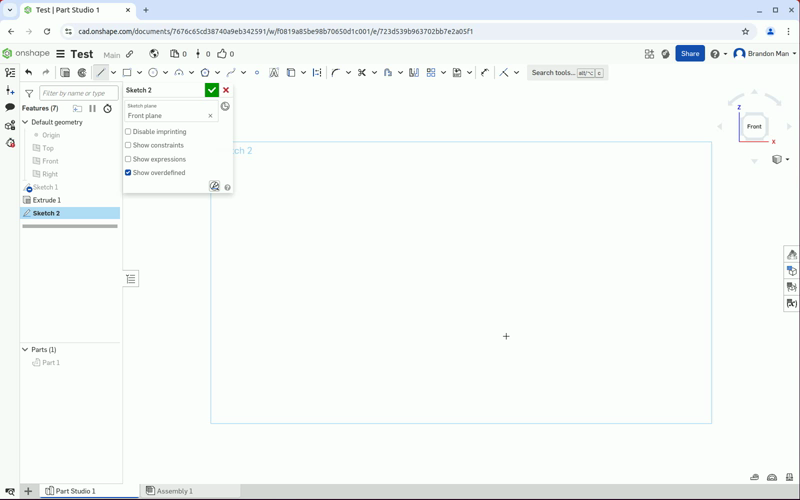
key_up(shift)
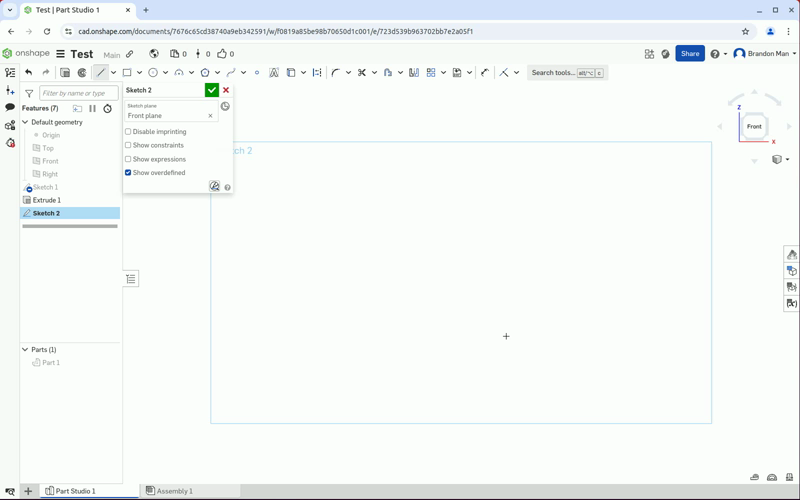
key_down(shift)
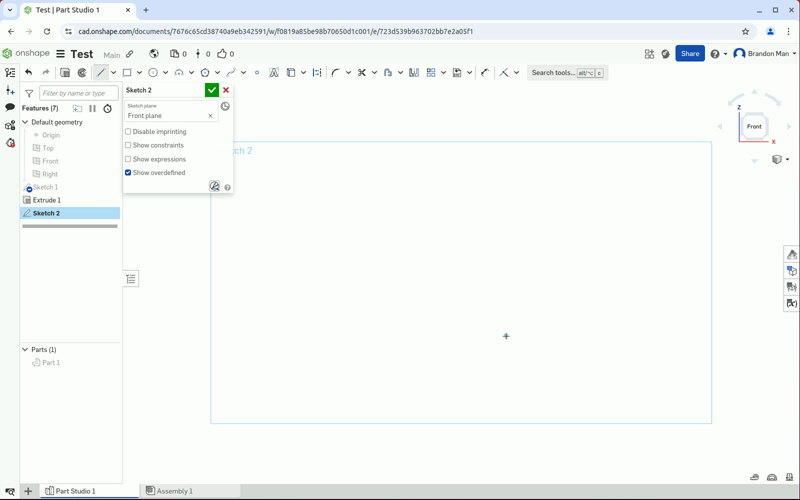
mouse_move(573, 335)
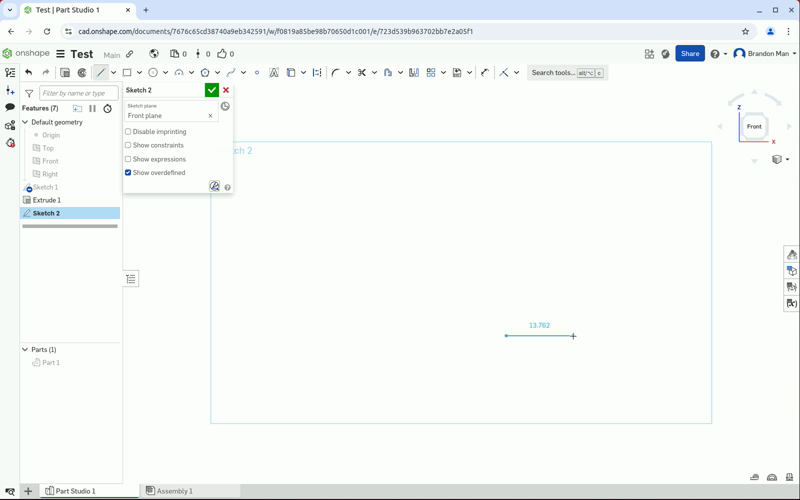
click(573, 335)
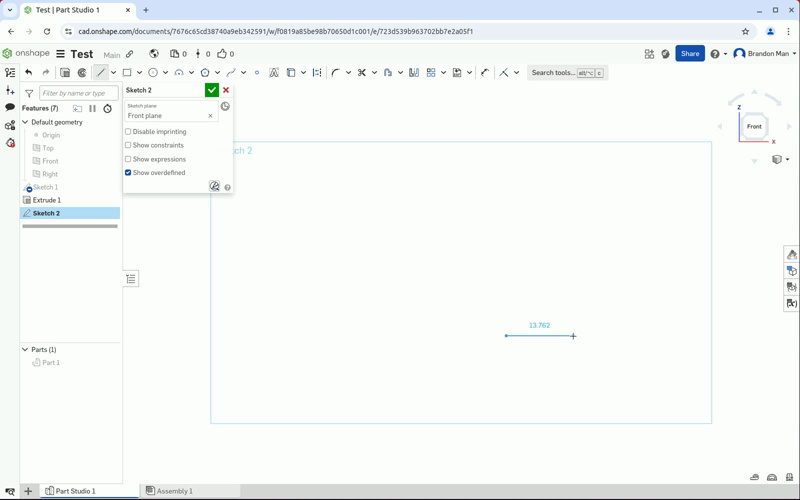
key_up(shift)
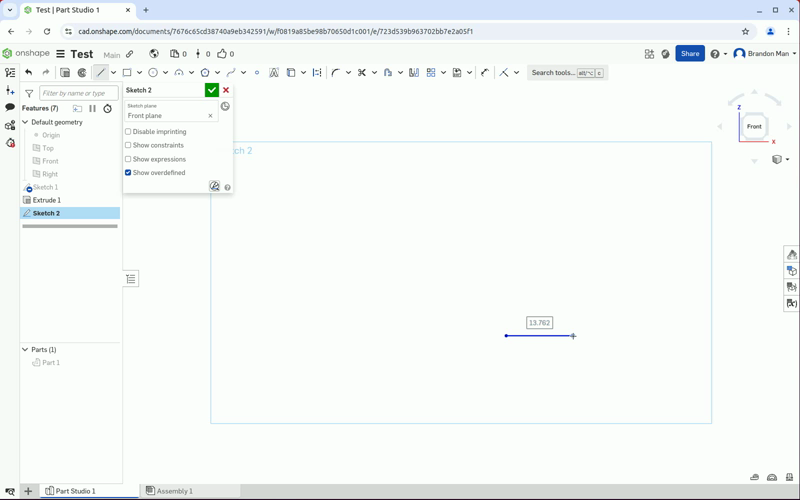
key_down(shift)
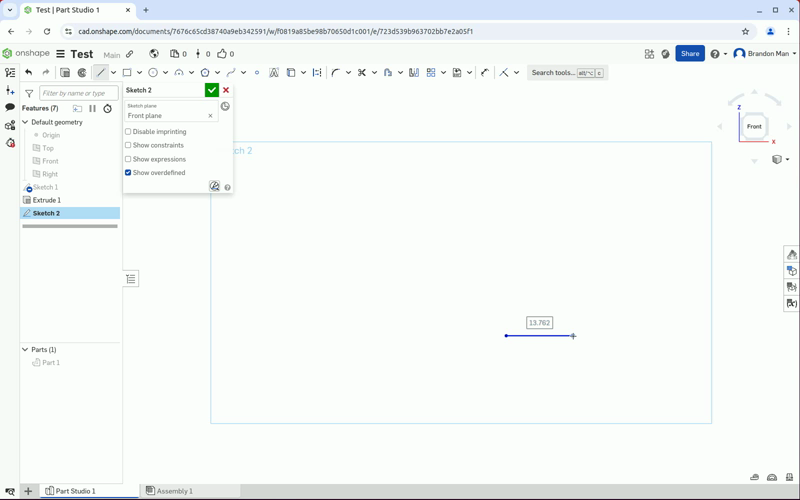
mouse_move(573, 253)
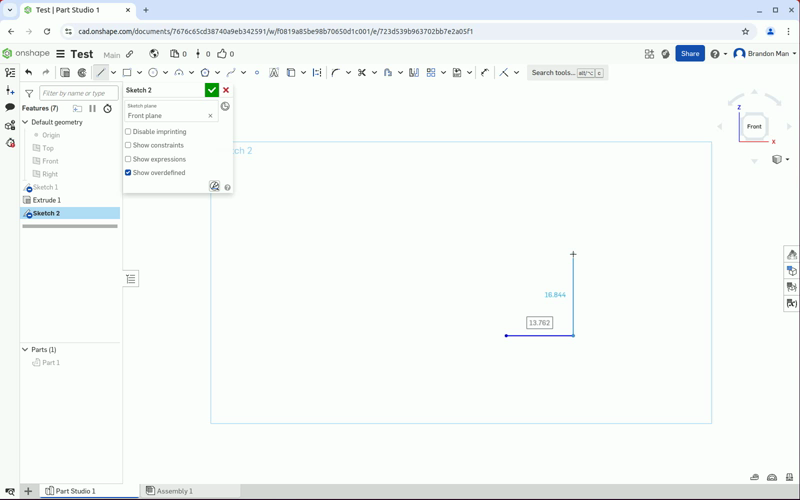
click(573, 253)
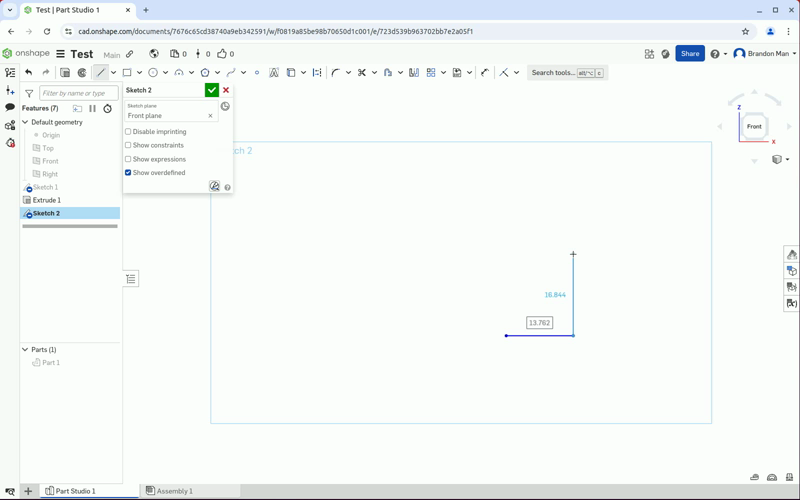
key_up(shift)
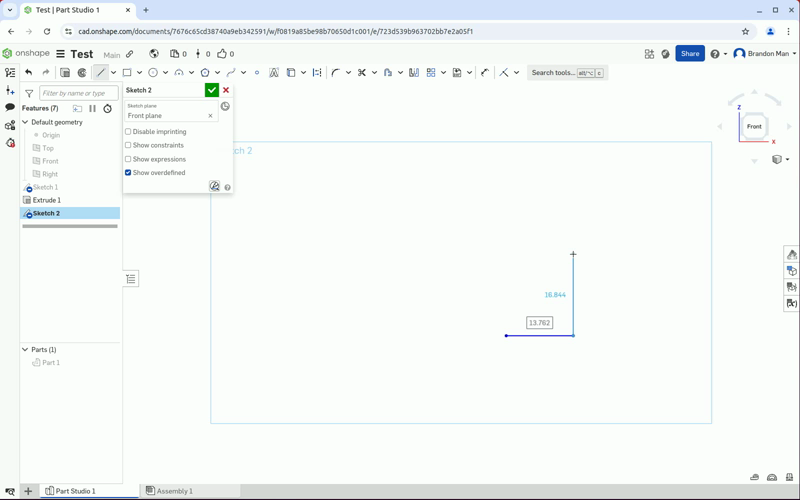
key_down(shift)
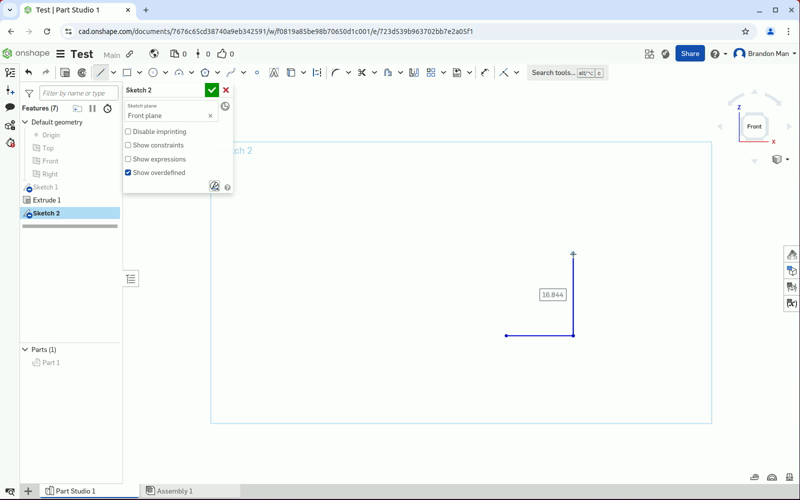
mouse_move(506, 253)
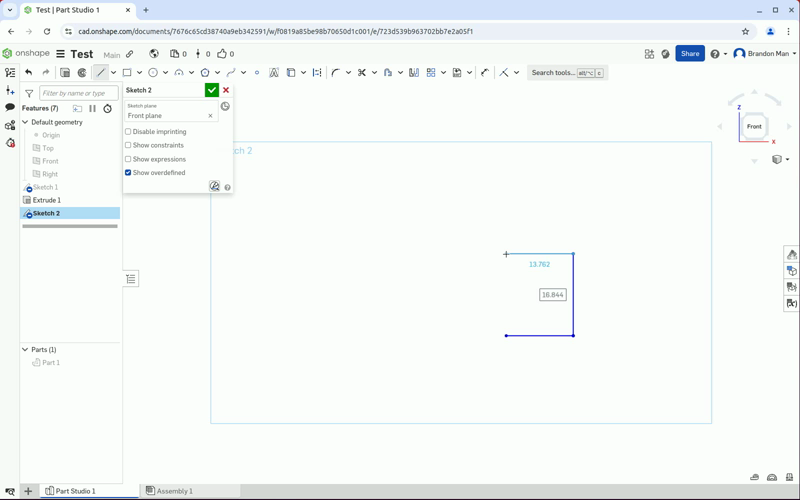
click(506, 253)
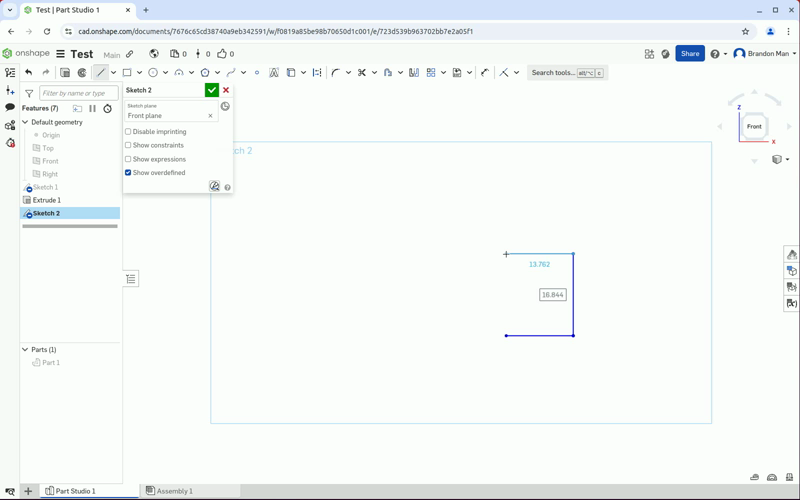
key_up(shift)
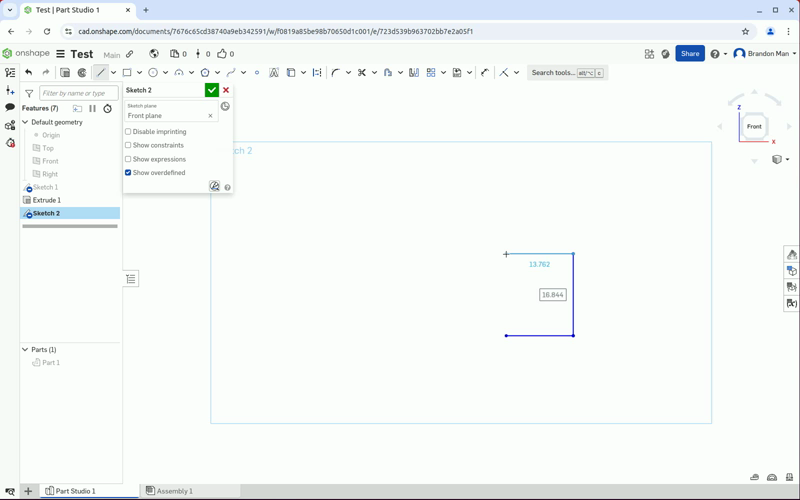
key_down(shift)
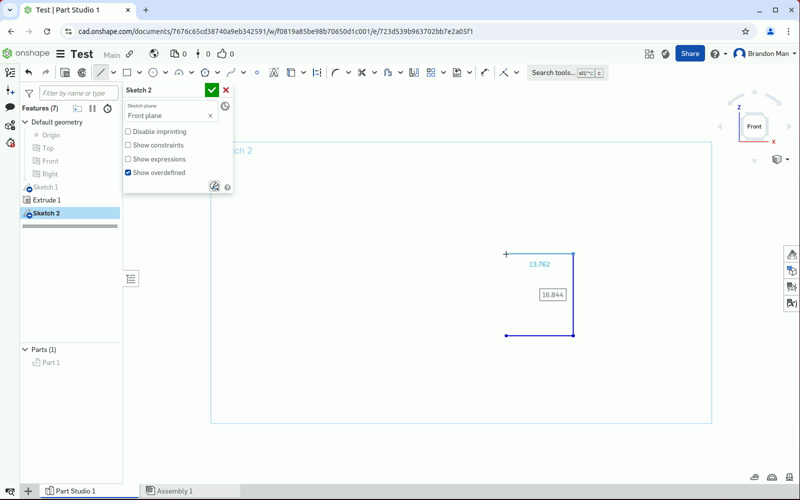
mouse_move(506, 335)
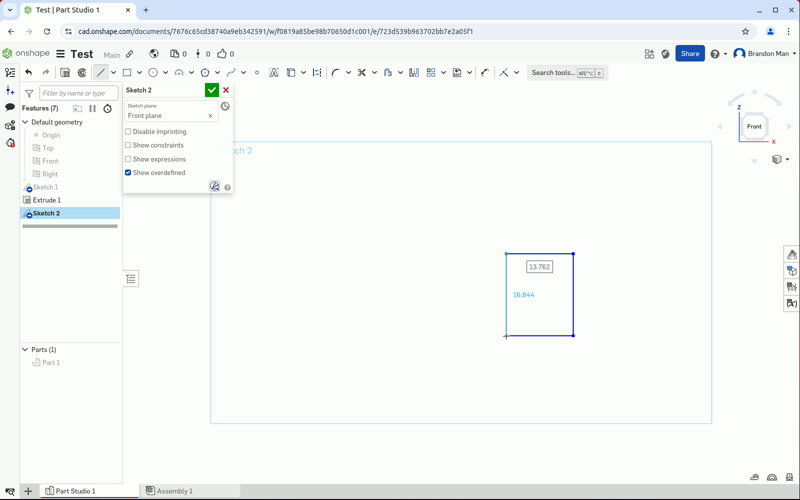
key_up(shift)
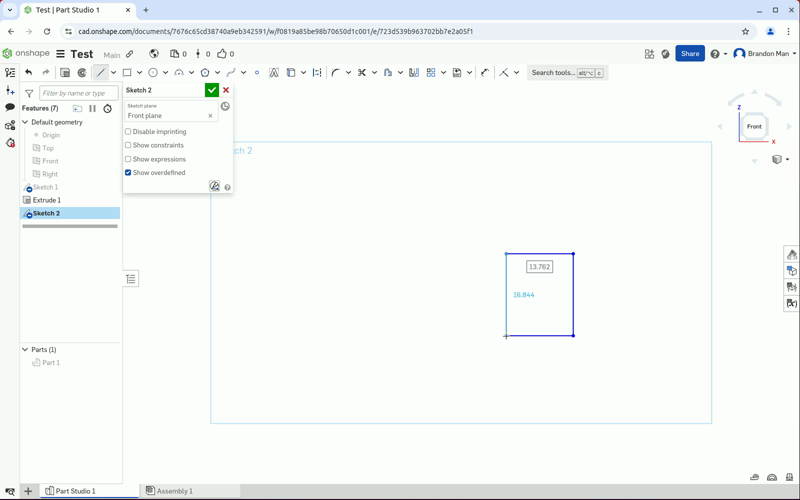
click(506, 335)
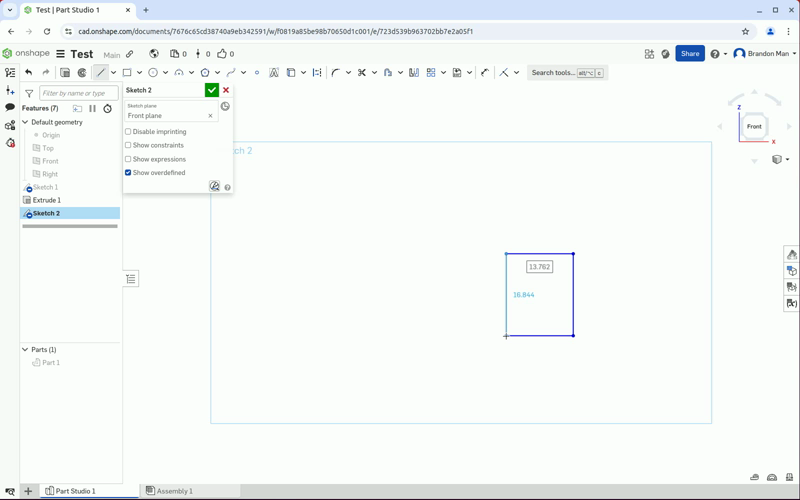
key(esc)
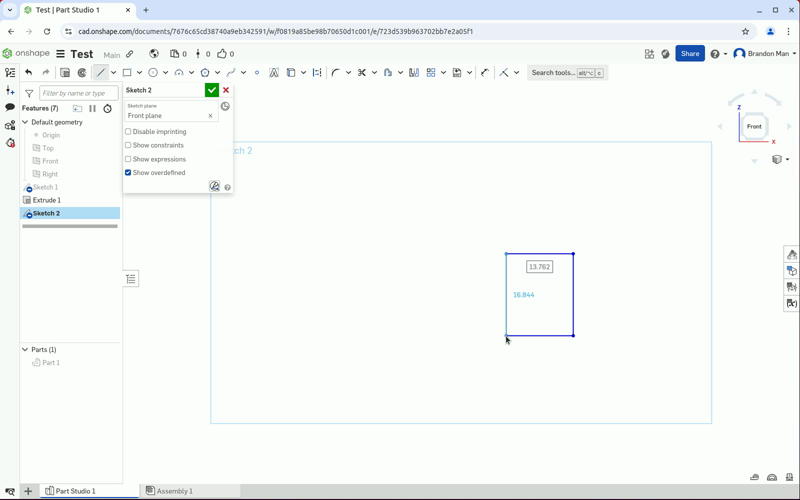
mouse_move(534, 297)
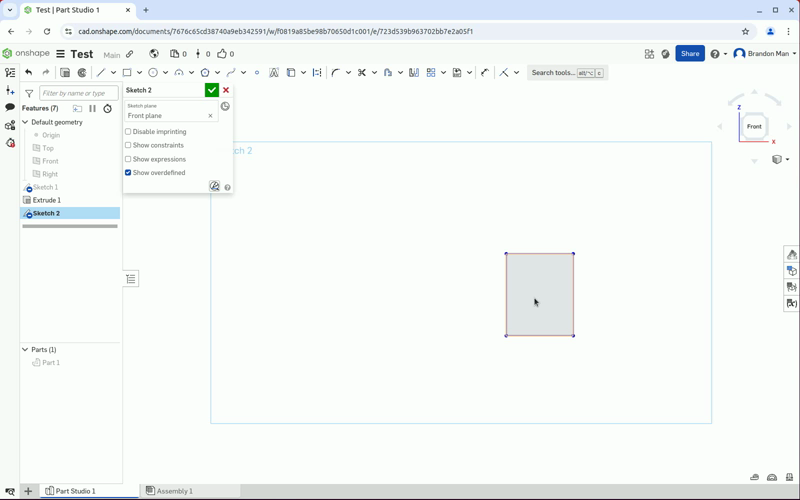
click(534, 297)
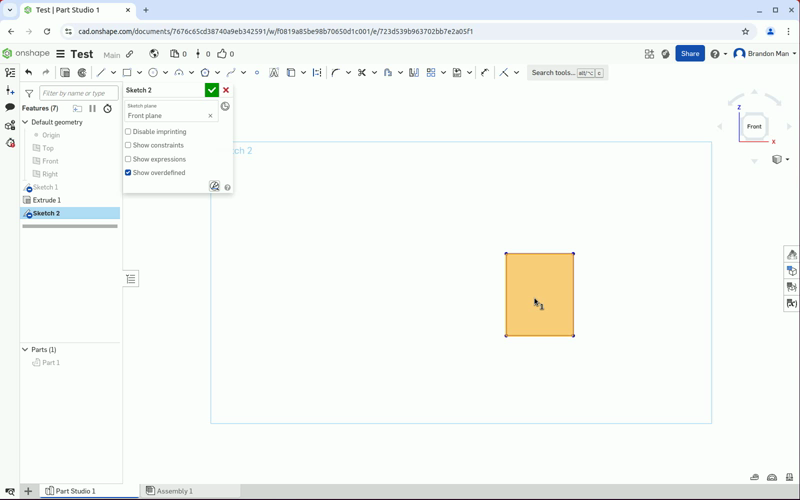
mouse_move(73, 352)
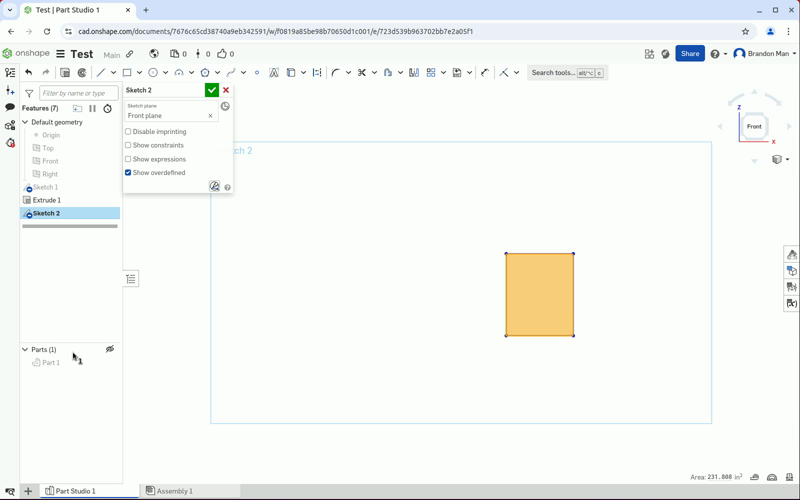
key(shift+y)
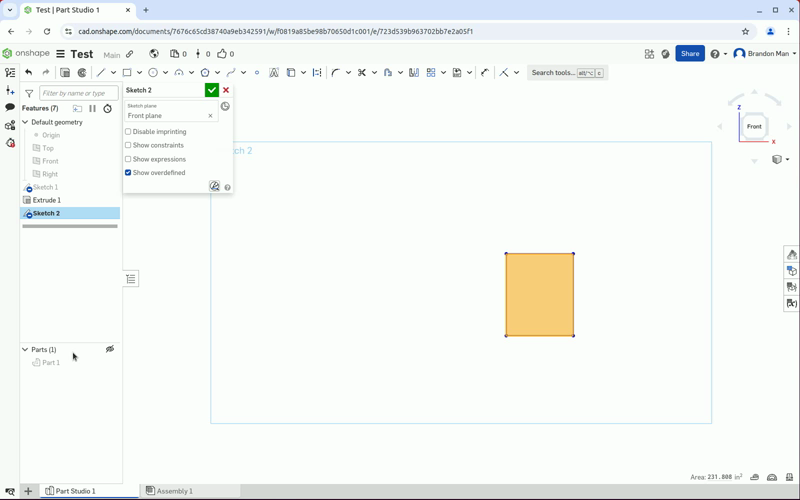
key(shift+e)
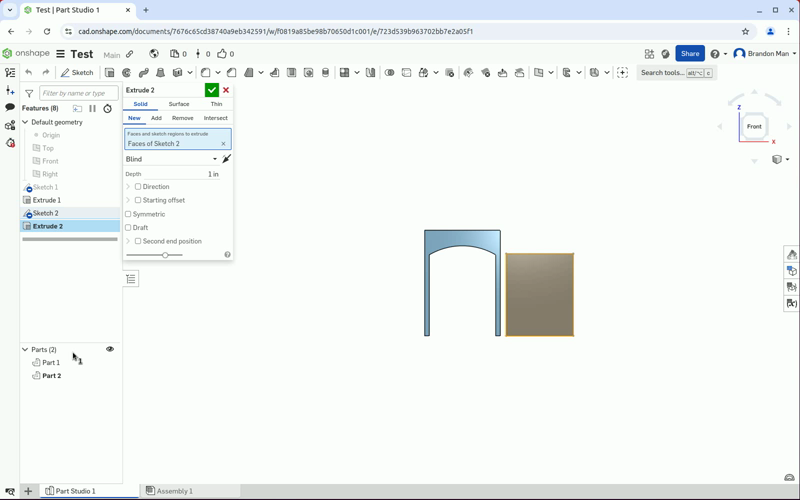
mouse_move(143, 106)
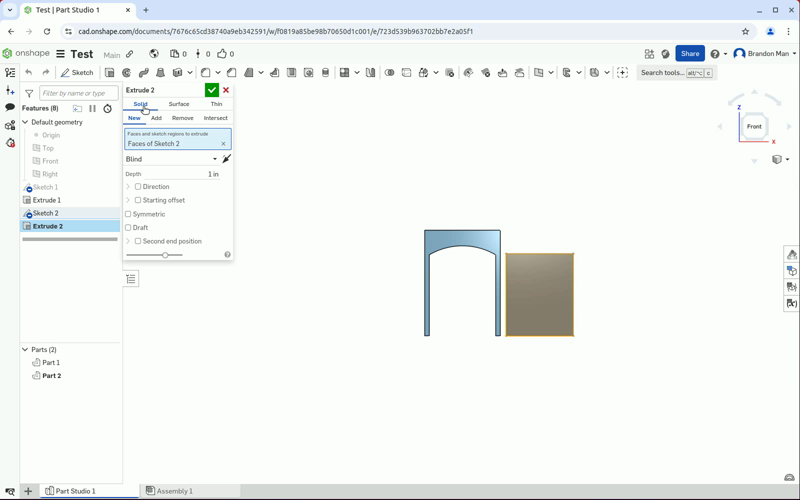
click(143, 106)
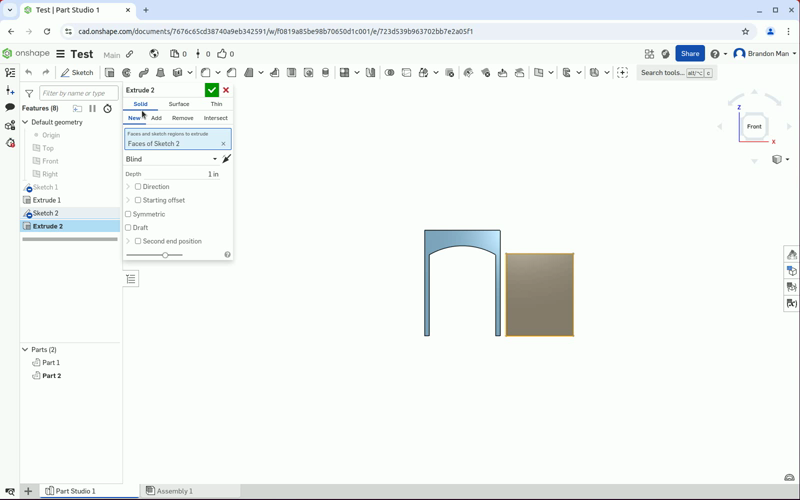
mouse_move(137, 120)
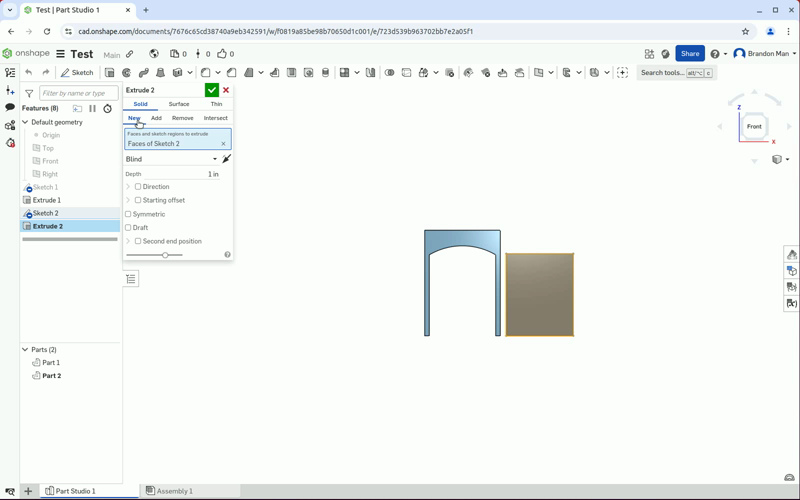
click(137, 120)
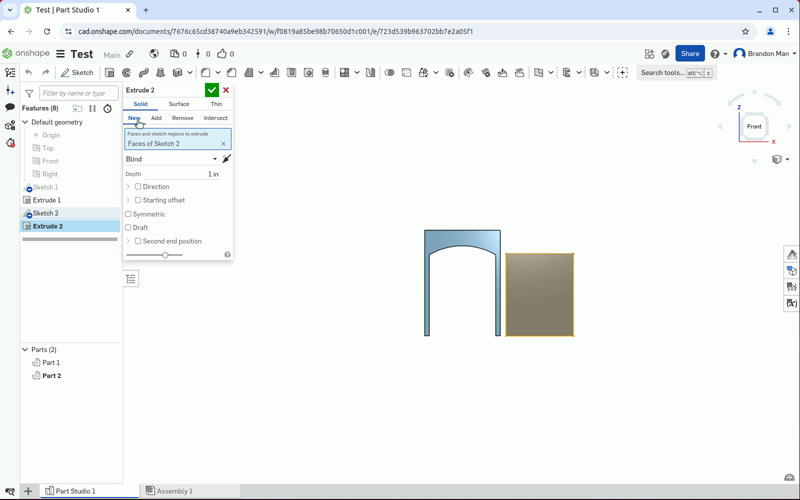
key(tab, 4)
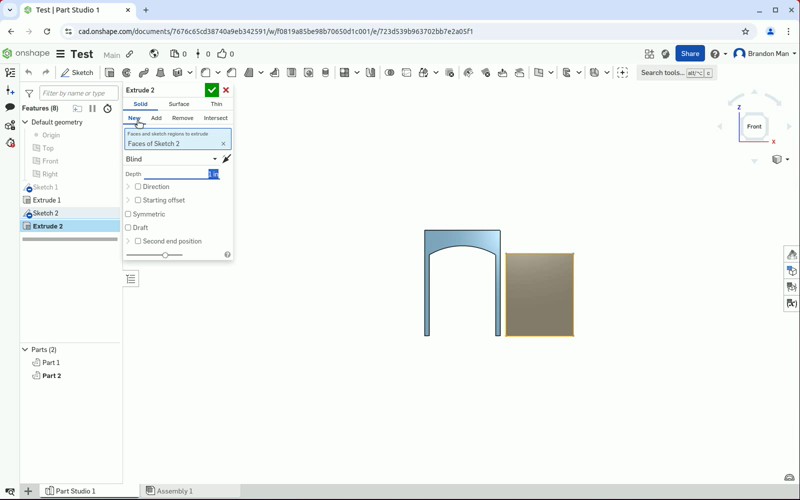
text(-0.241)
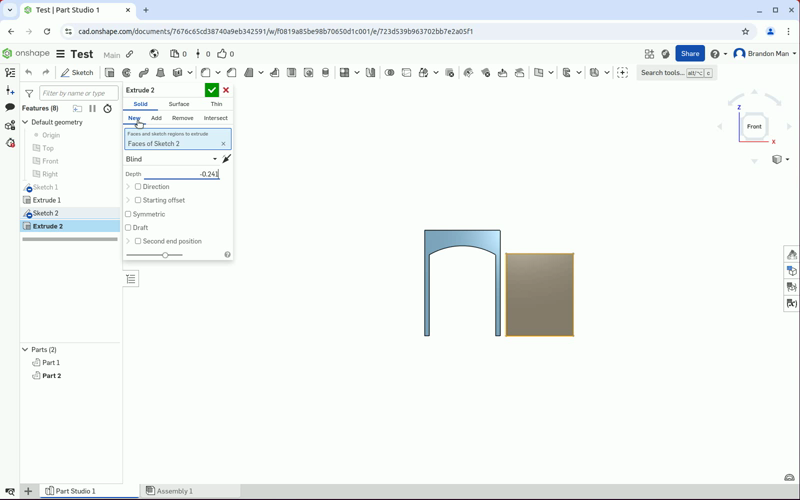
key(enter)
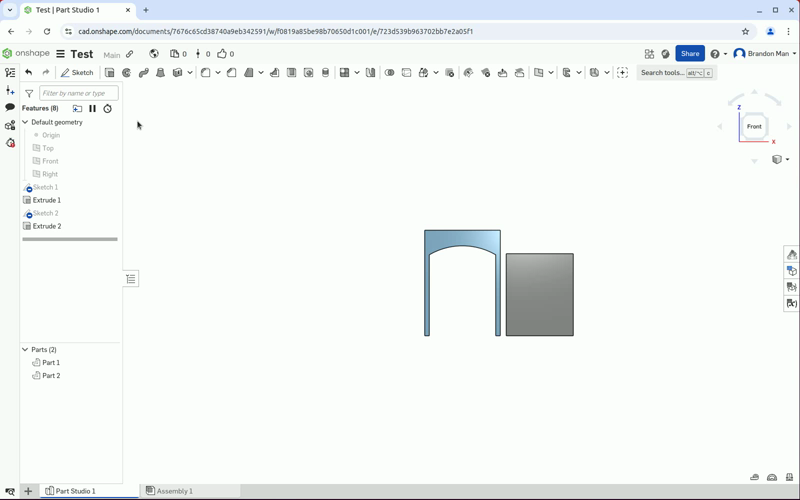
key(shift+h)
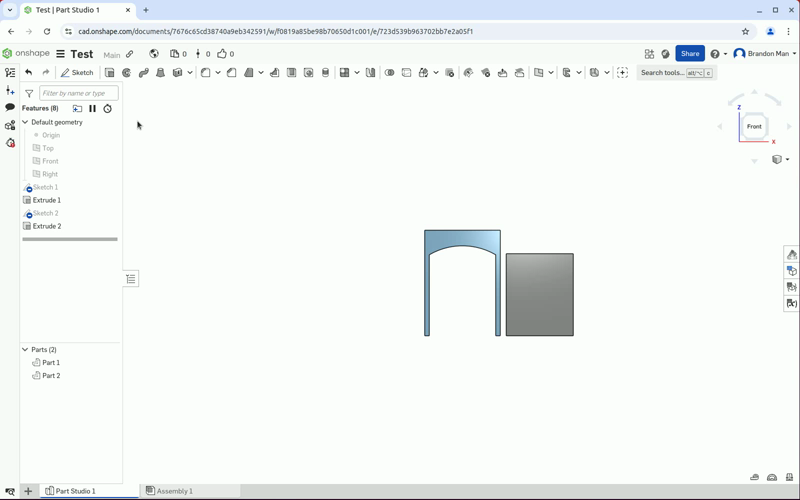
key(shift+h)
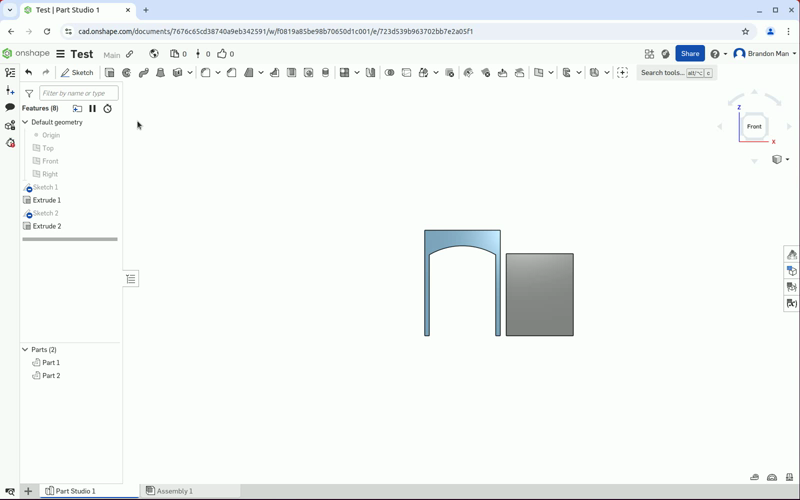
mouse_move(73, 189)
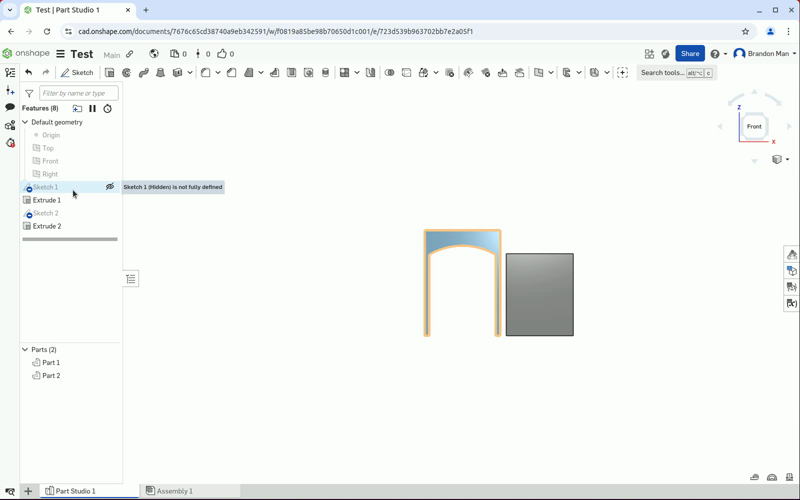
click(73, 189)
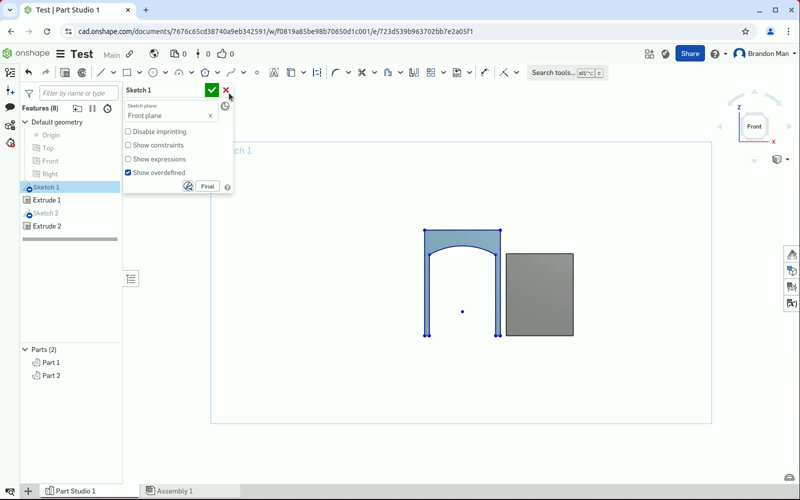
mouse_move(229, 92)
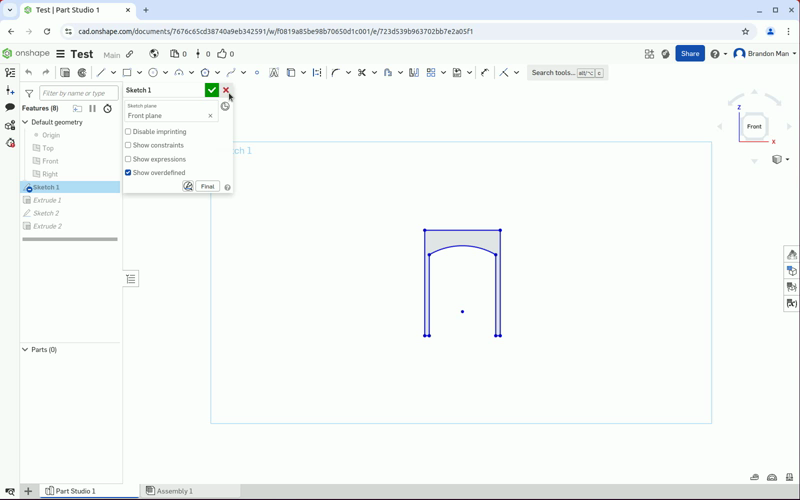
click(229, 92)
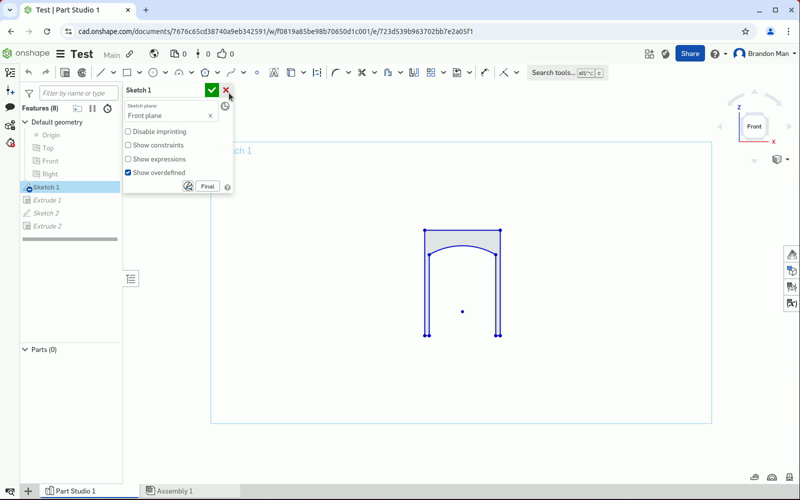
key(shift+s)
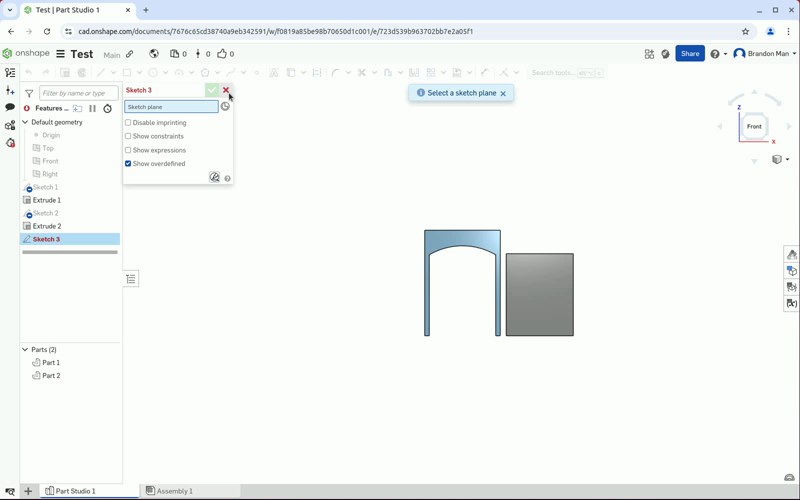
mouse_move(73, 163)
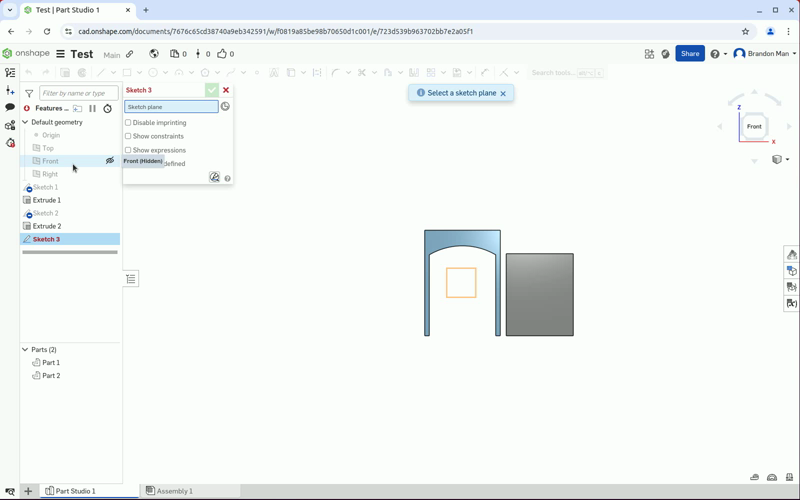
click(73, 163)
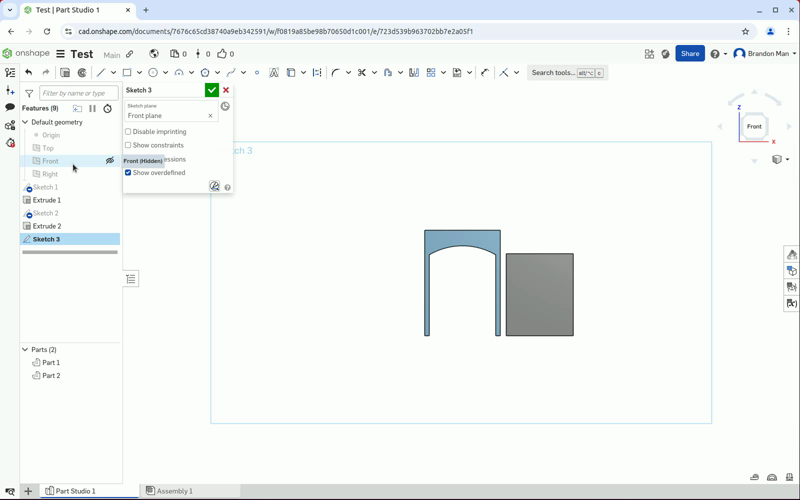
mouse_move(73, 352)
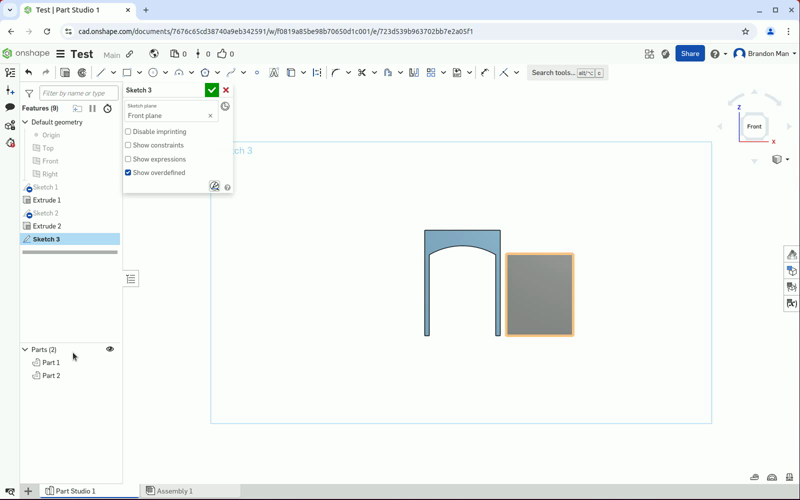
key(y)
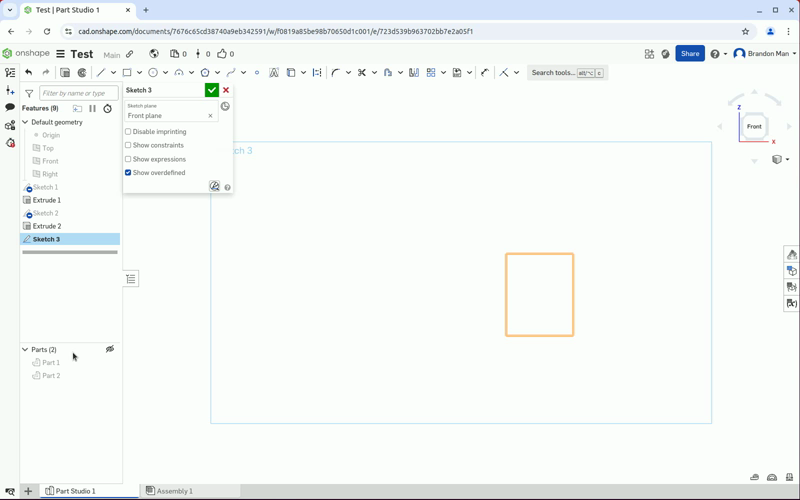
key(l)
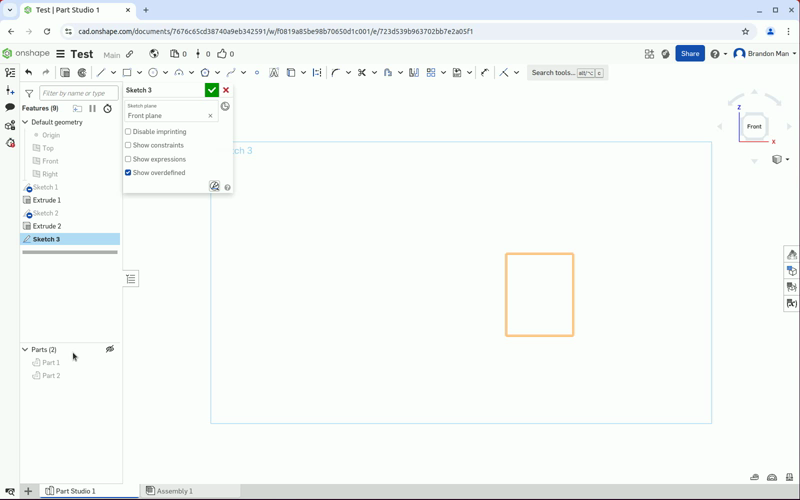
key_down(shift)
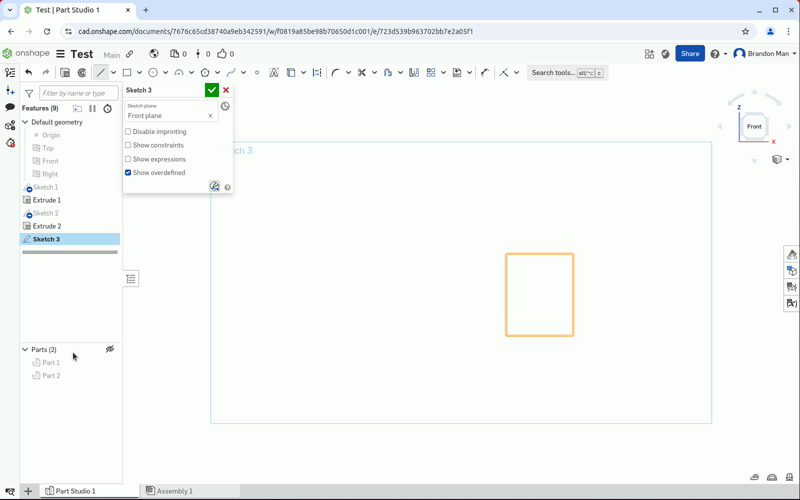
mouse_move(506, 253)
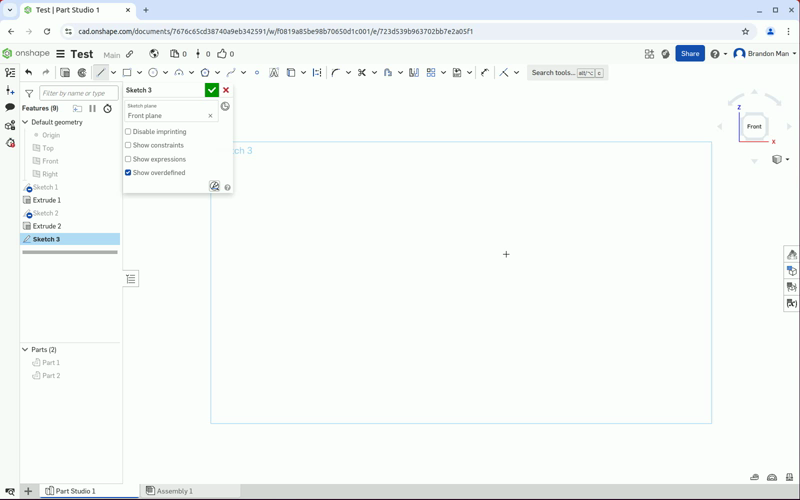
click(506, 253)
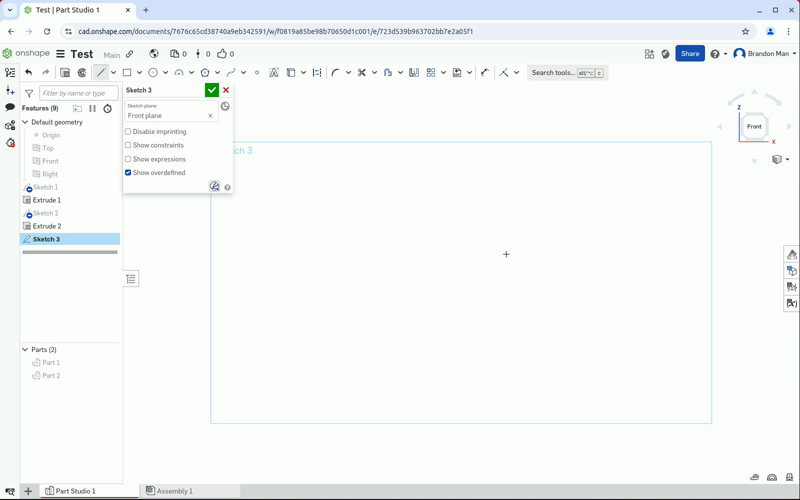
key_up(shift)
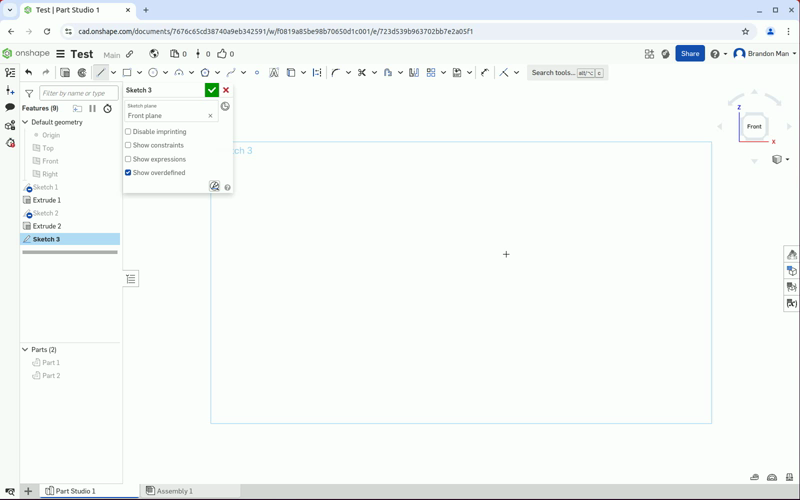
key_down(shift)
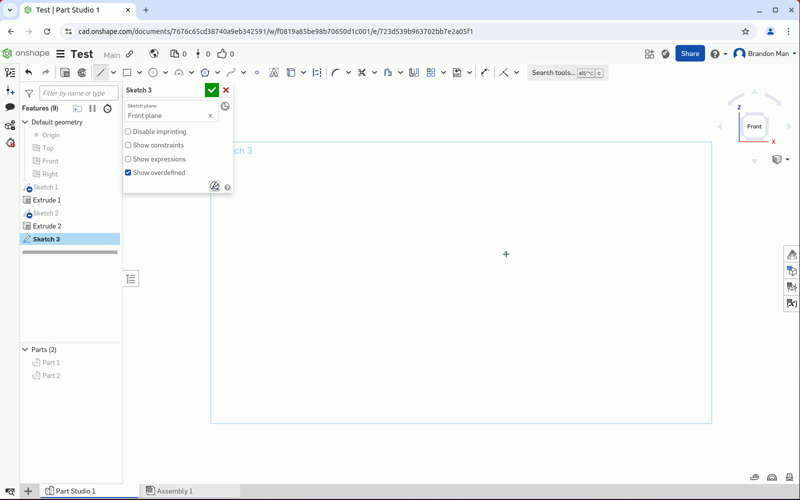
mouse_move(573, 253)
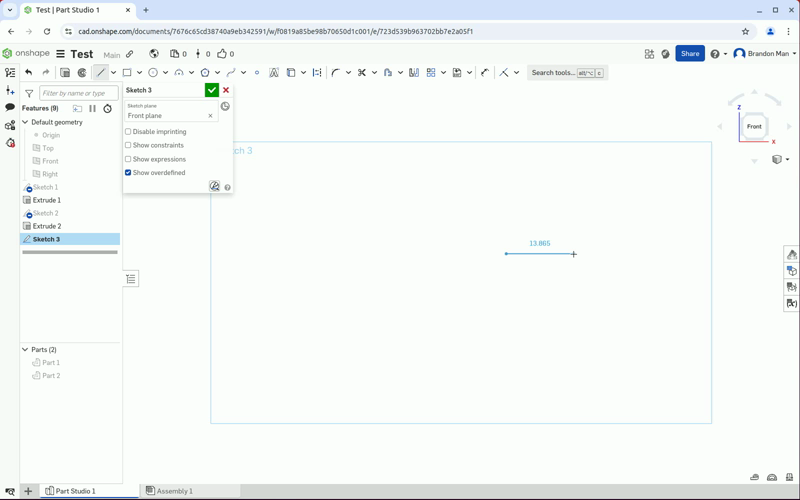
click(573, 253)
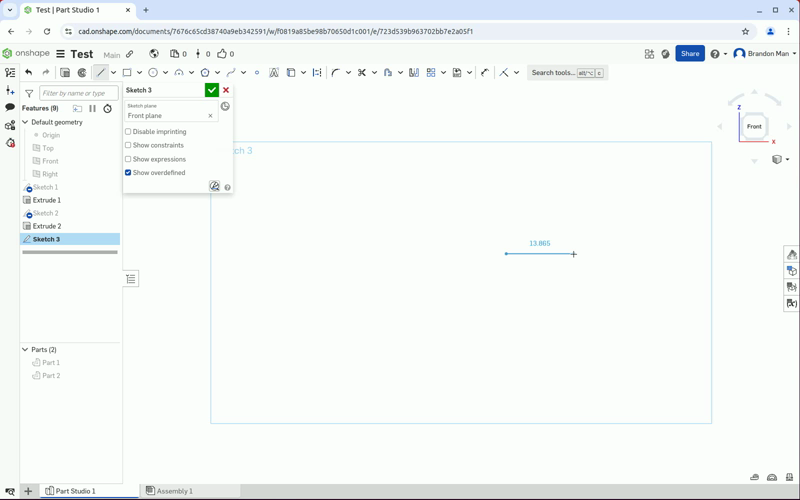
key_up(shift)
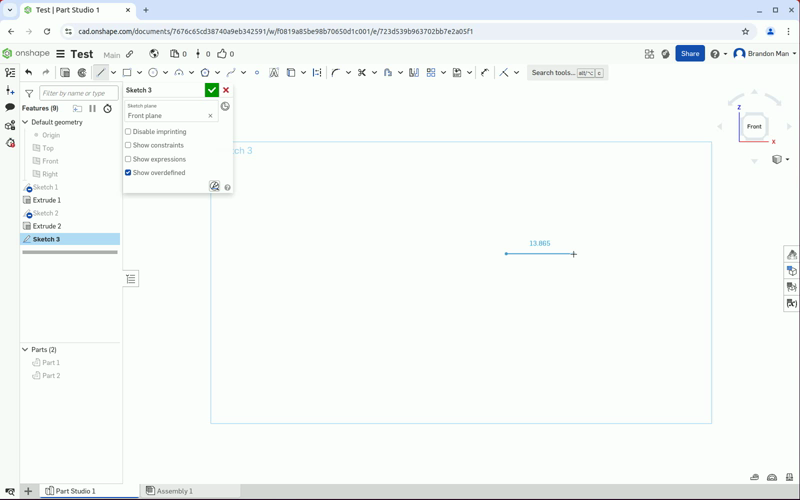
key(esc)
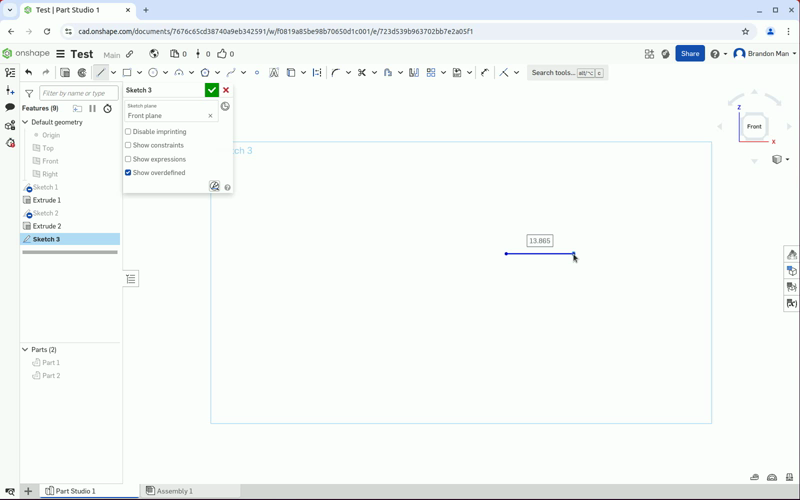
key(a)
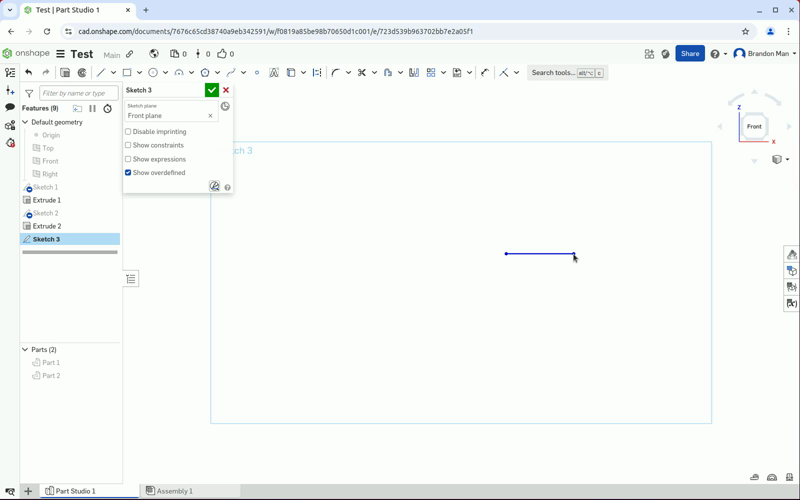
mouse_move(573, 253)
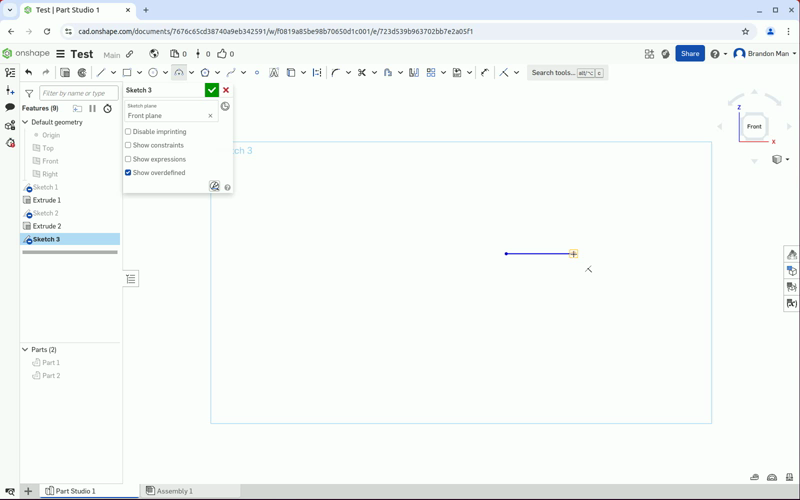
click(573, 253)
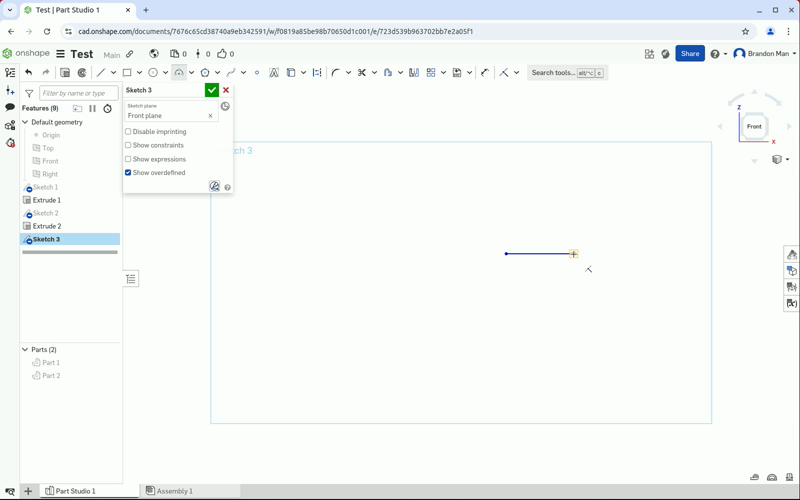
mouse_move(506, 253)
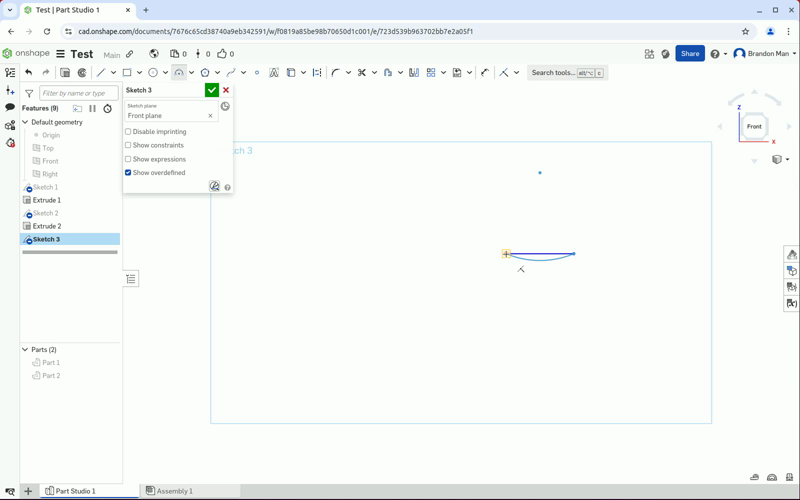
click(506, 253)
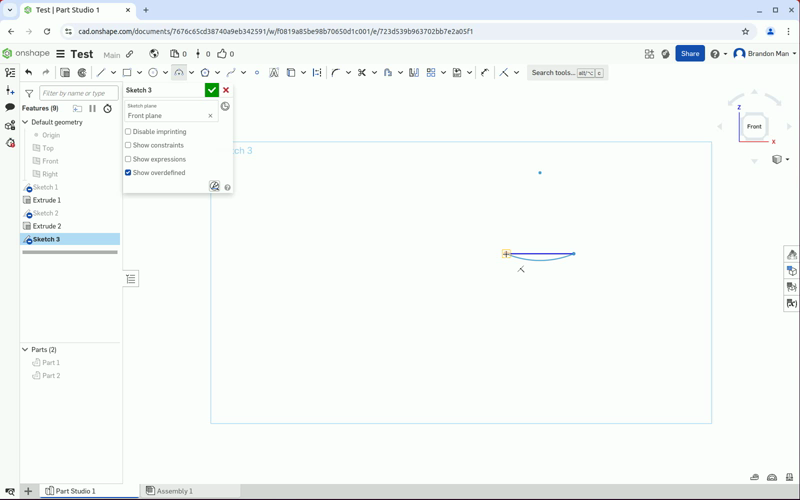
key_down(shift)
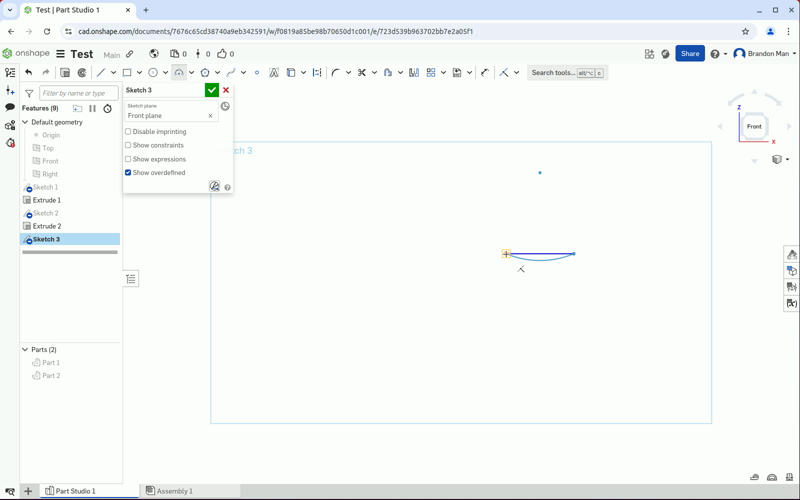
mouse_move(540, 244)
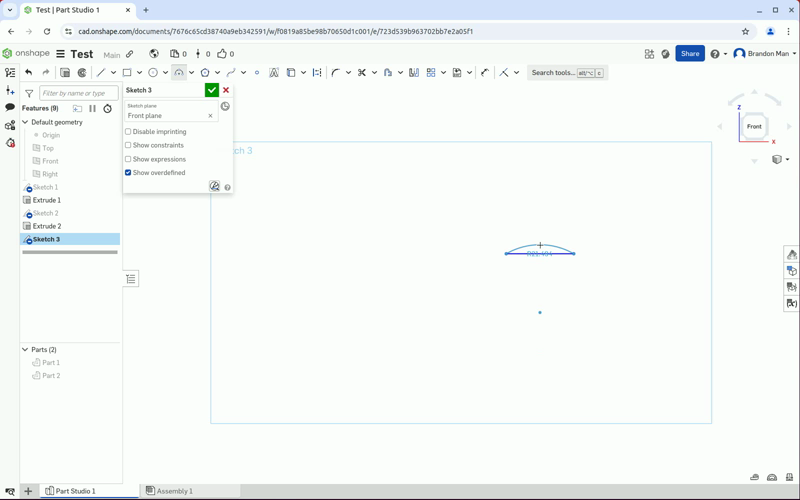
click(540, 244)
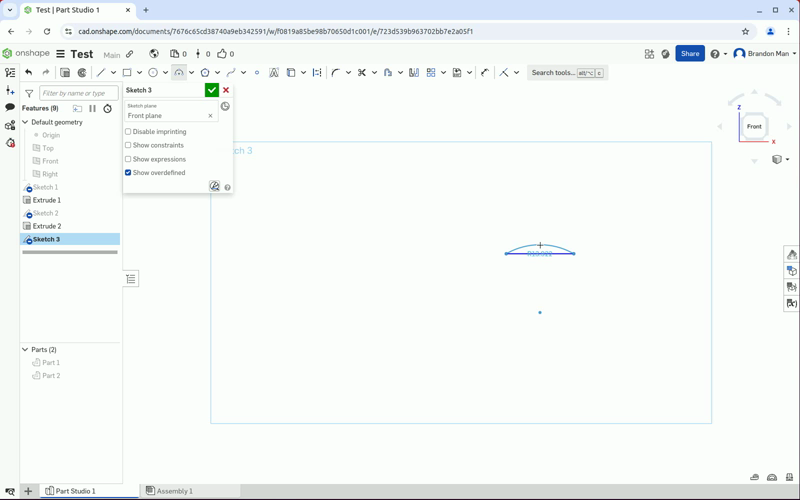
key_up(shift)
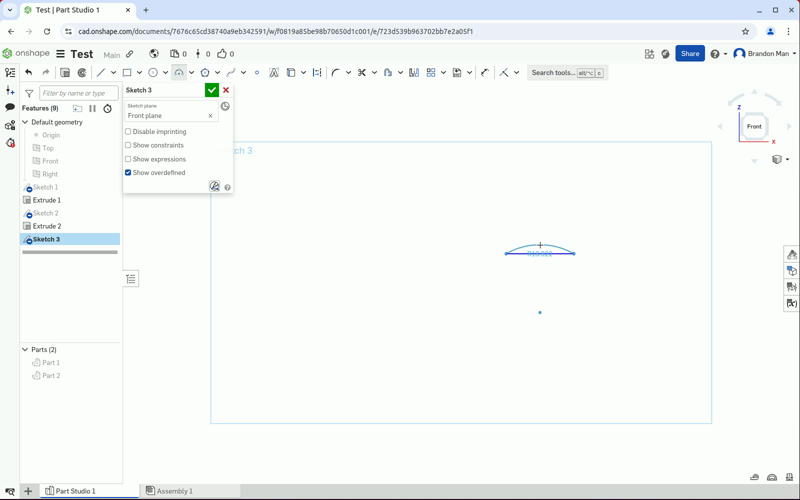
key(esc)
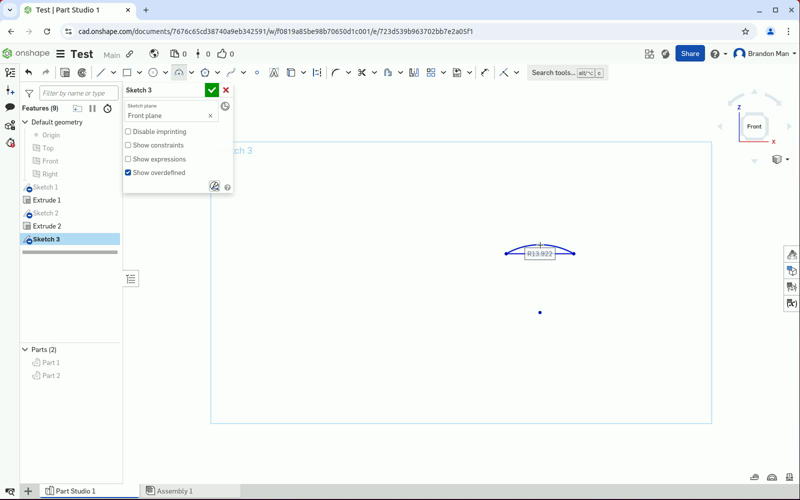
mouse_move(566, 251)
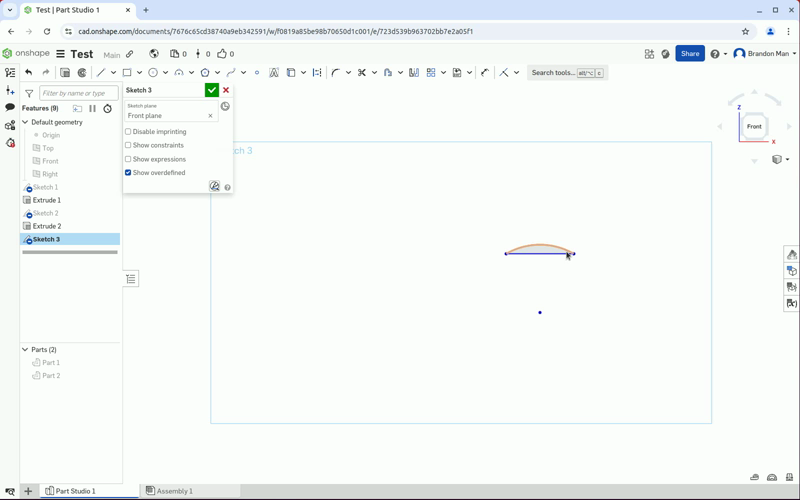
scroll(6)
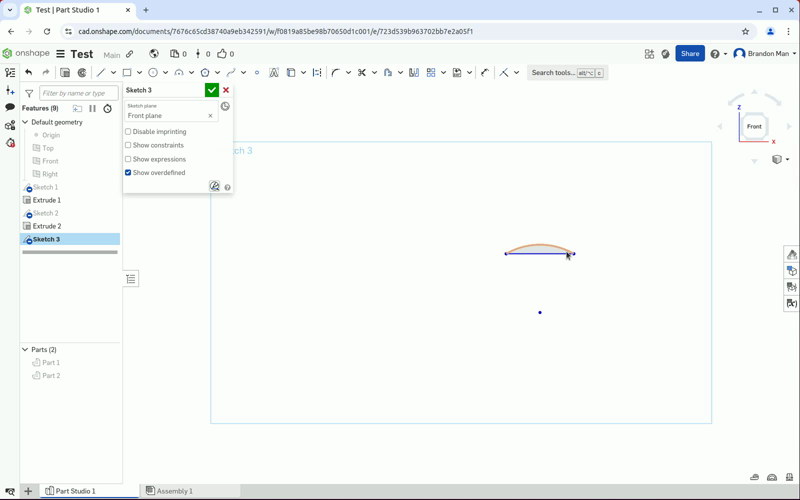
scroll(6)
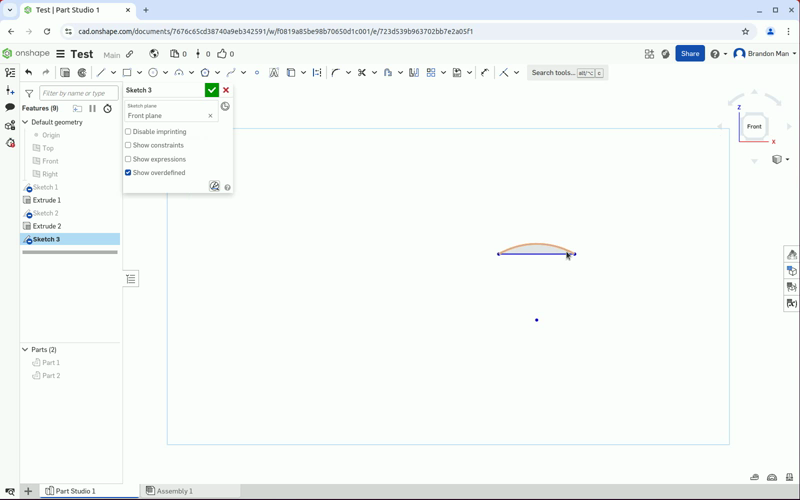
scroll(6)
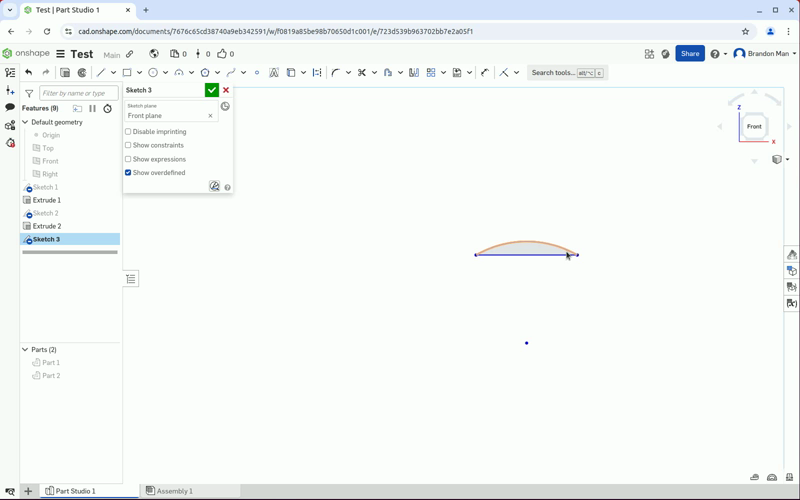
scroll(6)
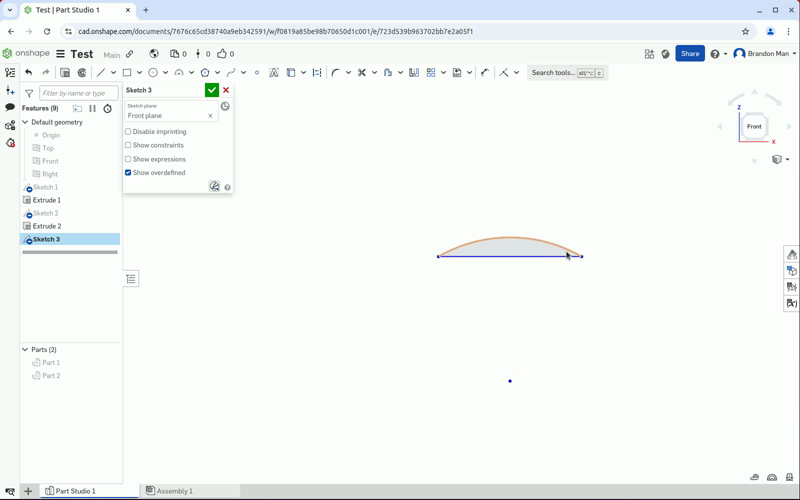
scroll(6)
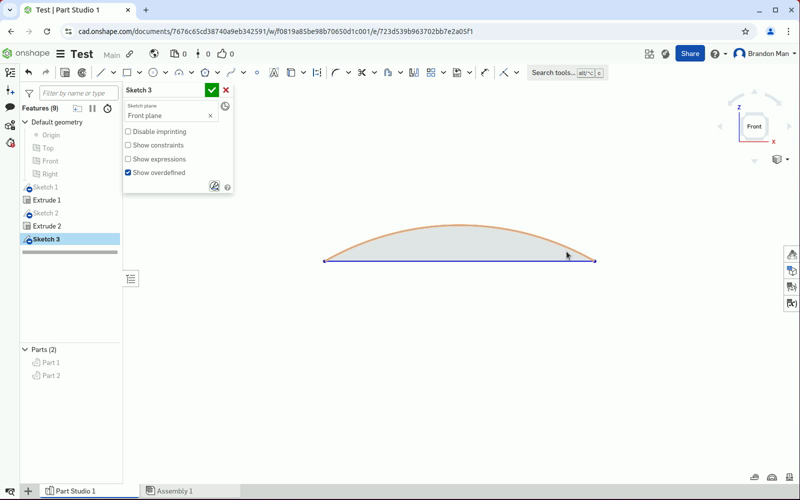
scroll(6)
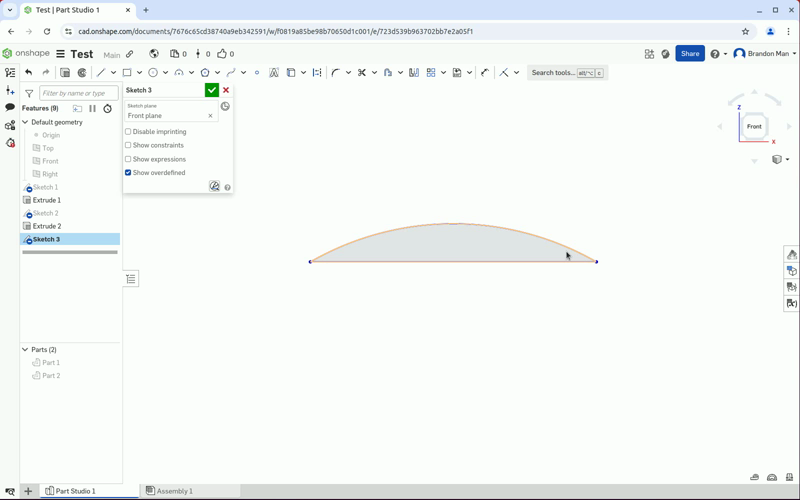
scroll(6)
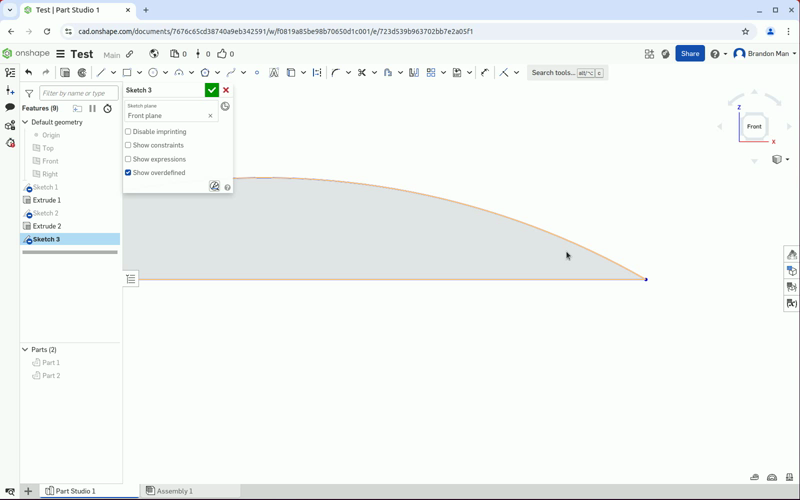
click(566, 251)
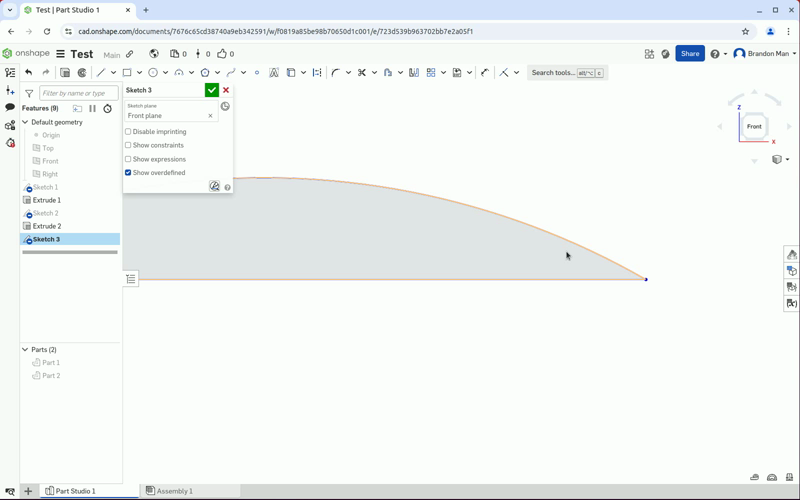
scroll(-6)
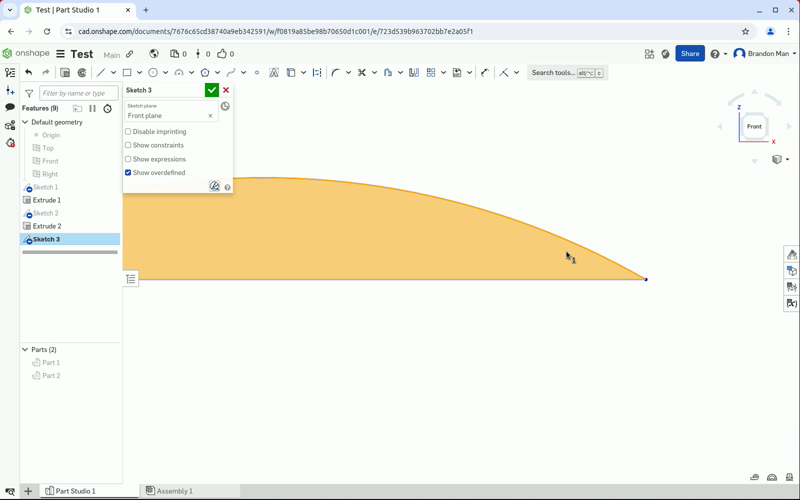
scroll(-6)
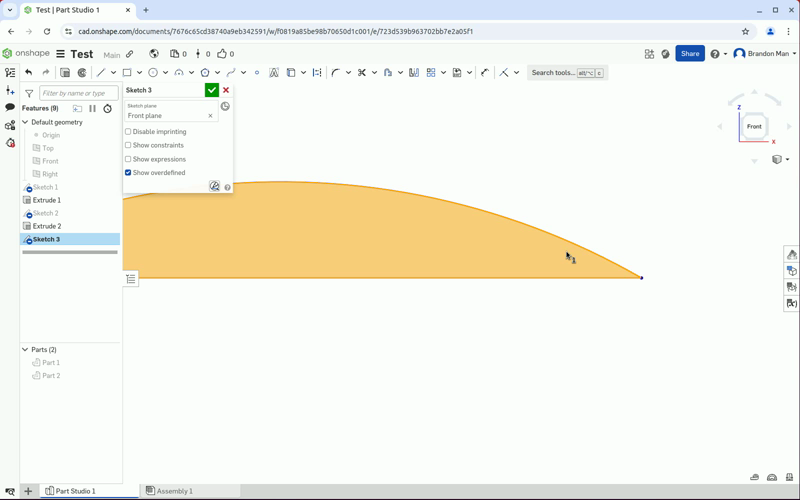
scroll(-6)
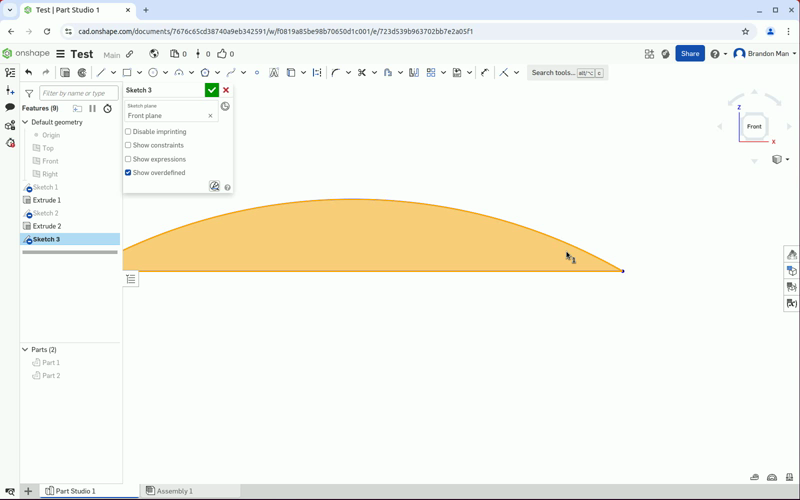
scroll(-6)
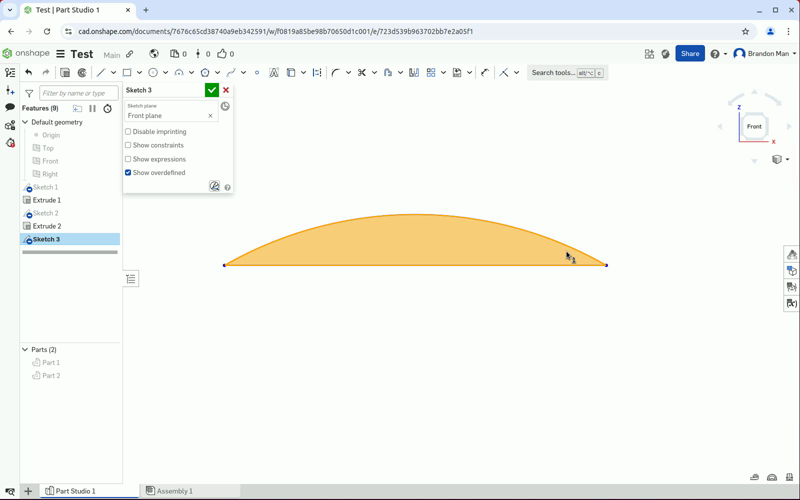
scroll(-6)
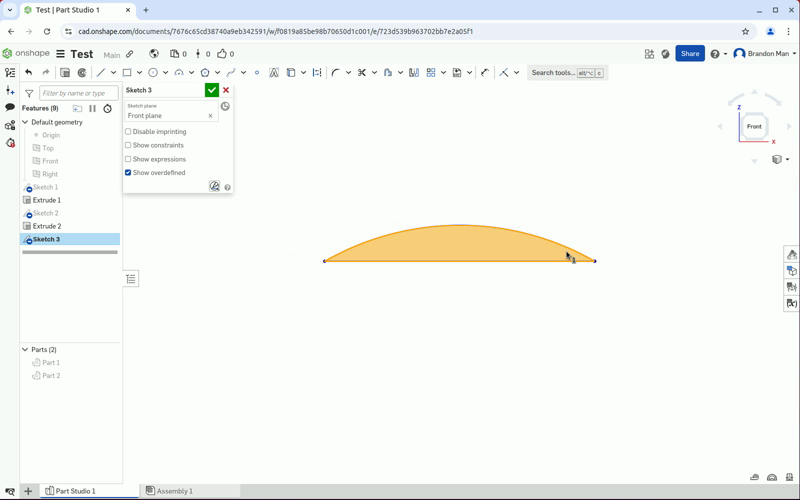
scroll(-6)
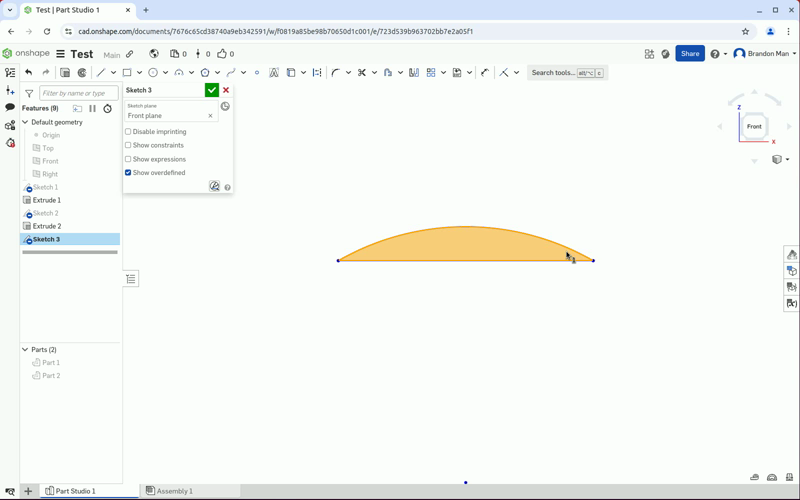
scroll(-6)
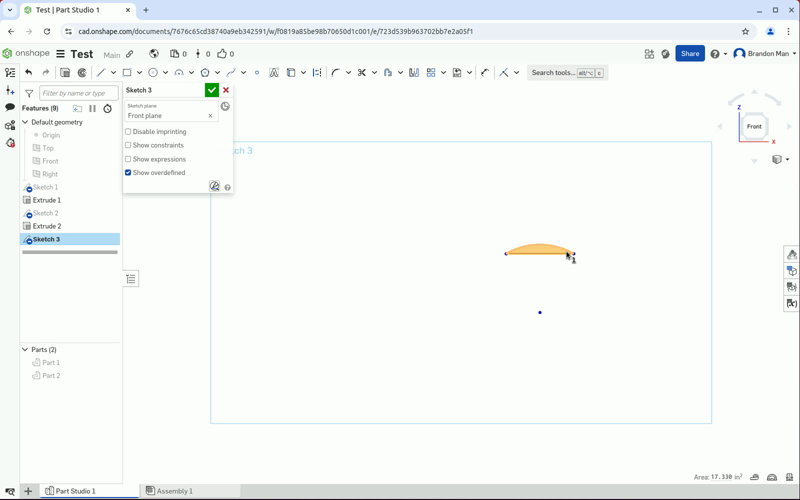
mouse_move(73, 352)
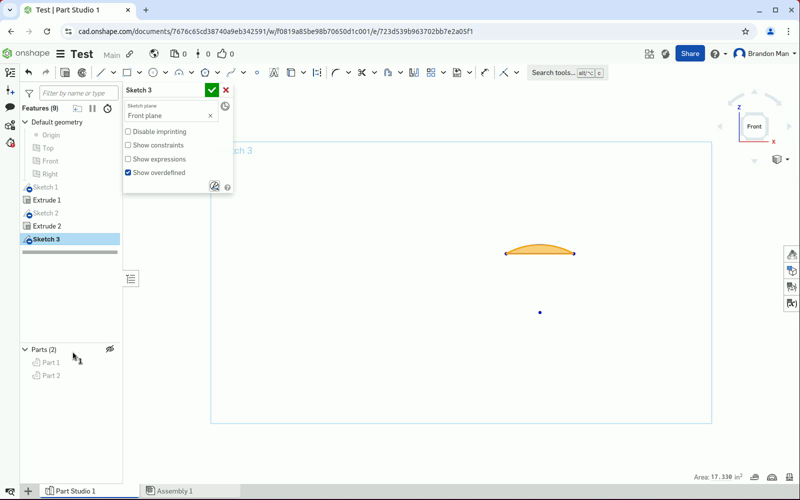
key(shift+y)
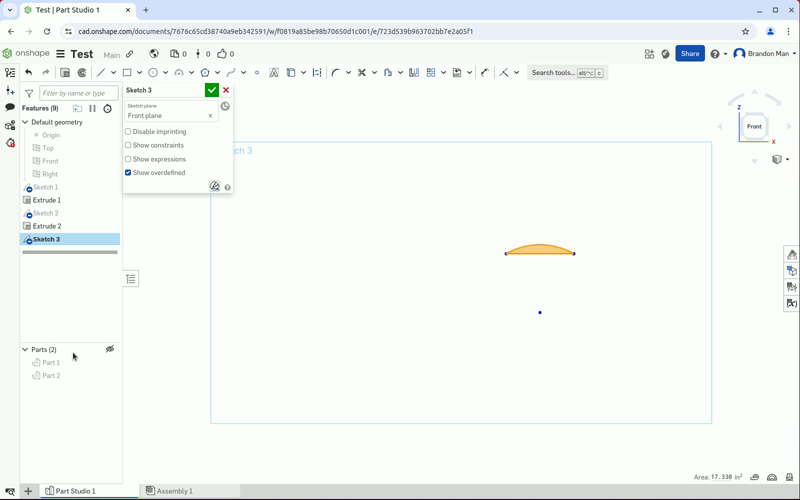
key(shift+e)
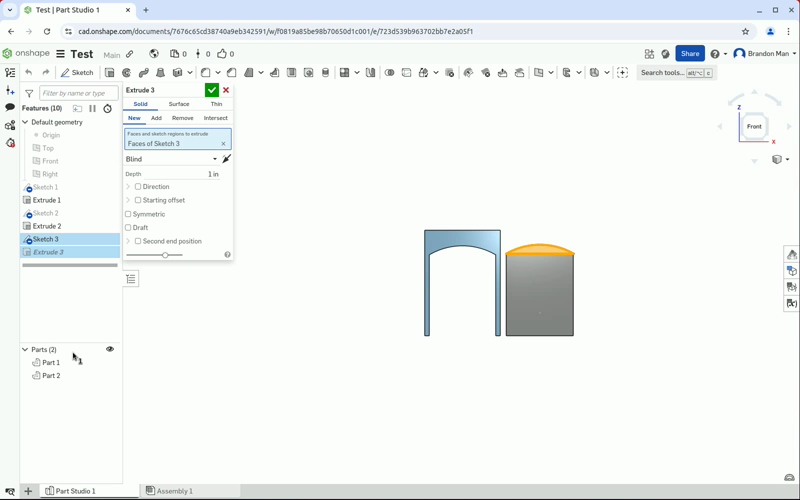
mouse_move(143, 106)
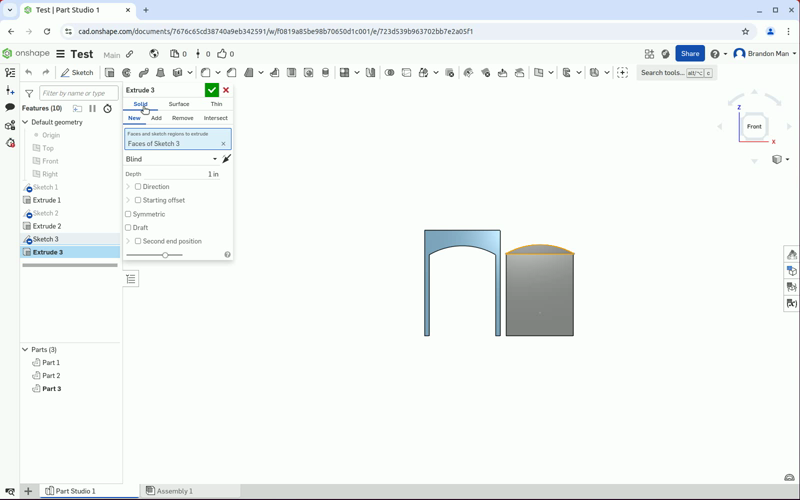
click(143, 106)
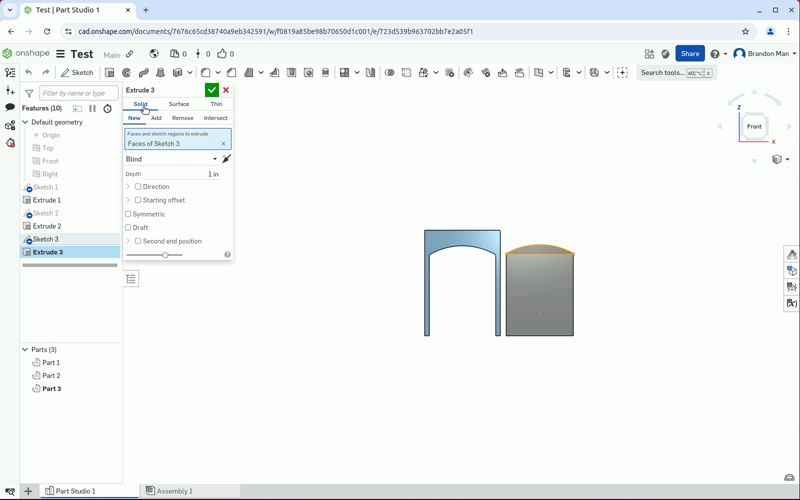
mouse_move(137, 120)
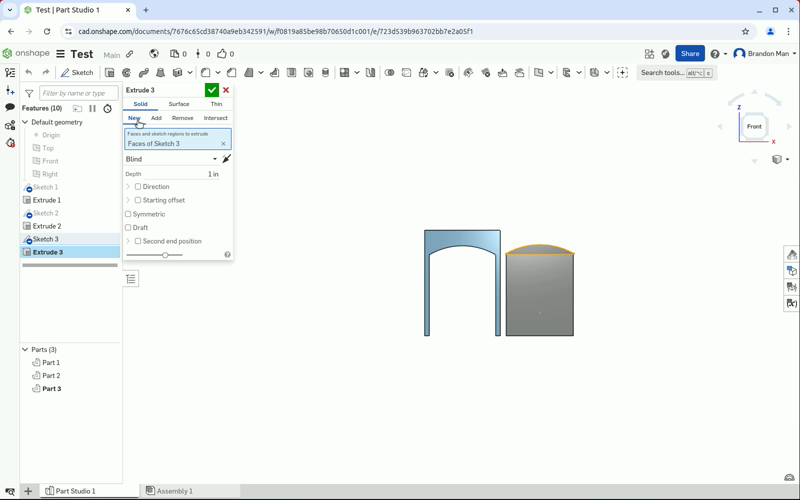
click(137, 120)
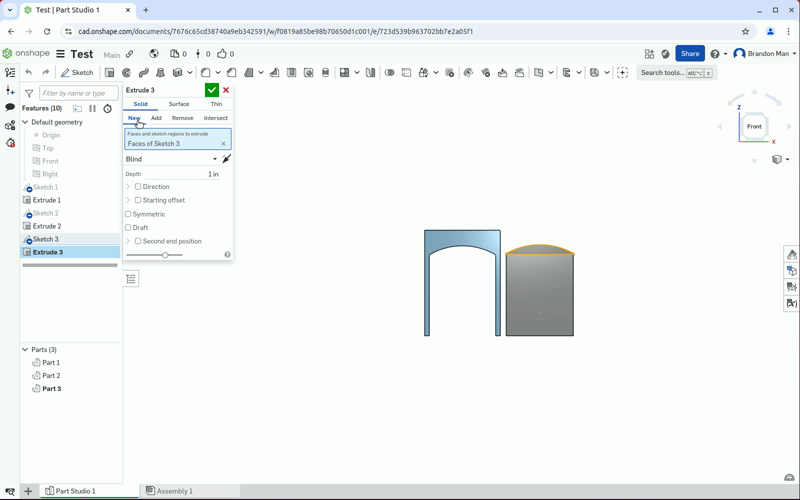
key(tab, 4)
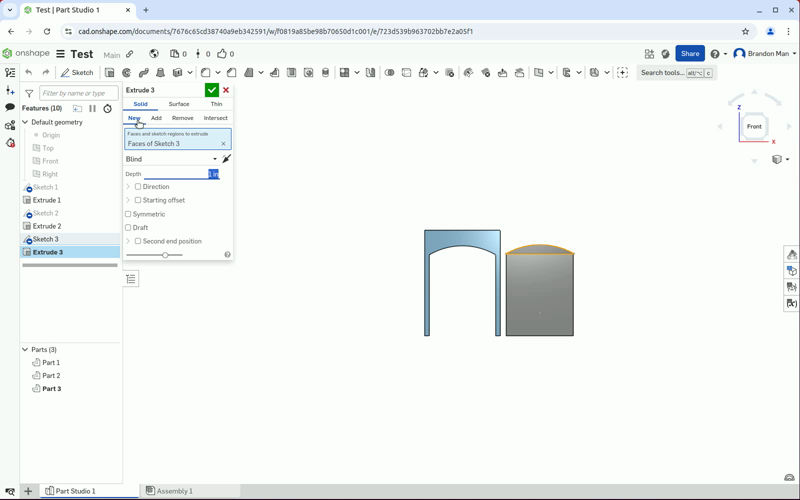
text(-0.241)
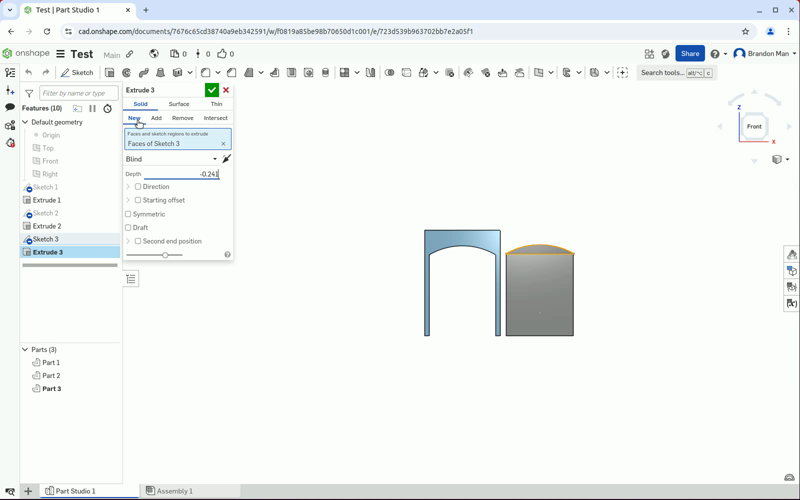
key(enter)
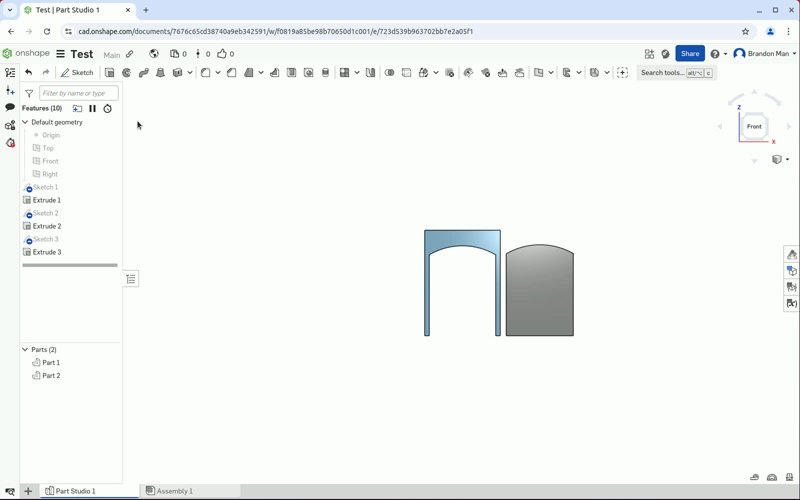
key(shift+h)
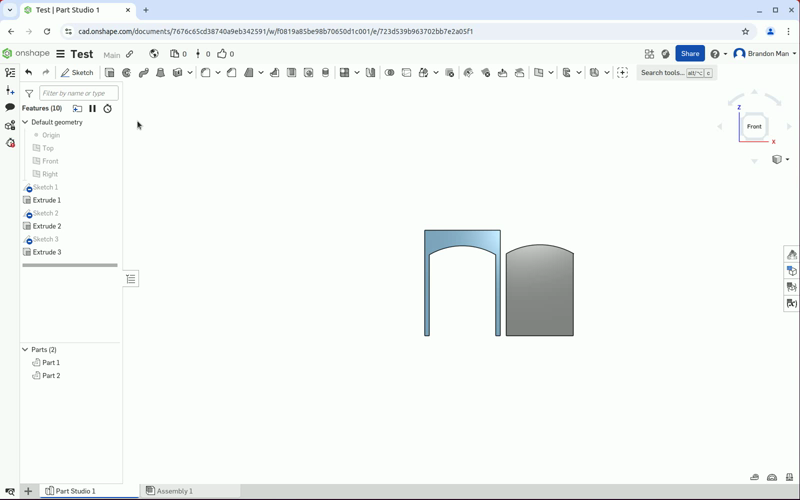
key(shift+h)
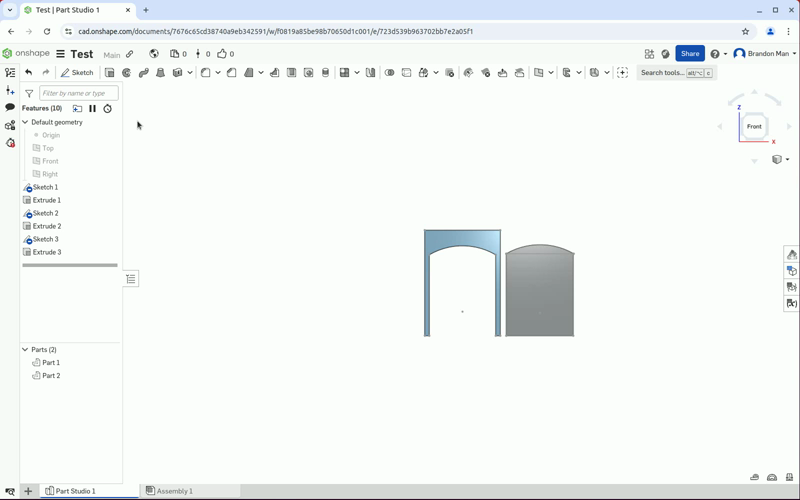
key(shift+7)
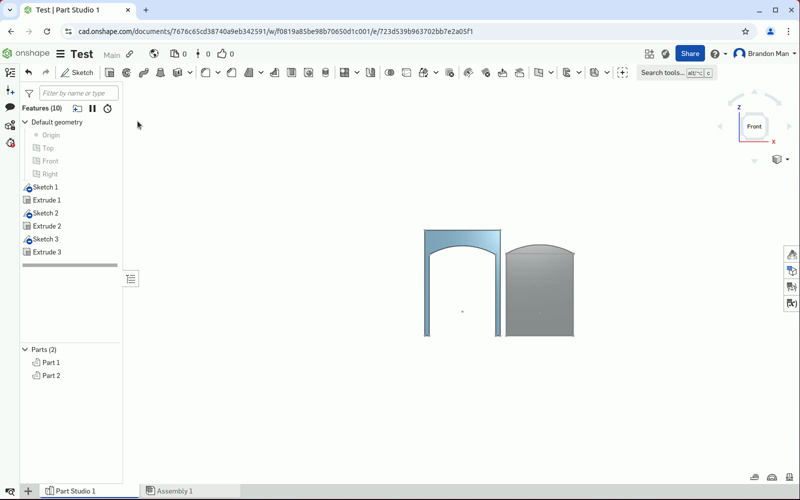
key(left, 2)
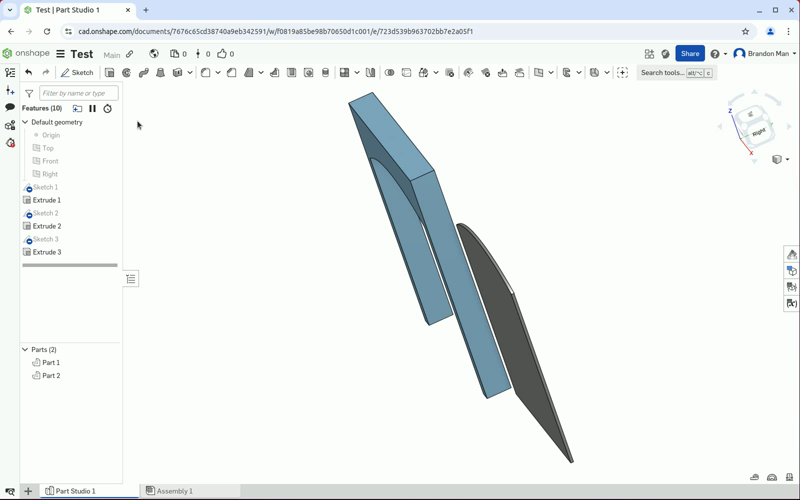
key(down, 2)
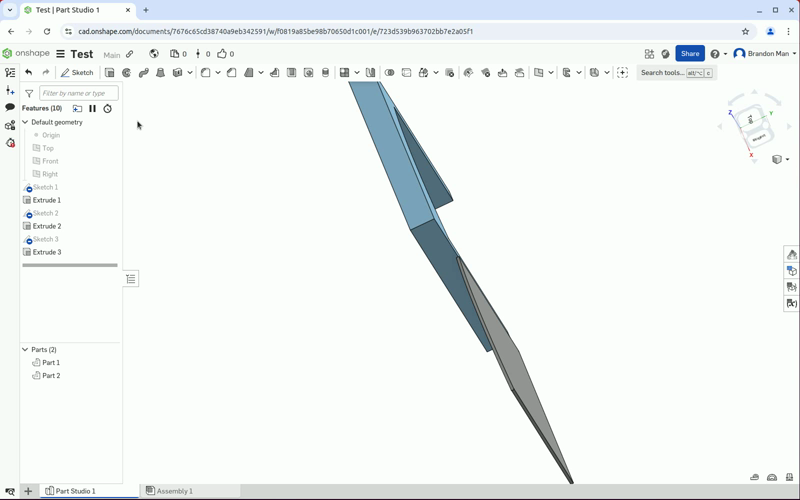
key(up, 2)
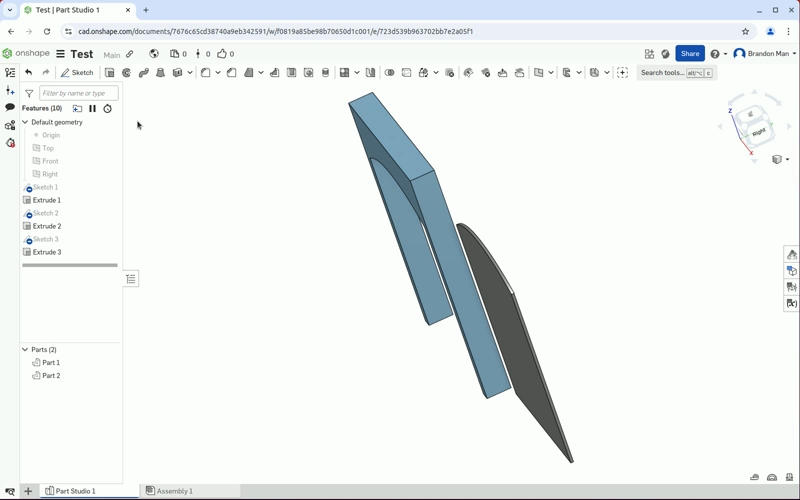
key(right, 2)
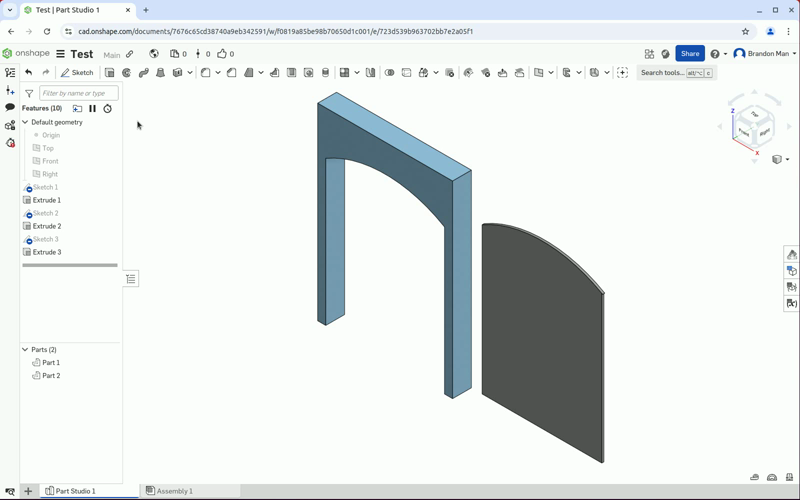
mouse_move(73, 189)
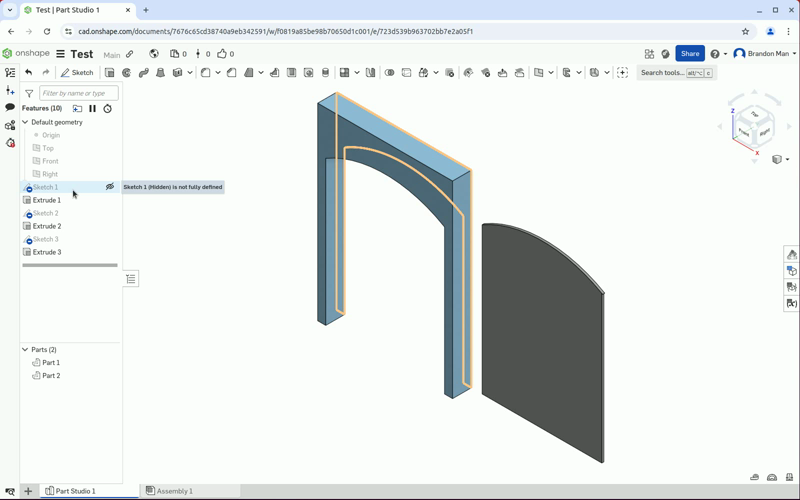
click(73, 189)